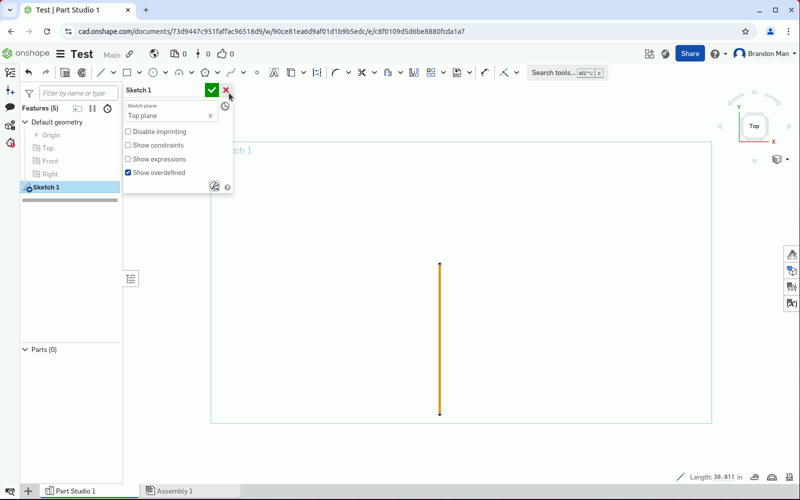
key(shift+h)
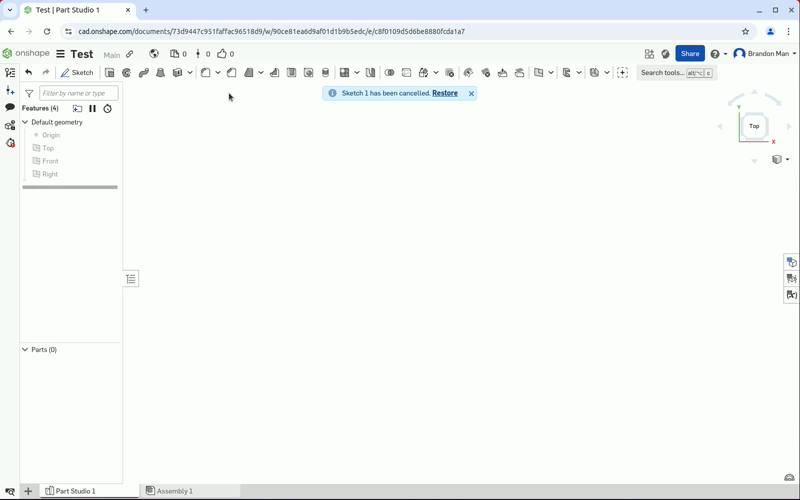
mouse_move(73, 352)
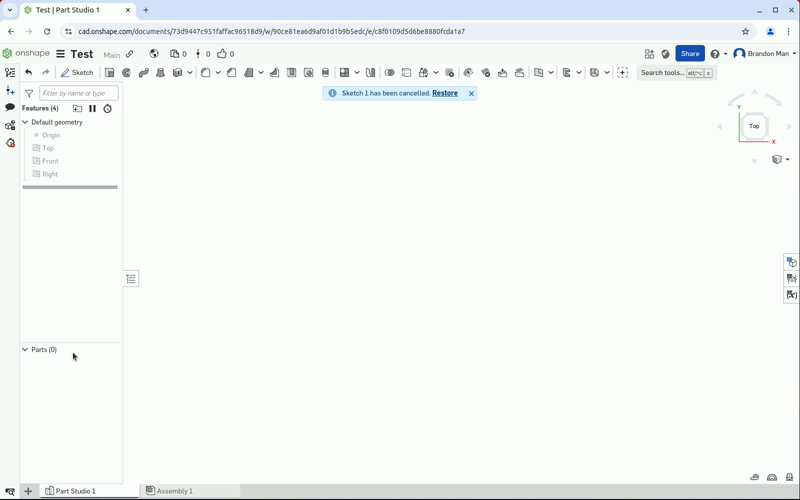
key(y)
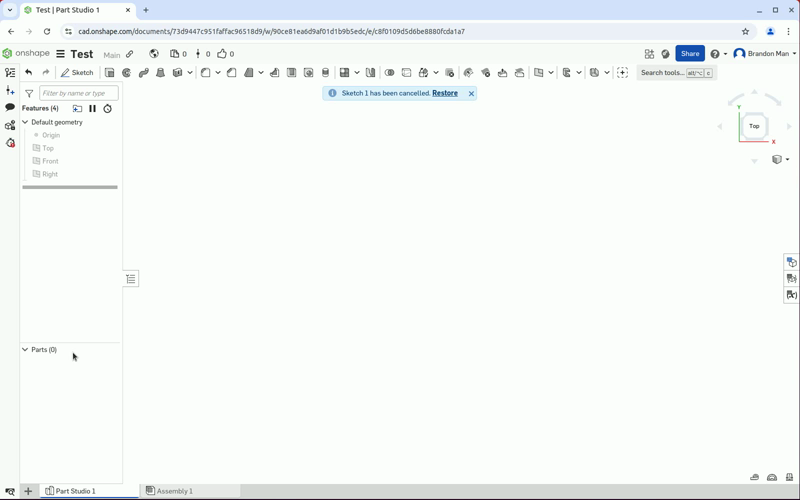
key(shift+p)
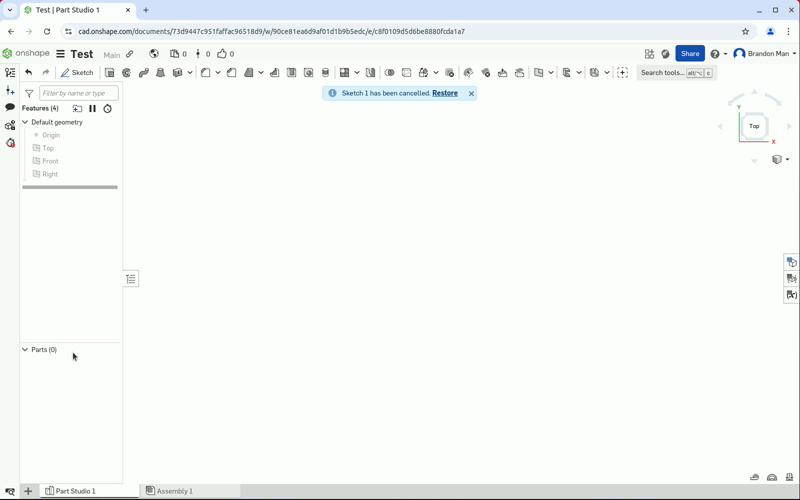
key(space)
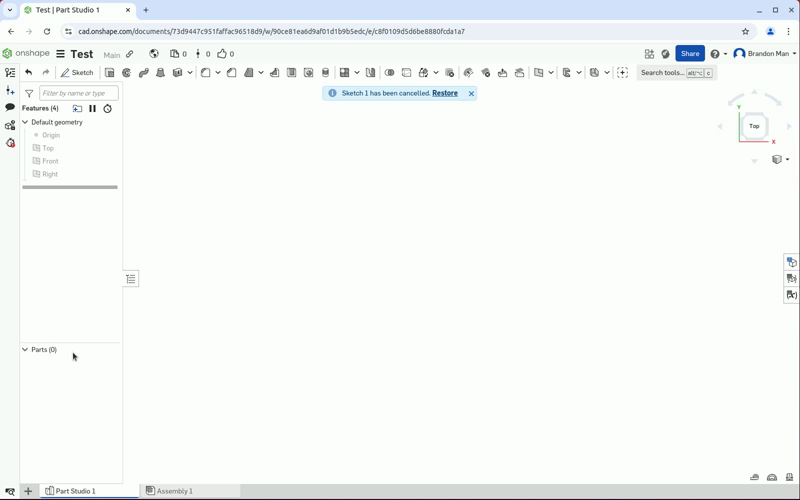
key_down(shift)
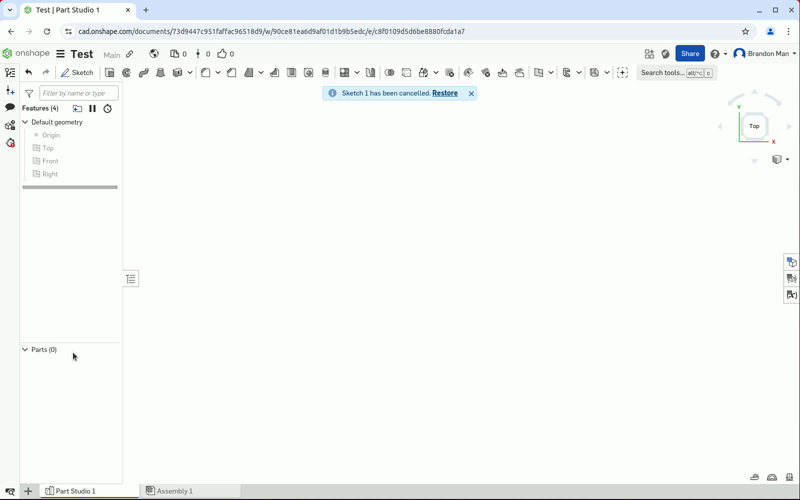
key(up)
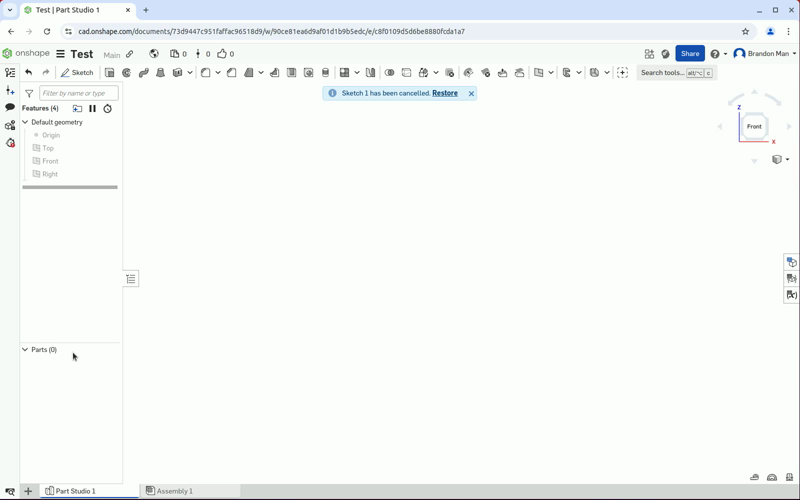
key_up(shift)
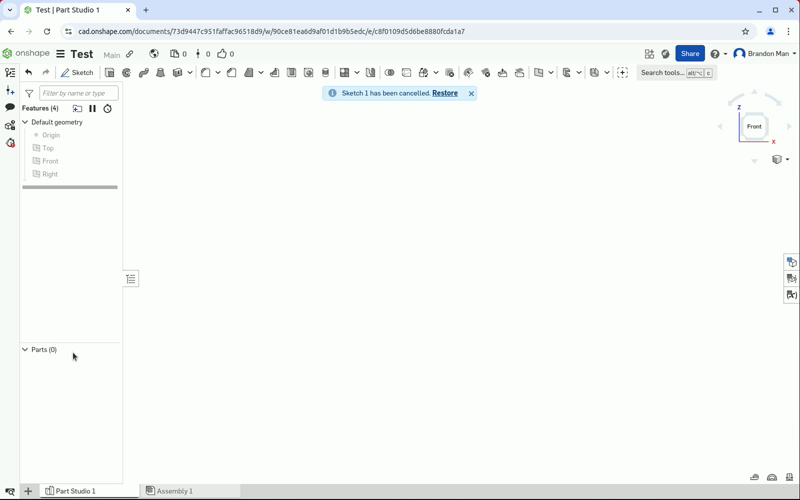
mouse_move(73, 352)
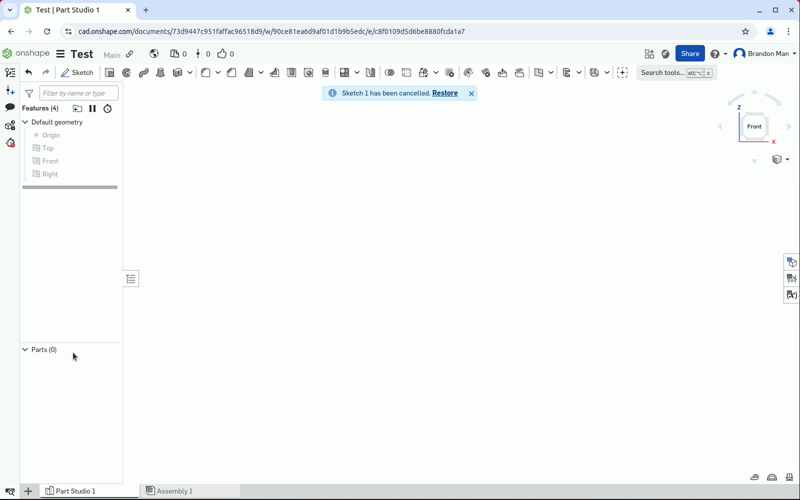
key(shift+y)
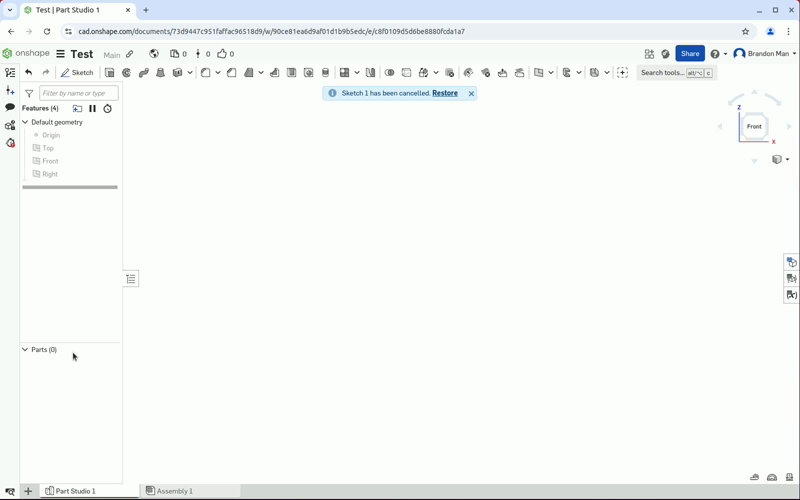
key(shift+s)
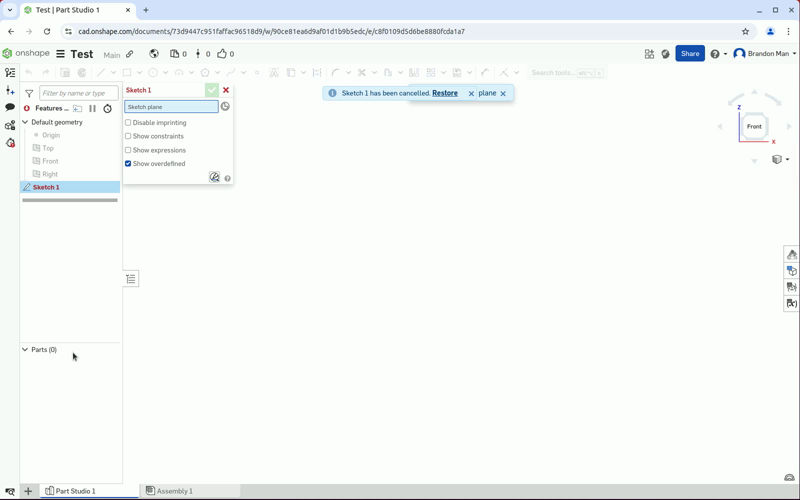
mouse_move(73, 163)
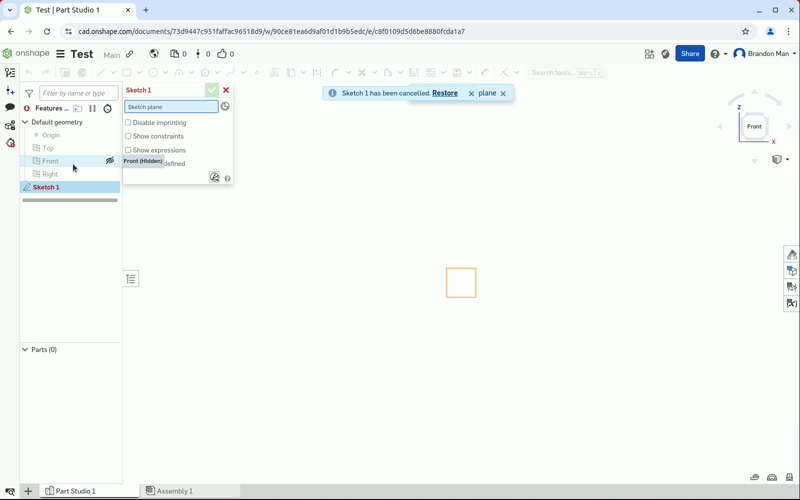
click(73, 163)
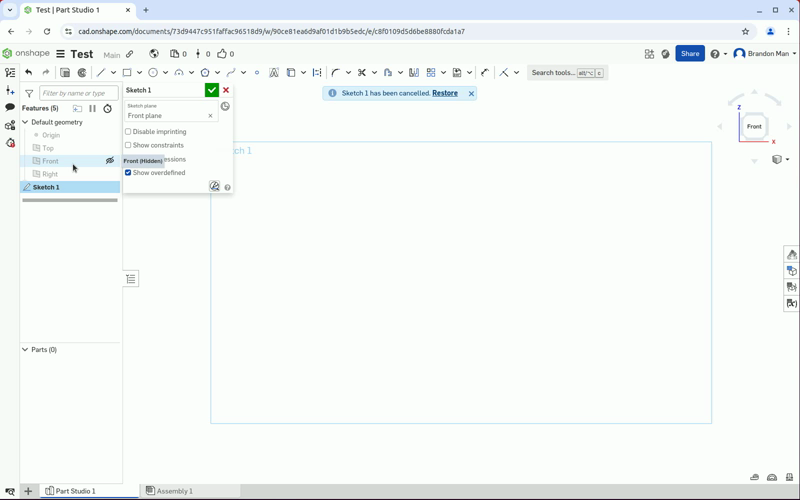
mouse_move(73, 352)
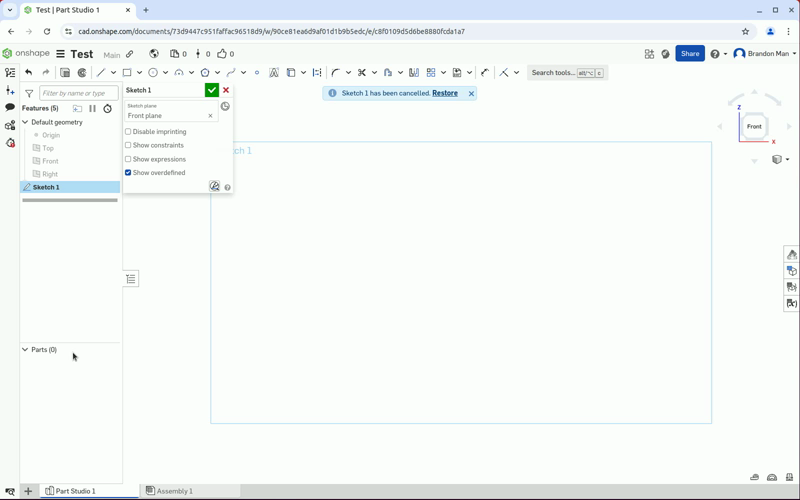
key(y)
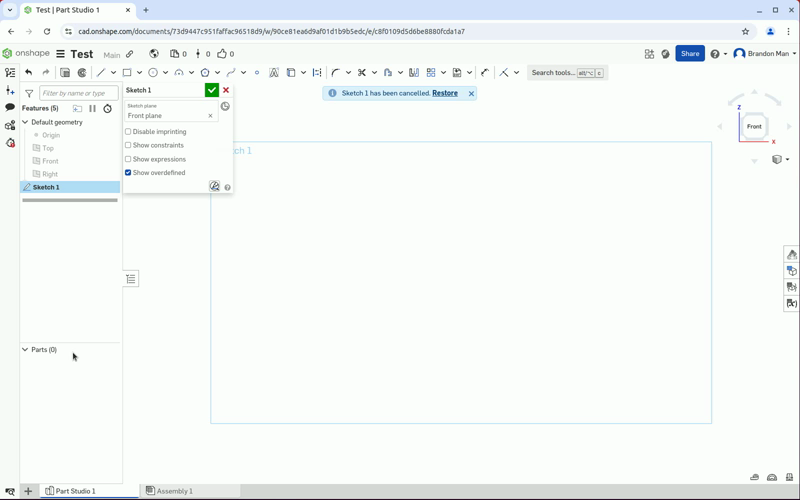
key(c)
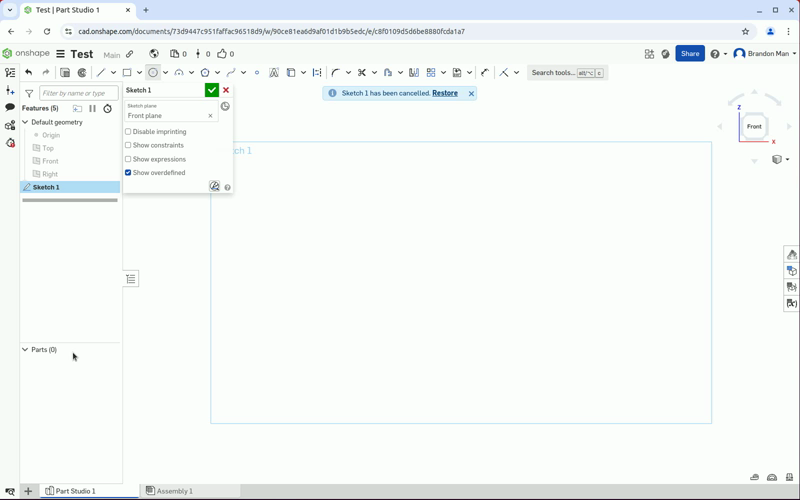
key_down(shift)
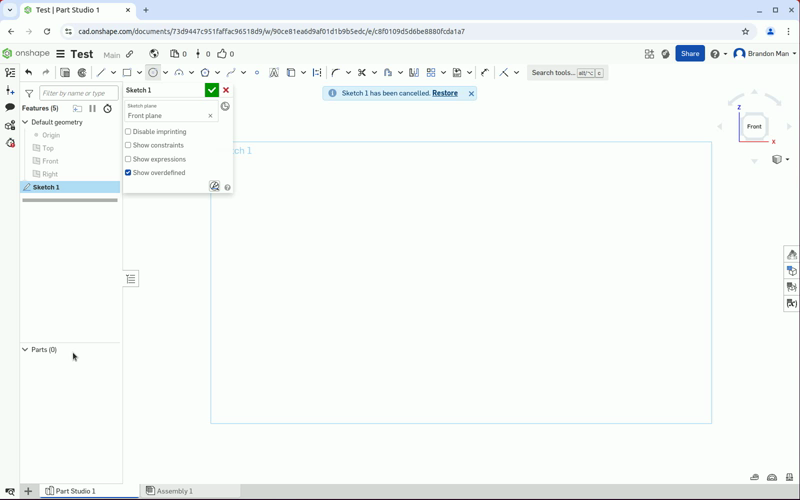
mouse_move(460, 282)
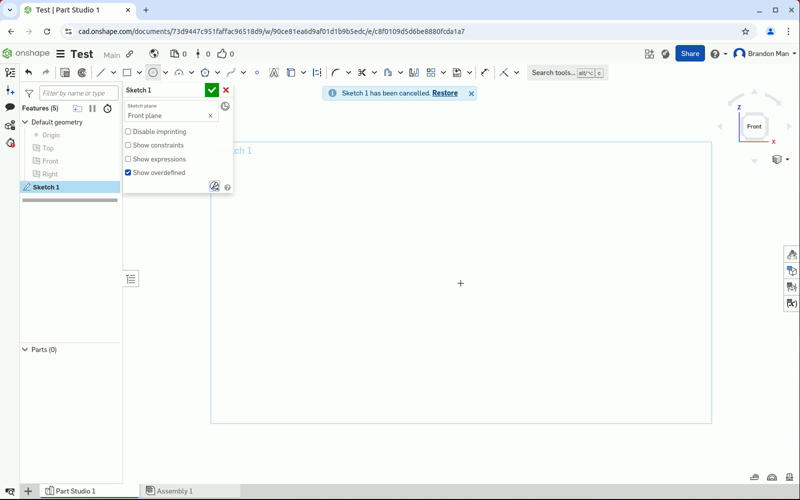
click(460, 282)
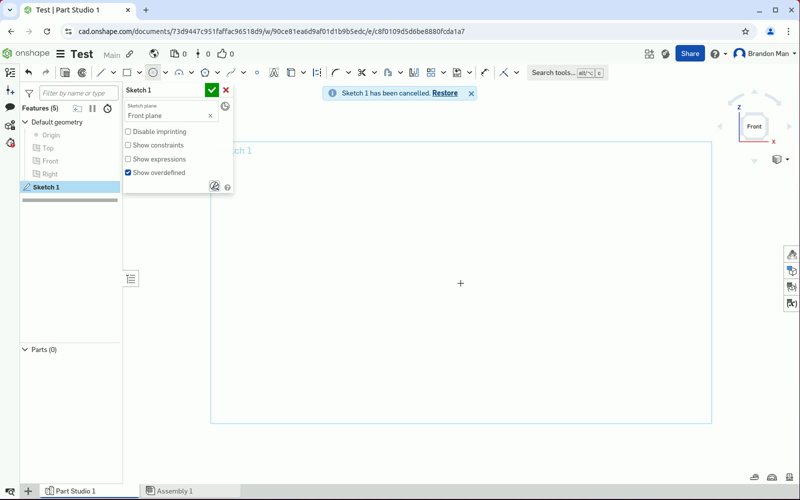
key_up(shift)
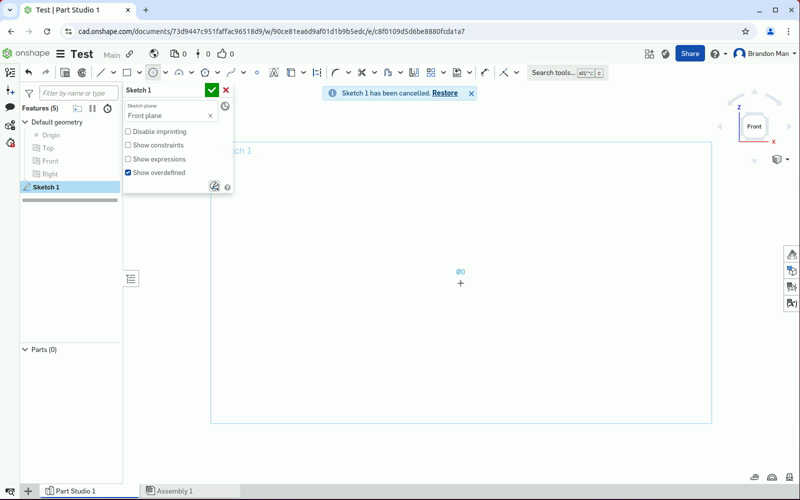
mouse_move(480, 282)
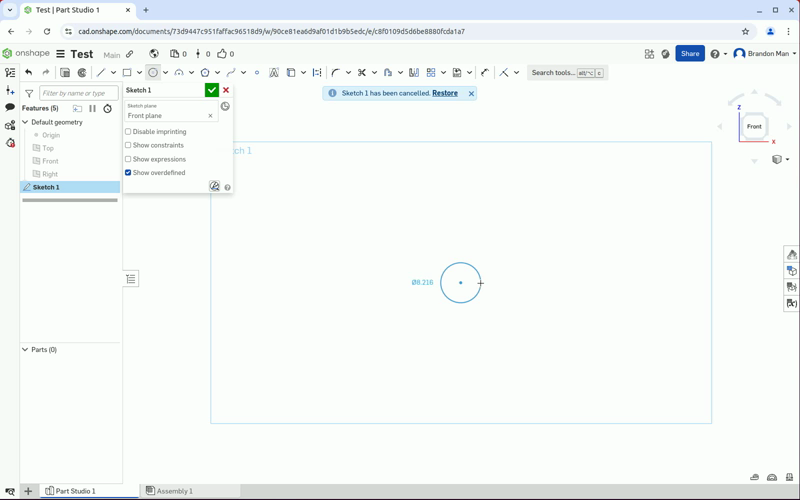
click(480, 282)
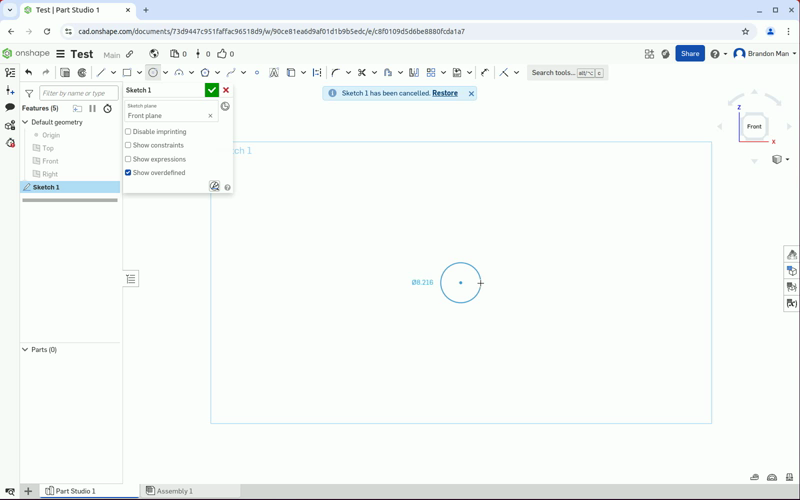
key(esc)
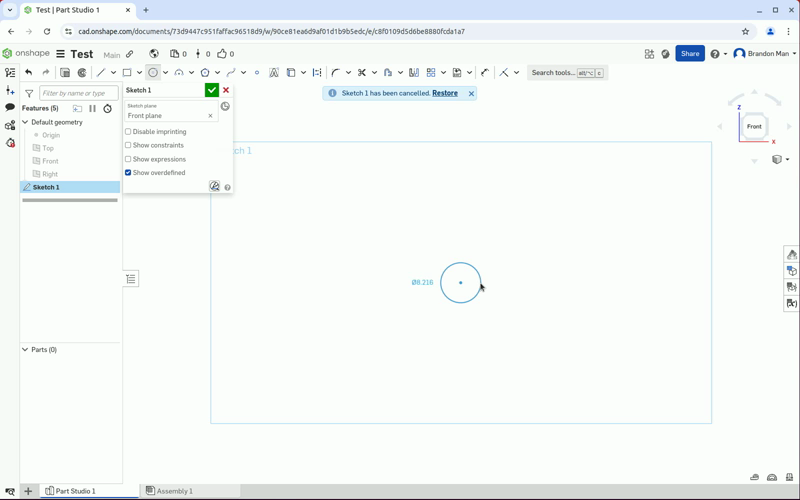
key(c)
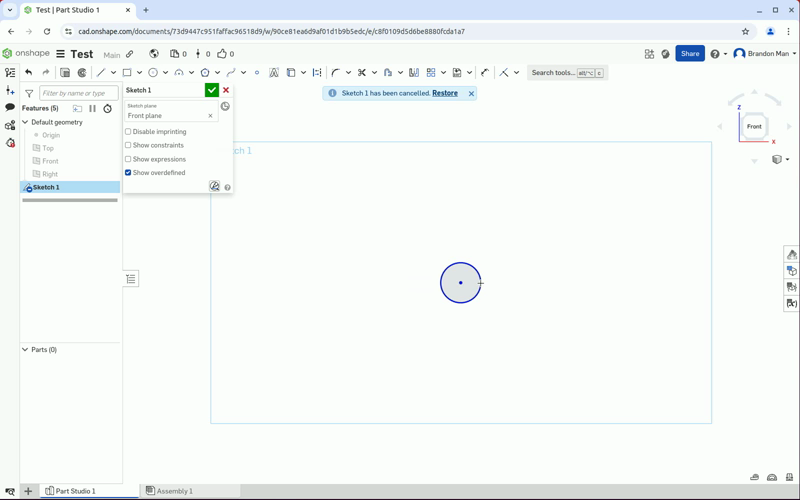
key_down(shift)
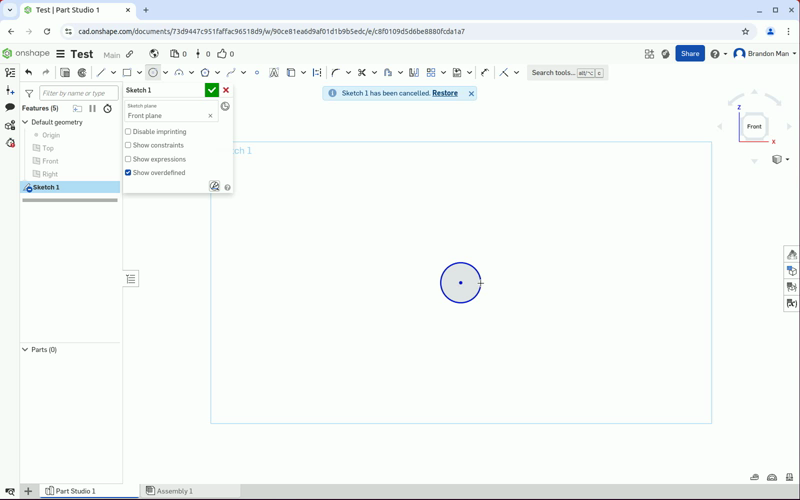
mouse_move(460, 282)
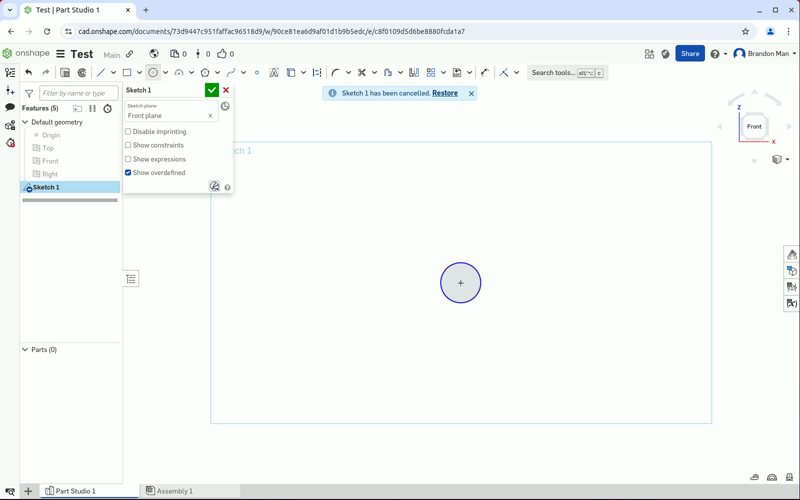
click(460, 282)
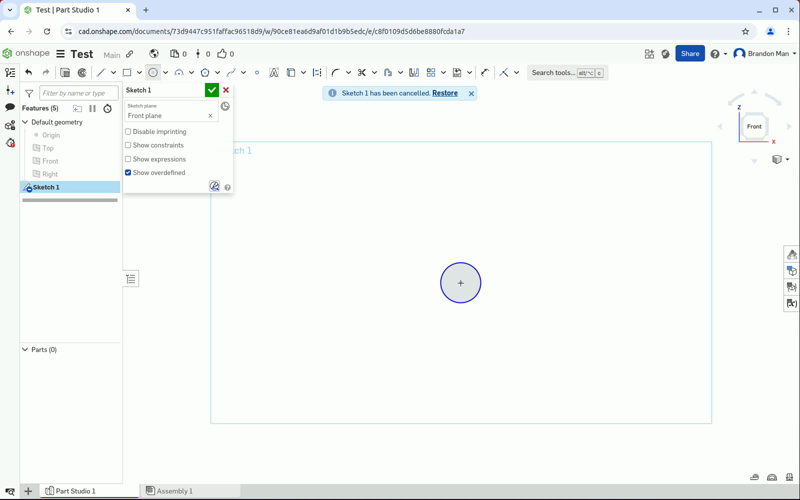
key_up(shift)
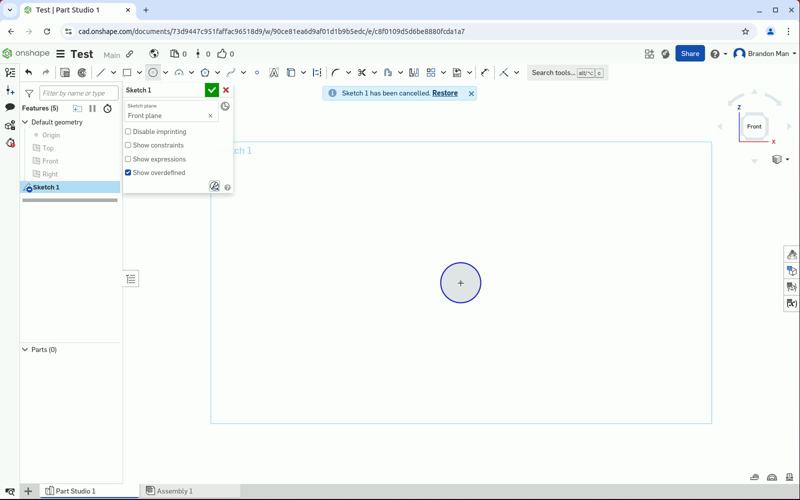
mouse_move(474, 282)
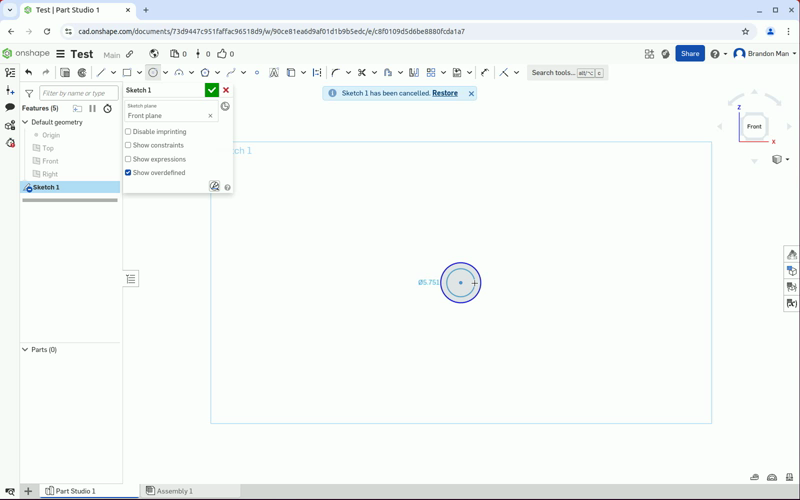
click(474, 282)
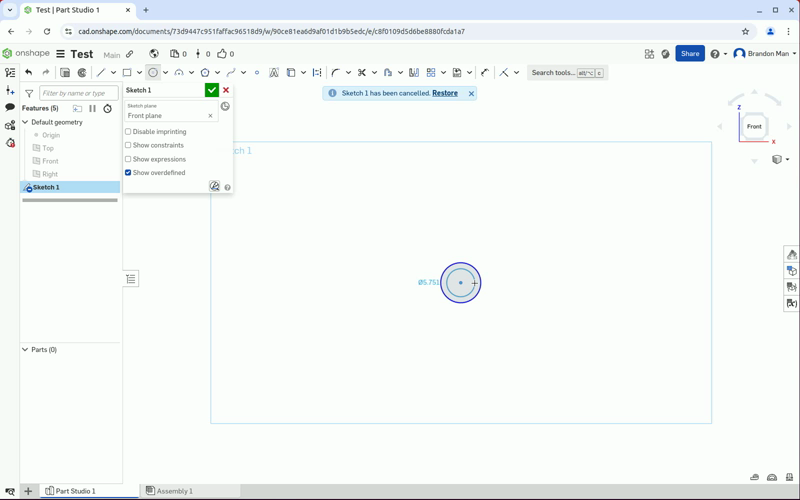
key(esc)
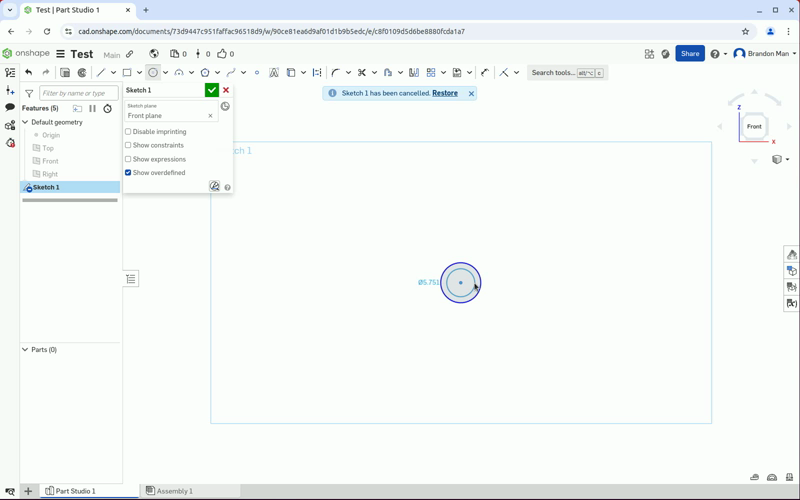
mouse_move(480, 280)
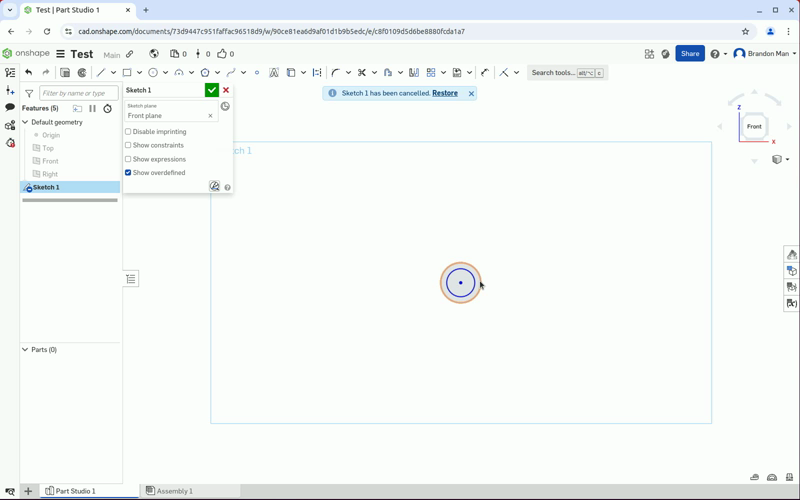
scroll(6)
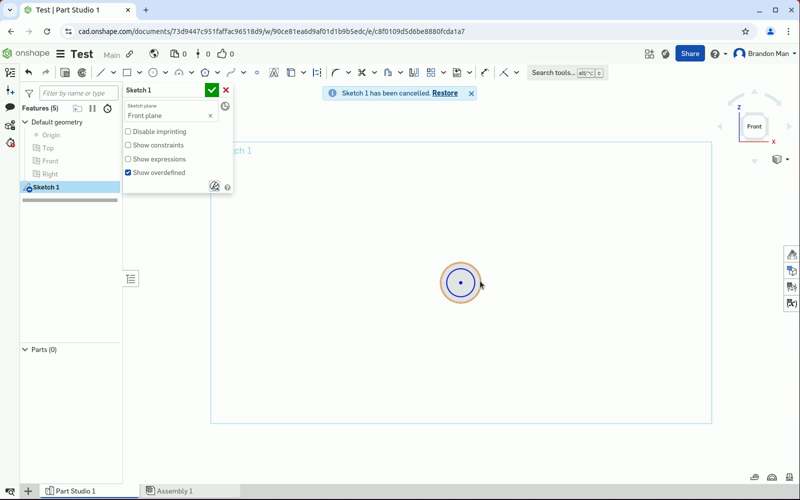
scroll(6)
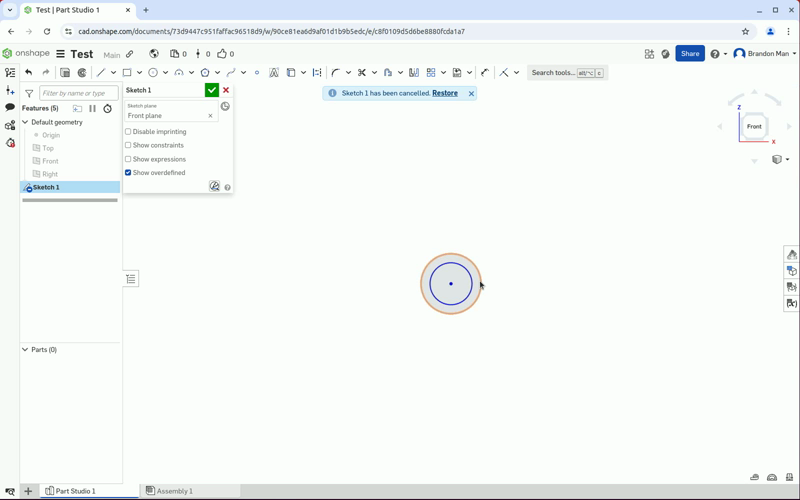
scroll(6)
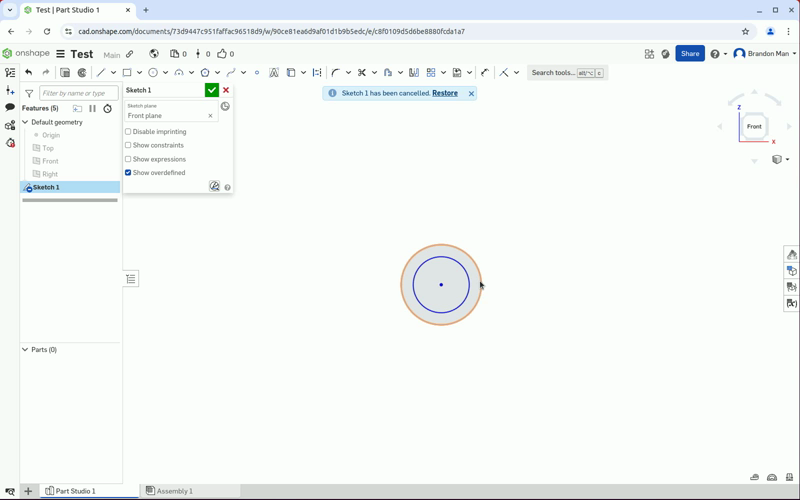
scroll(6)
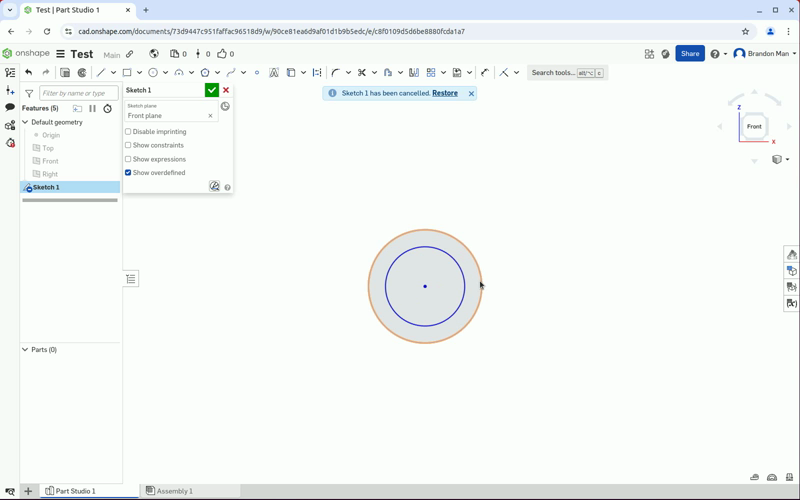
scroll(6)
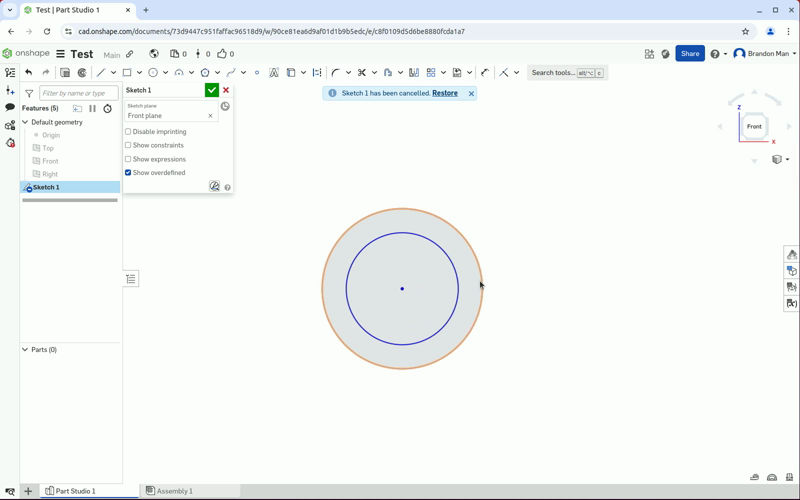
scroll(6)
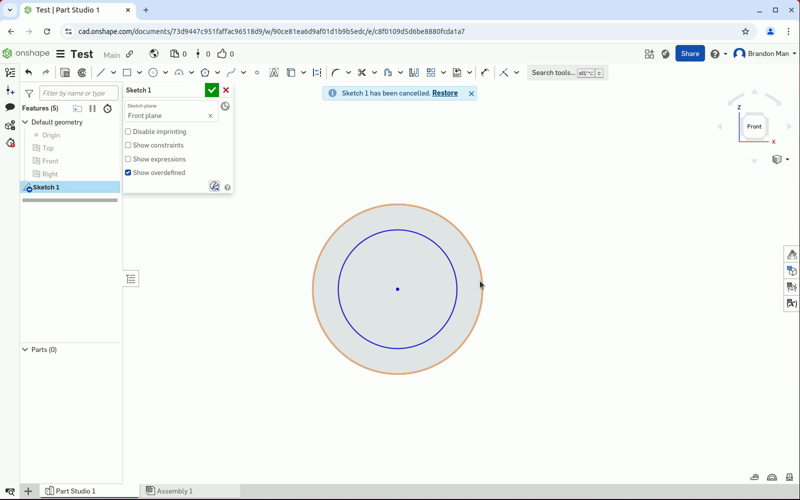
scroll(6)
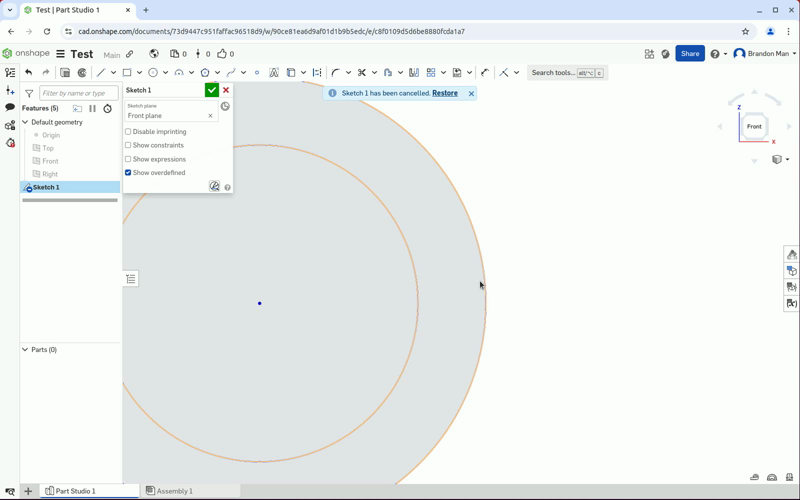
click(480, 280)
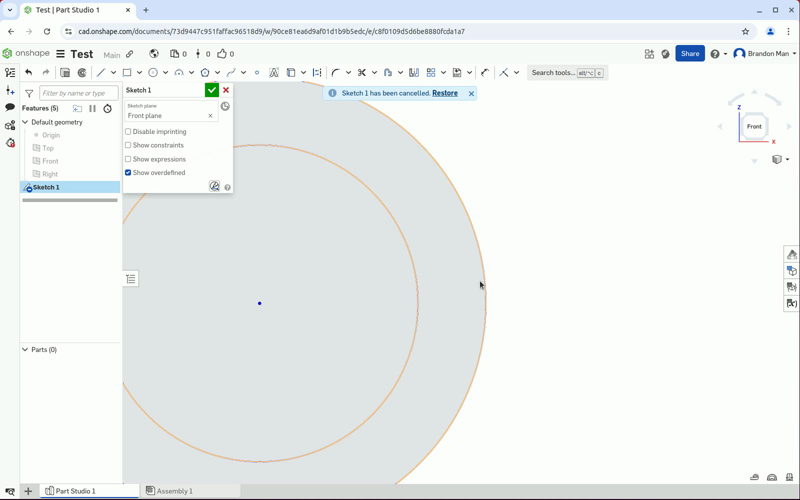
scroll(-6)
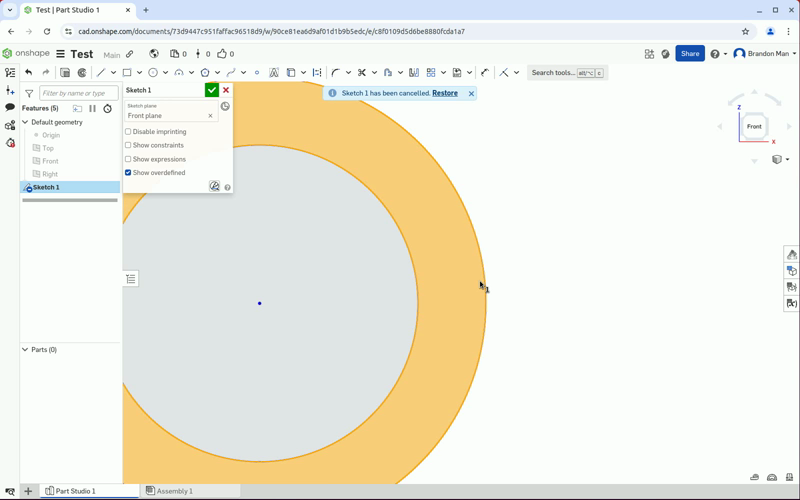
scroll(-6)
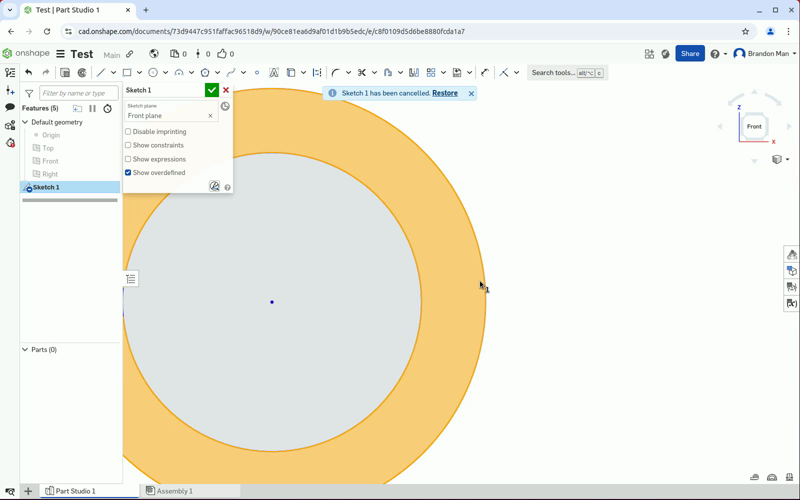
scroll(-6)
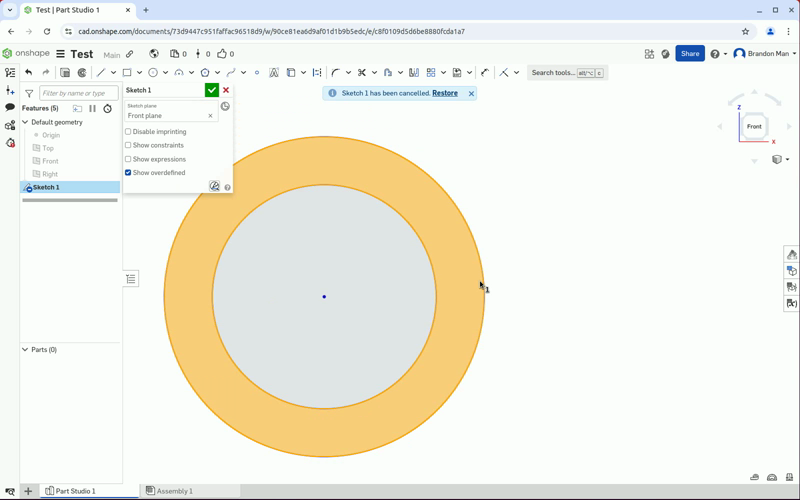
scroll(-6)
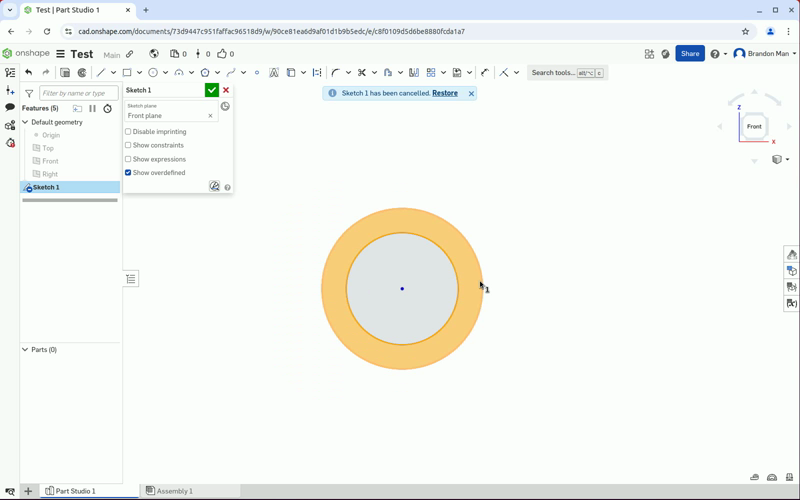
scroll(-6)
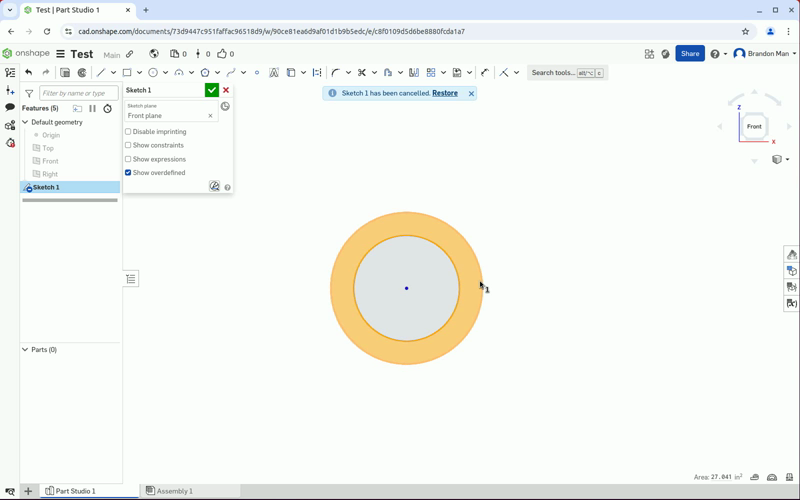
scroll(-6)
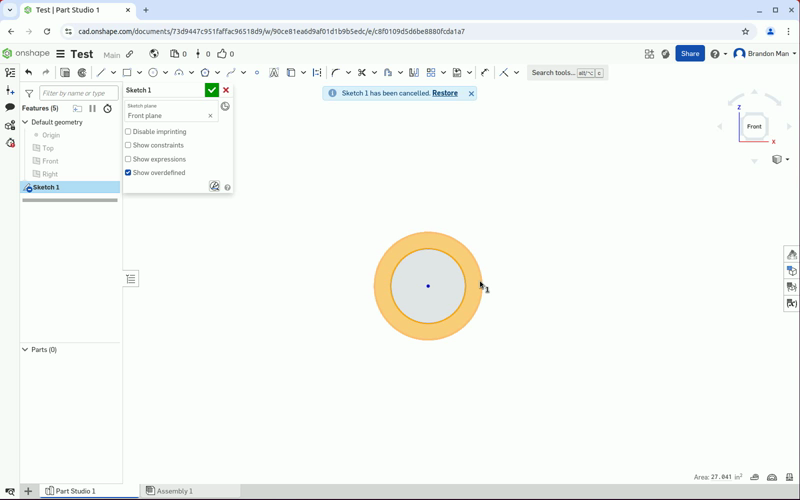
scroll(-6)
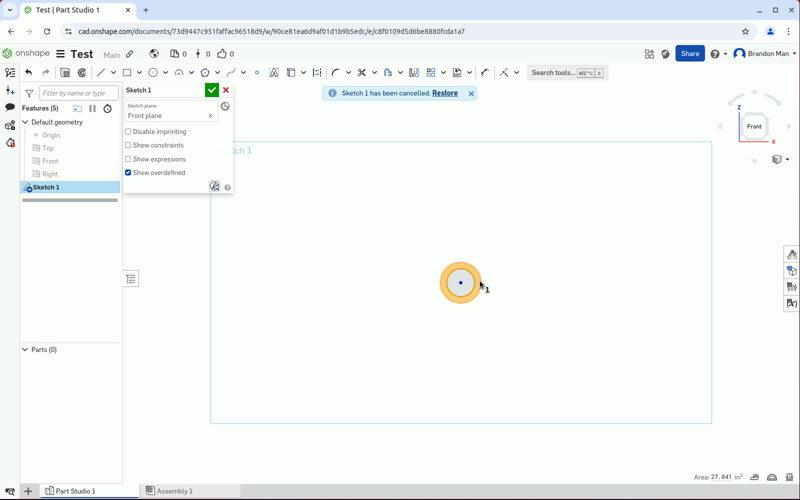
mouse_move(73, 352)
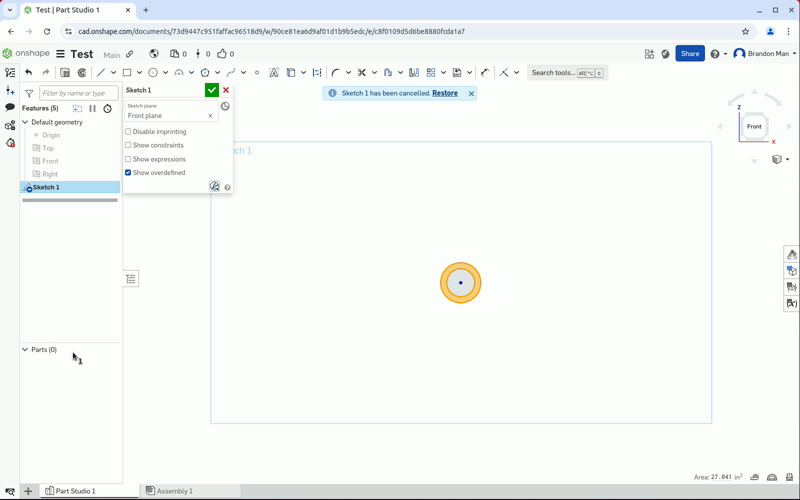
key(shift+y)
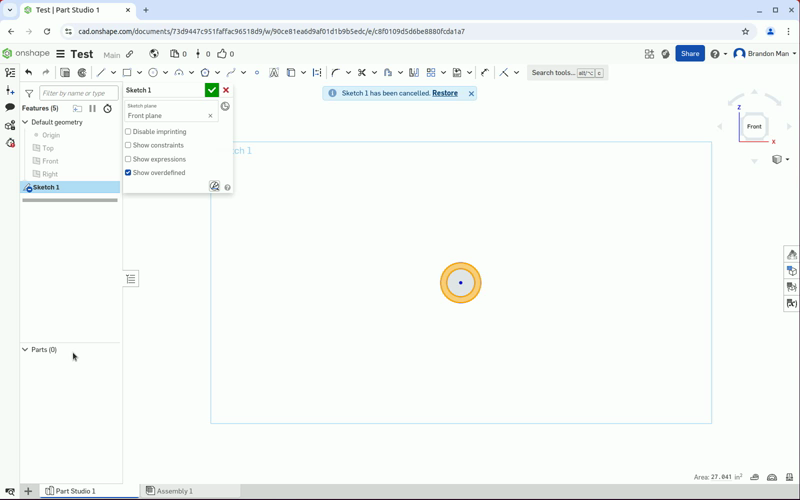
key(shift+e)
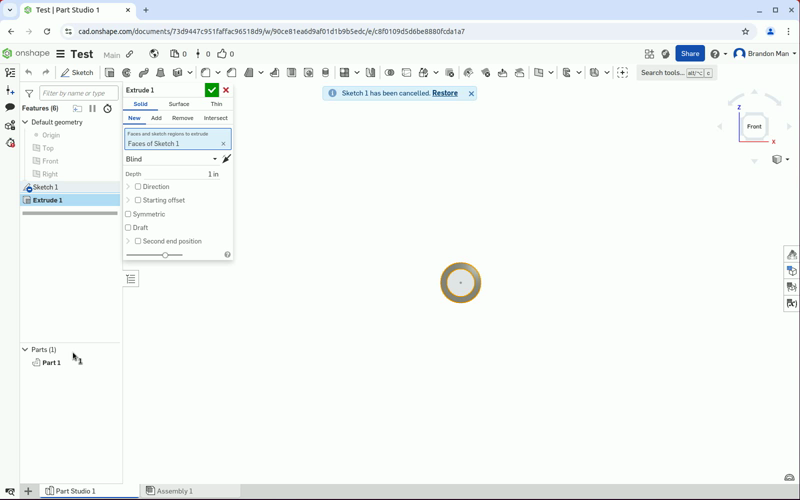
mouse_move(143, 106)
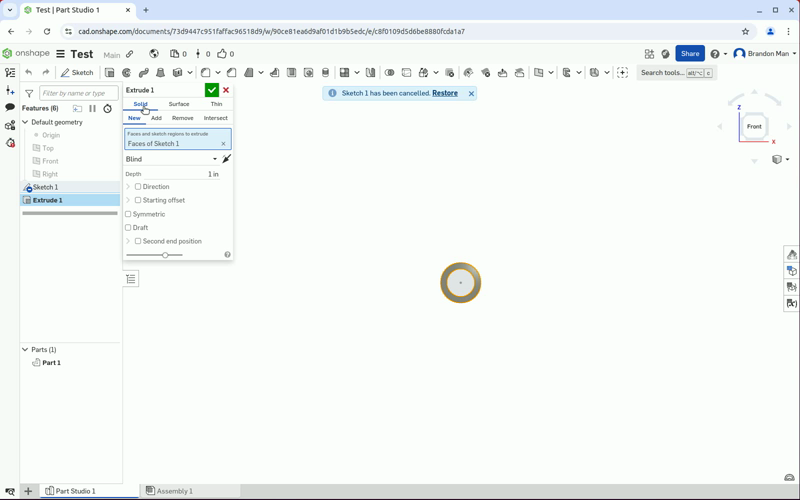
click(143, 106)
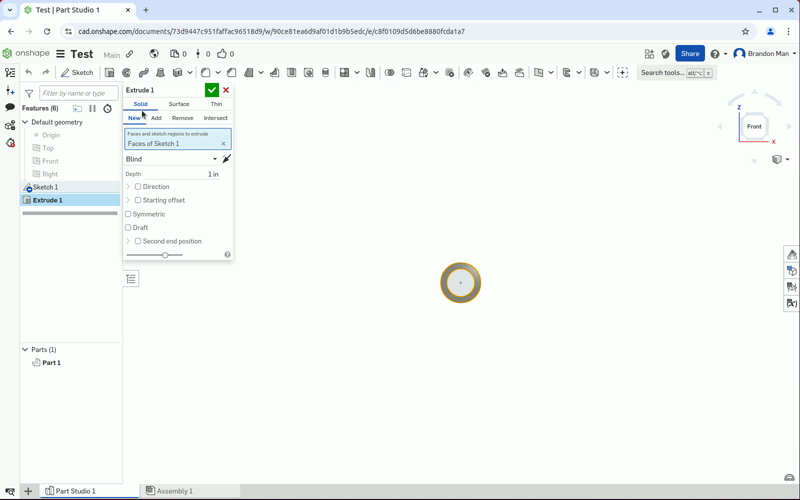
mouse_move(137, 120)
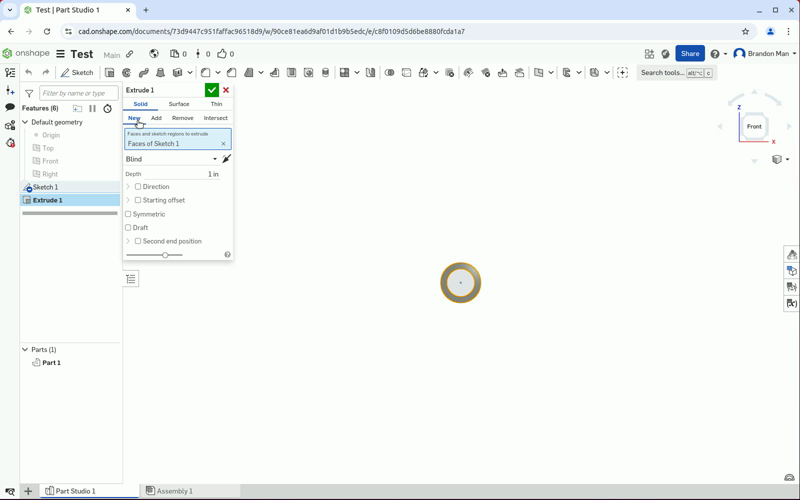
click(137, 120)
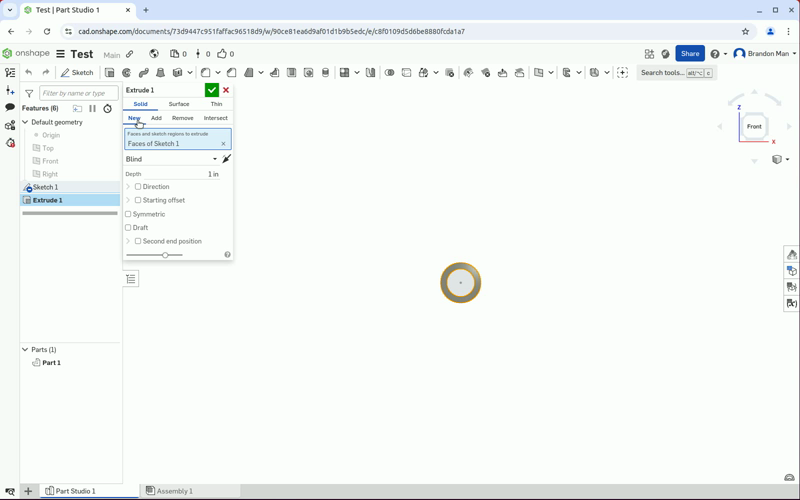
key(tab, 4)
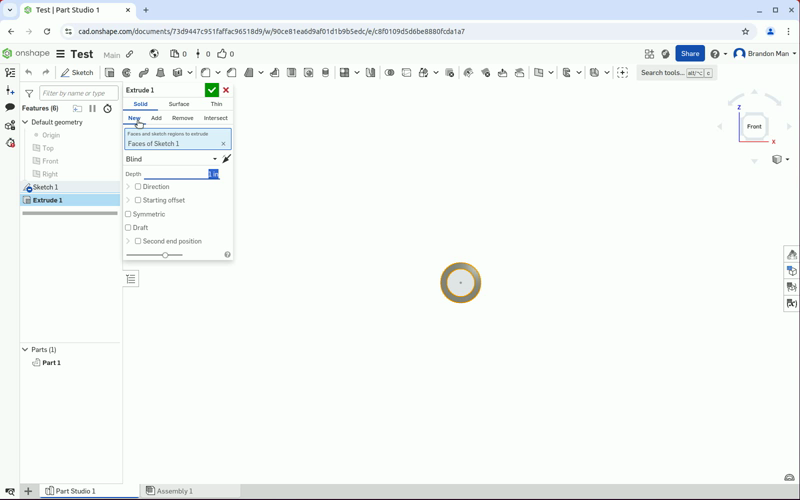
text(-8.666)
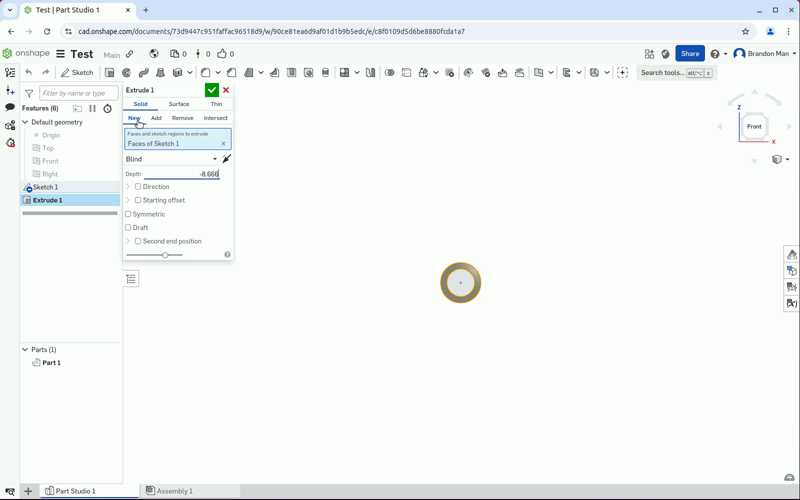
key(enter)
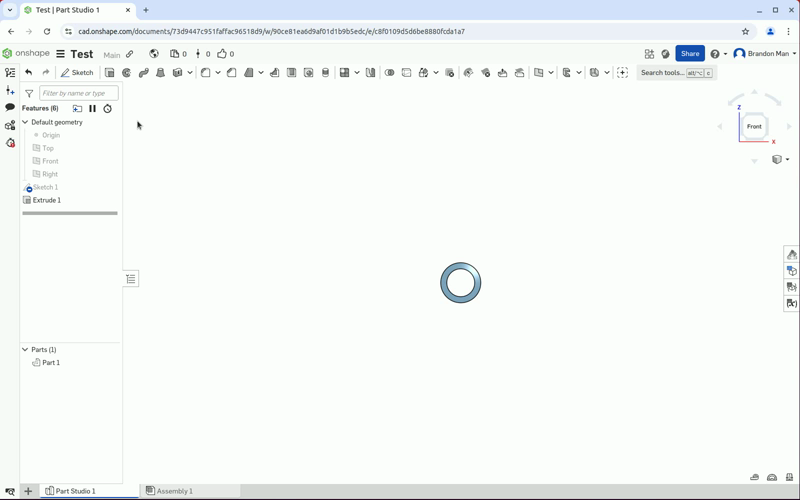
key(shift+h)
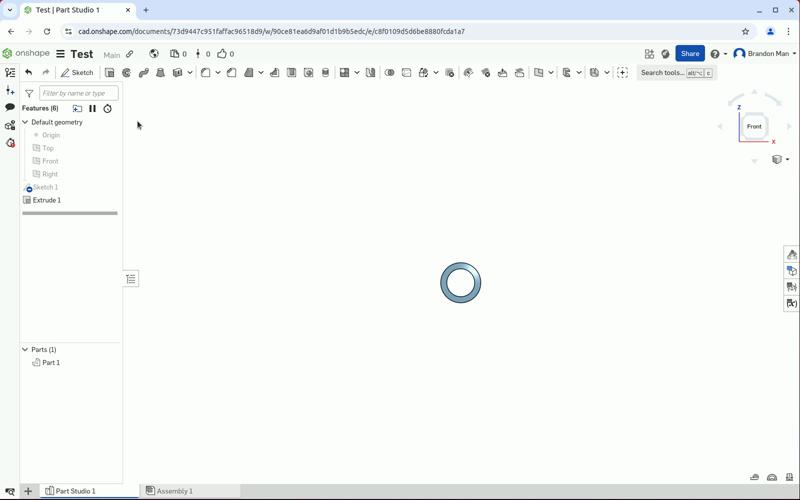
key(shift+h)
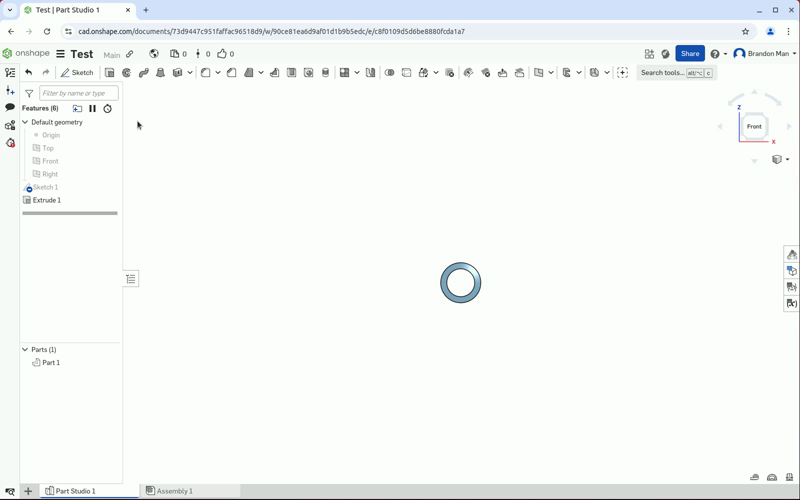
mouse_move(73, 189)
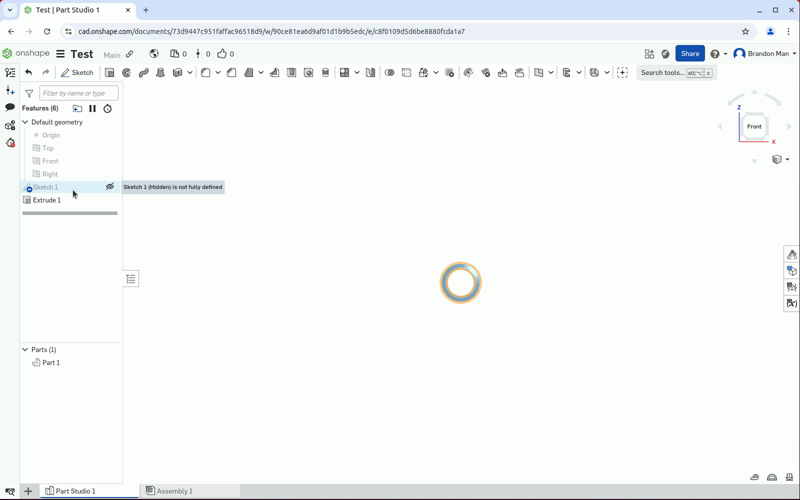
click(73, 189)
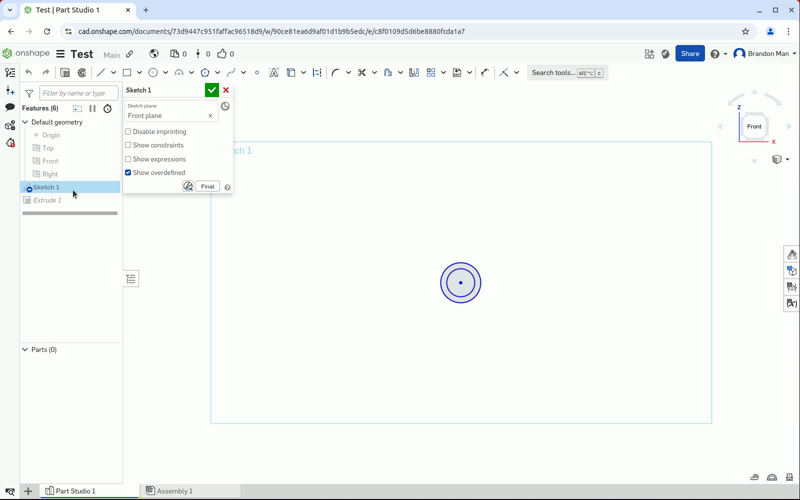
mouse_move(229, 92)
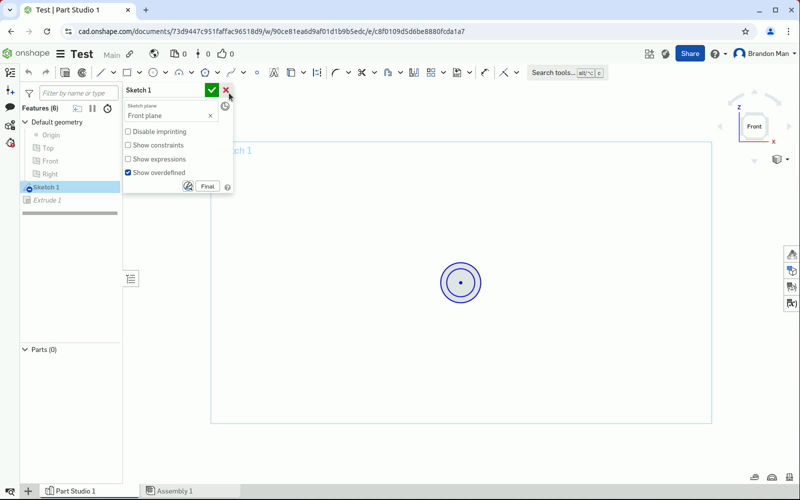
click(229, 92)
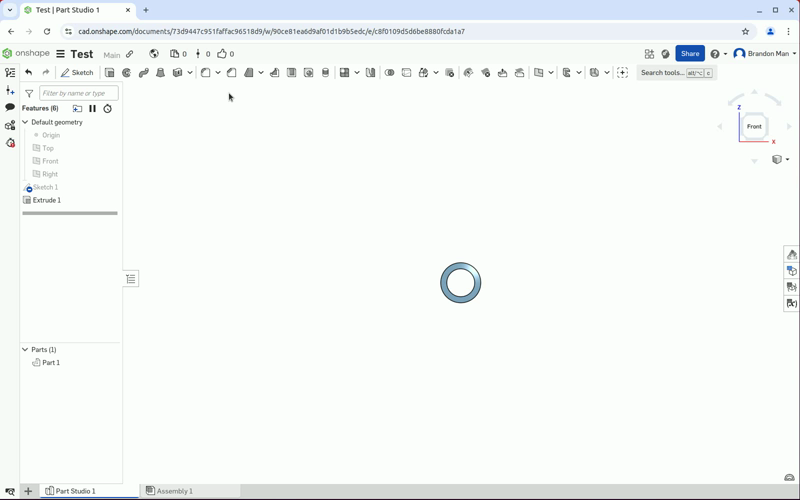
mouse_move(73, 352)
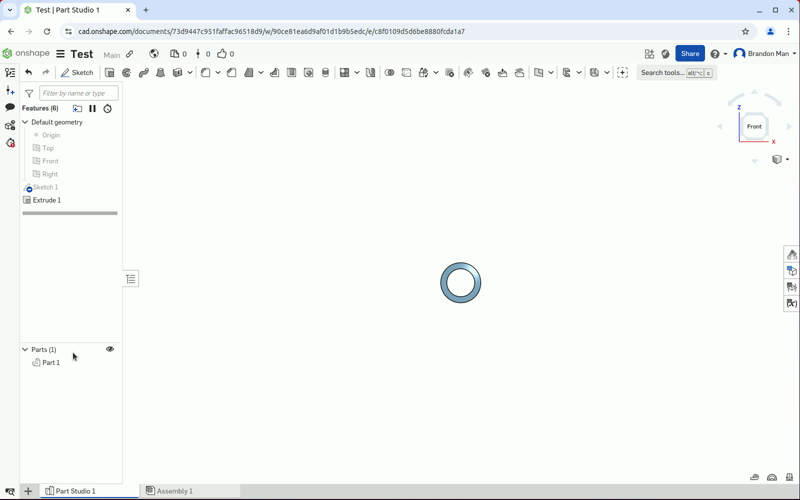
key(y)
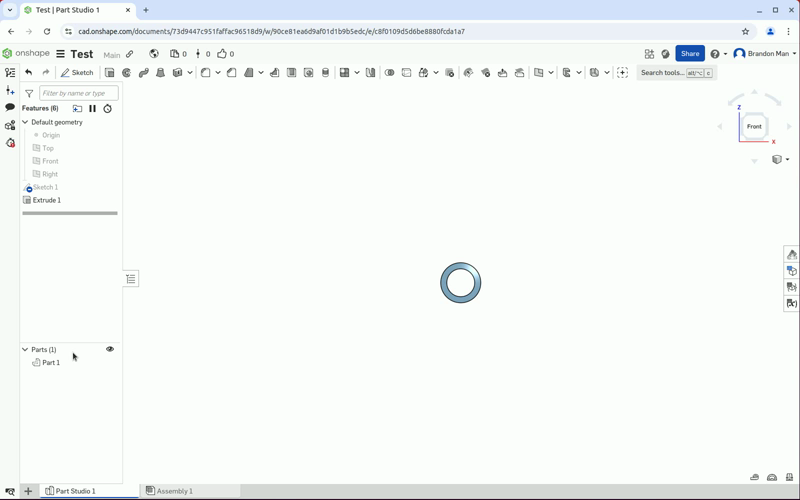
key(shift+p)
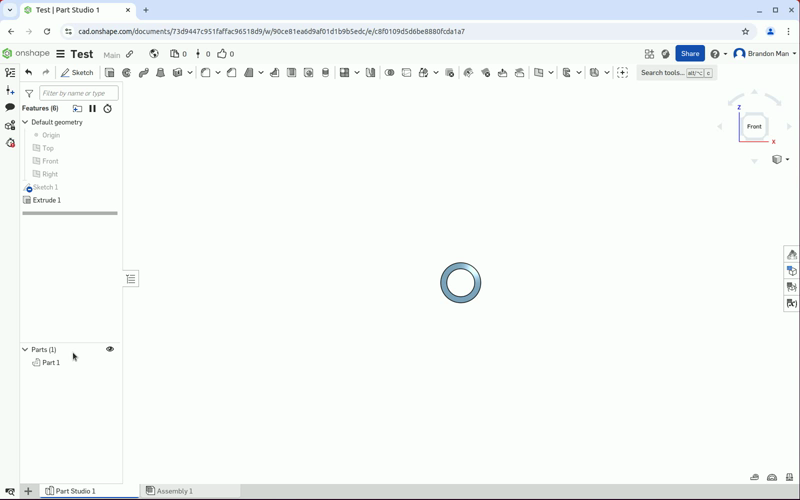
key(space)
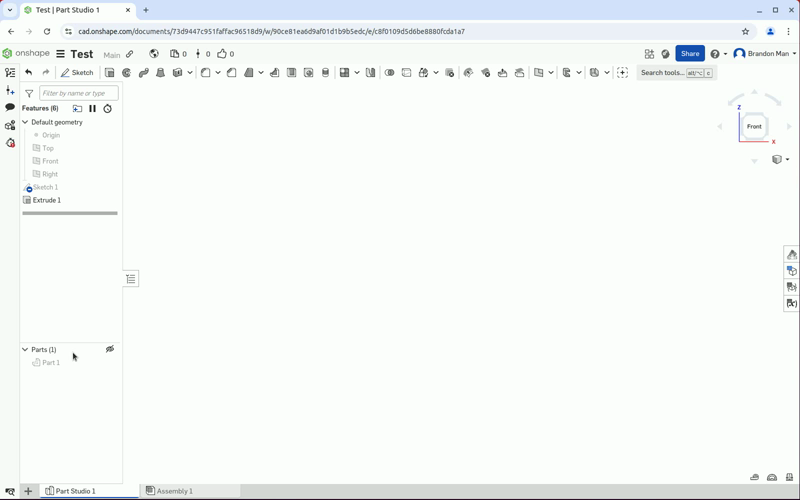
key_down(shift)
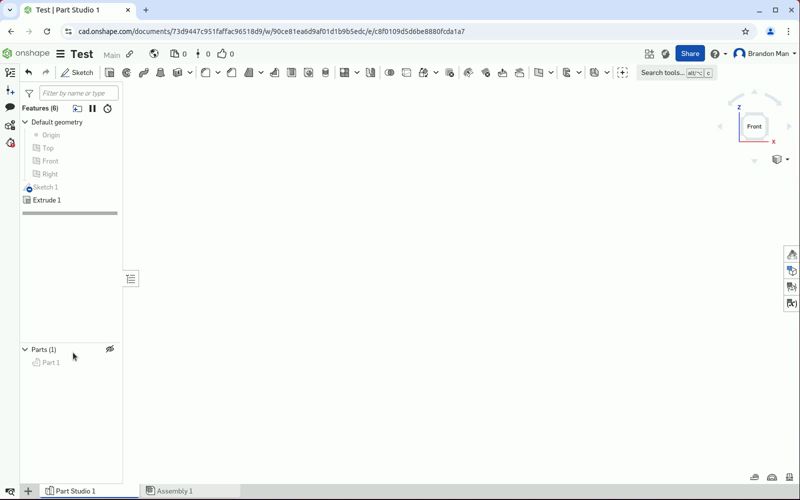
key(left)
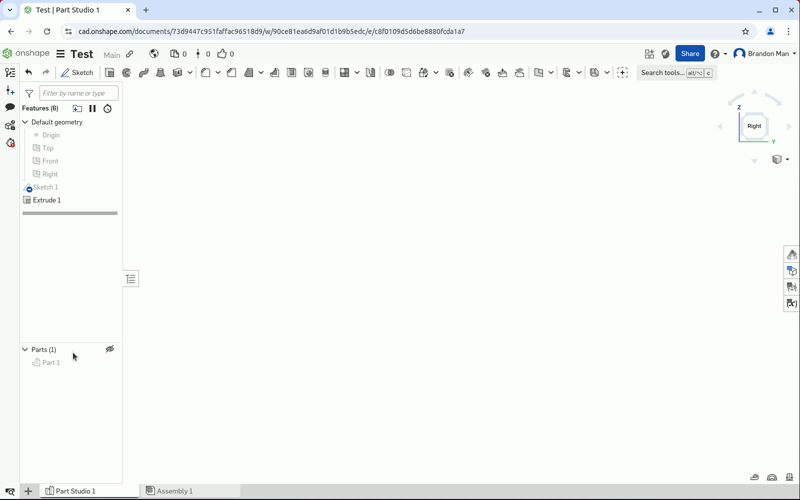
key_up(shift)
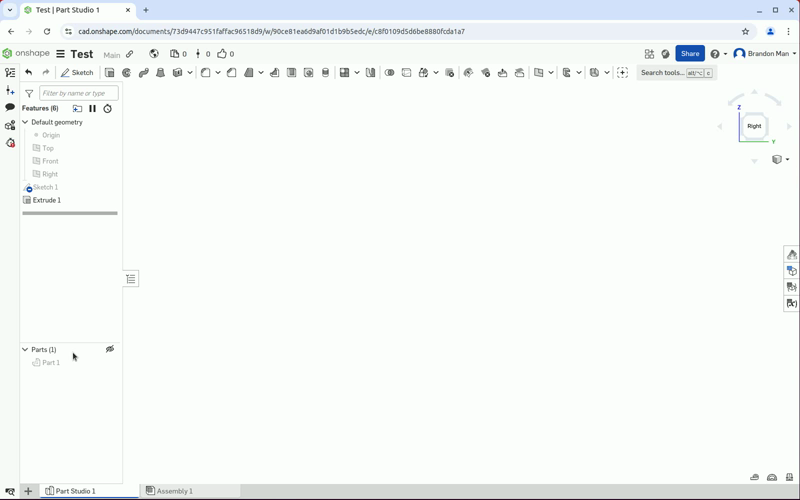
mouse_move(73, 352)
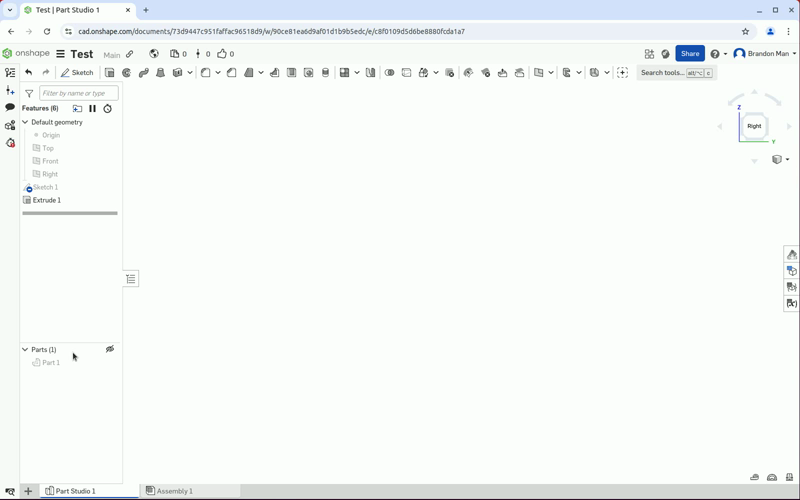
key(shift+y)
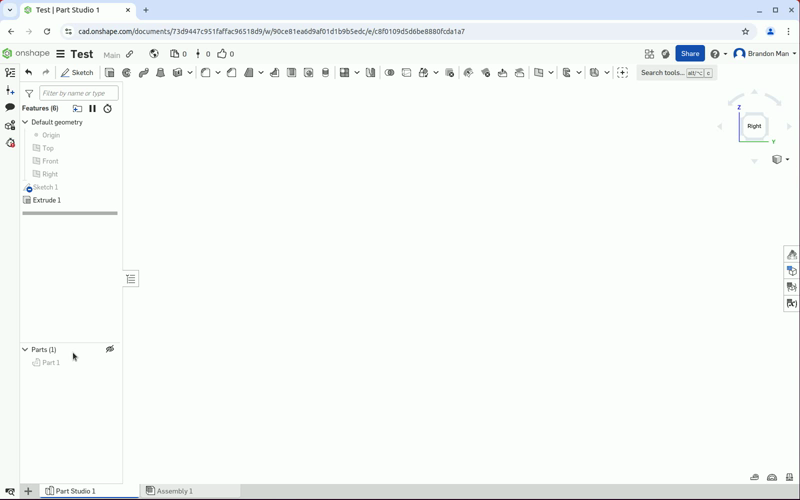
key(shift+s)
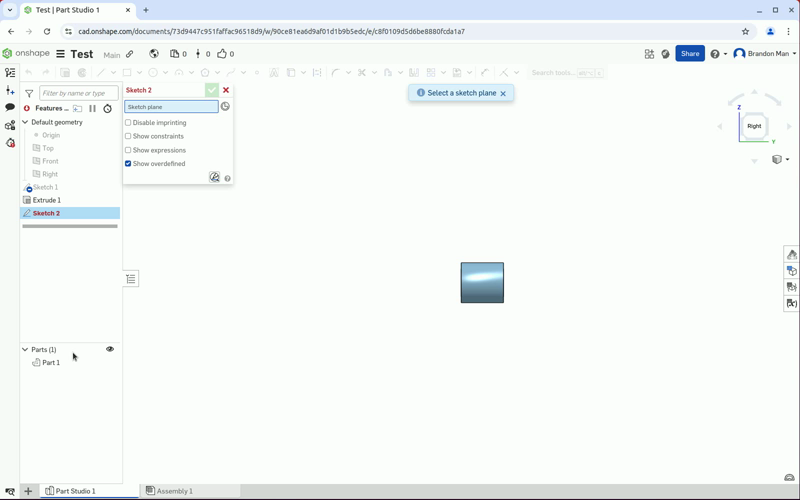
mouse_move(73, 176)
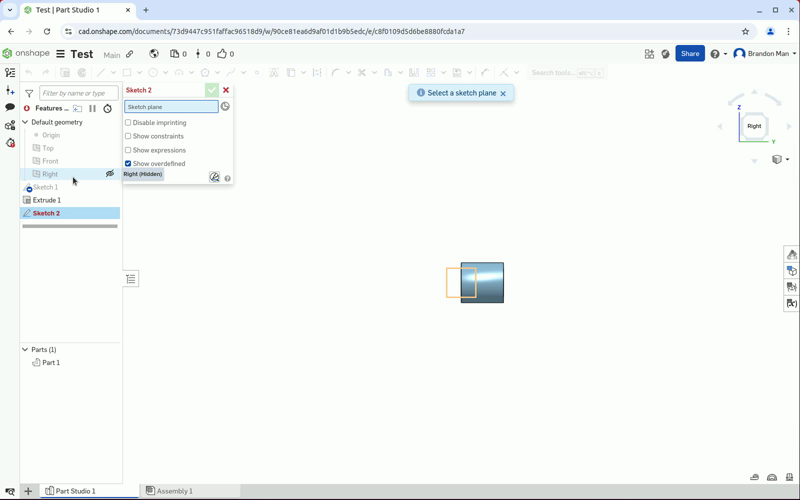
click(73, 176)
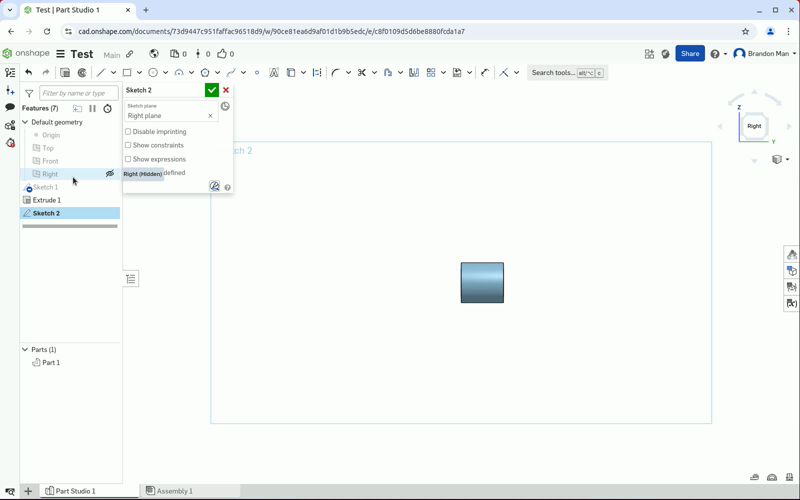
mouse_move(73, 352)
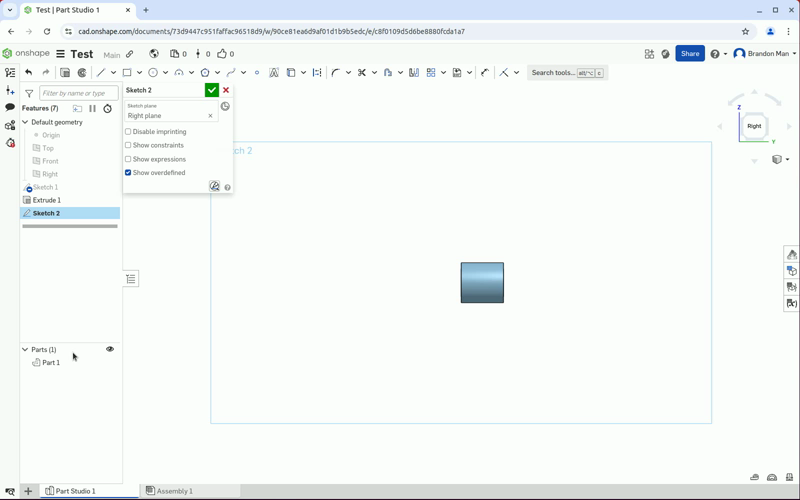
key(y)
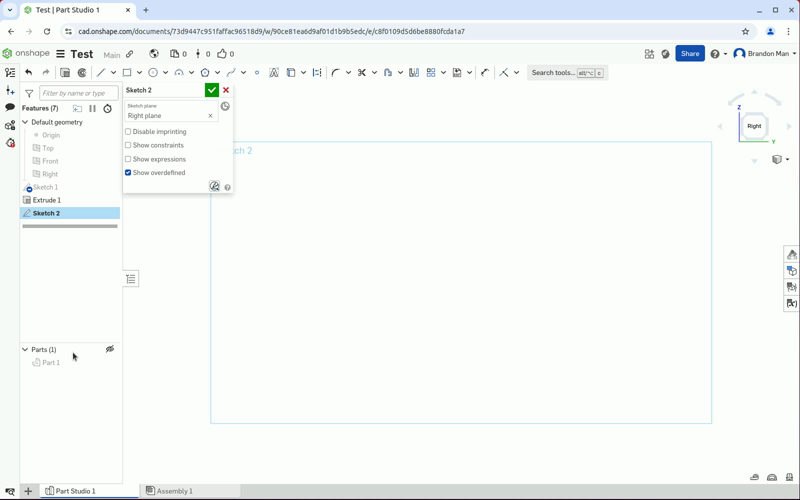
key(l)
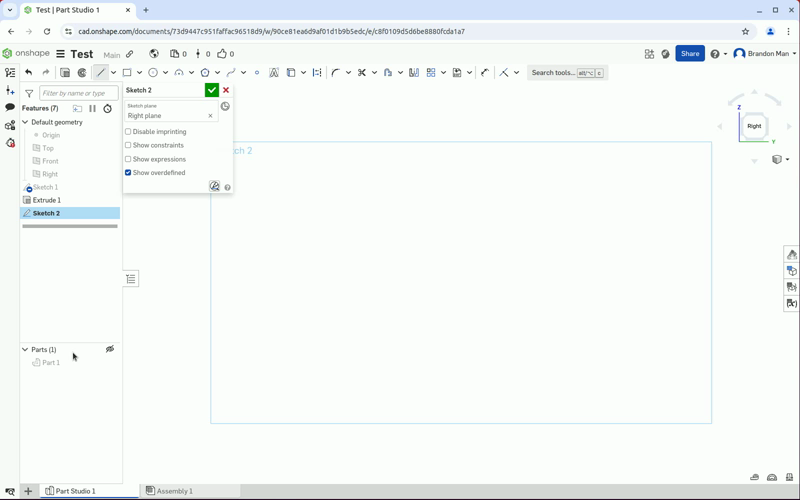
key_down(shift)
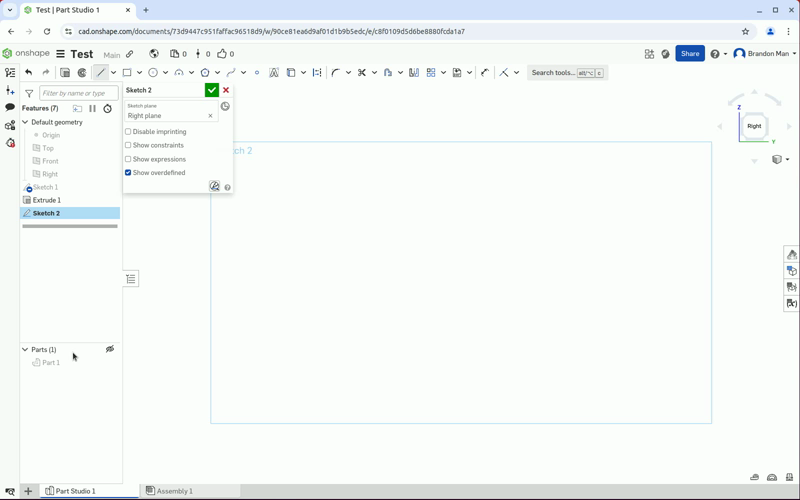
mouse_move(460, 278)
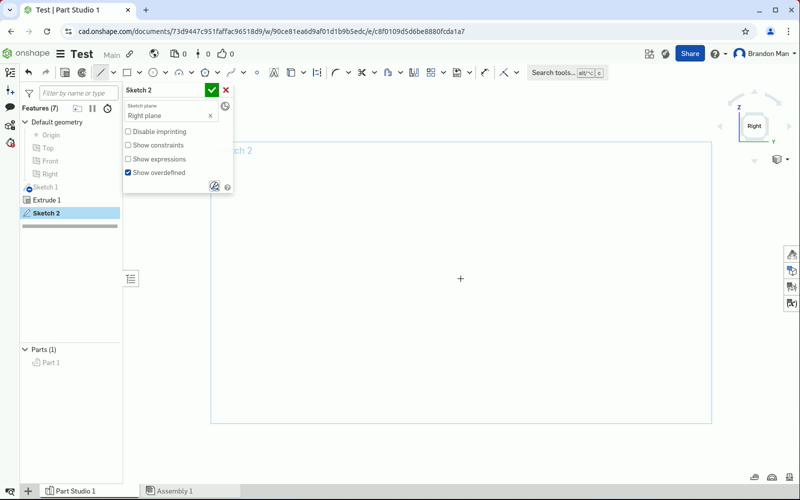
click(460, 278)
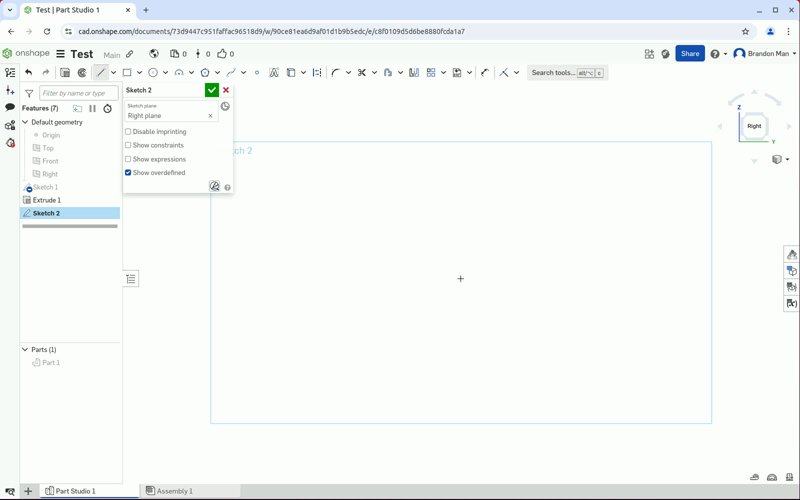
key_up(shift)
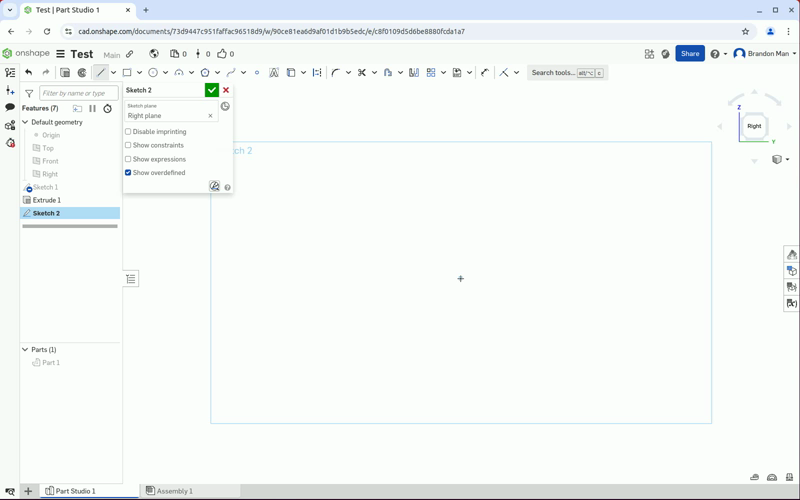
key_down(shift)
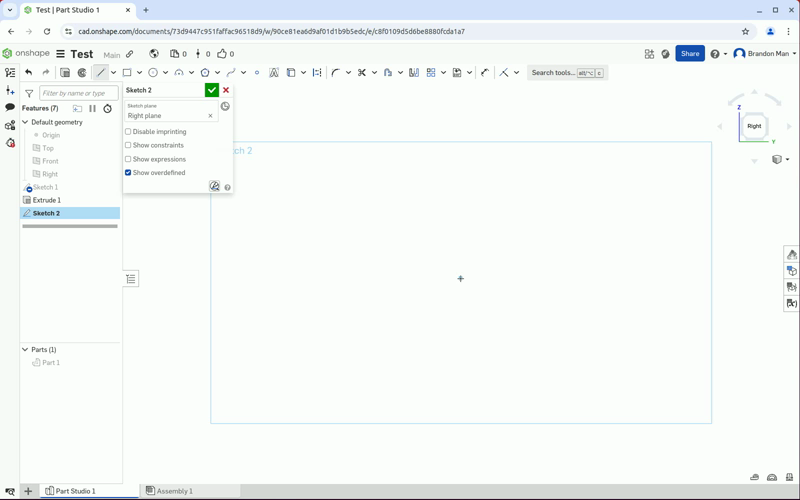
mouse_move(490, 278)
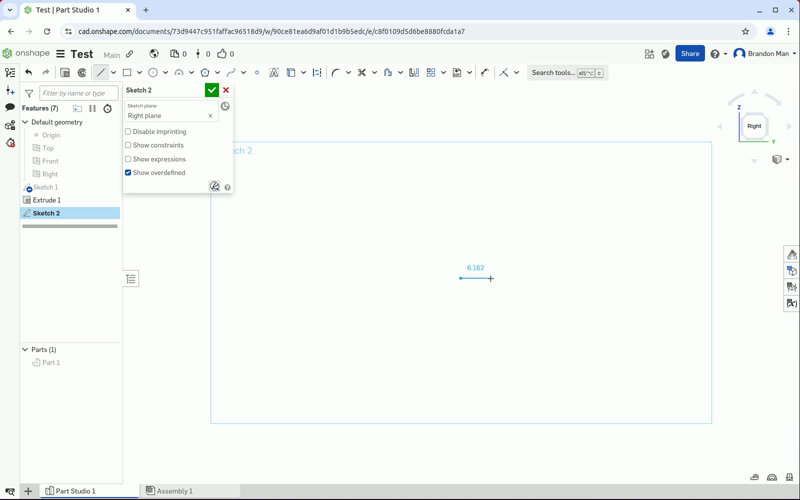
mouse_move(503, 278)
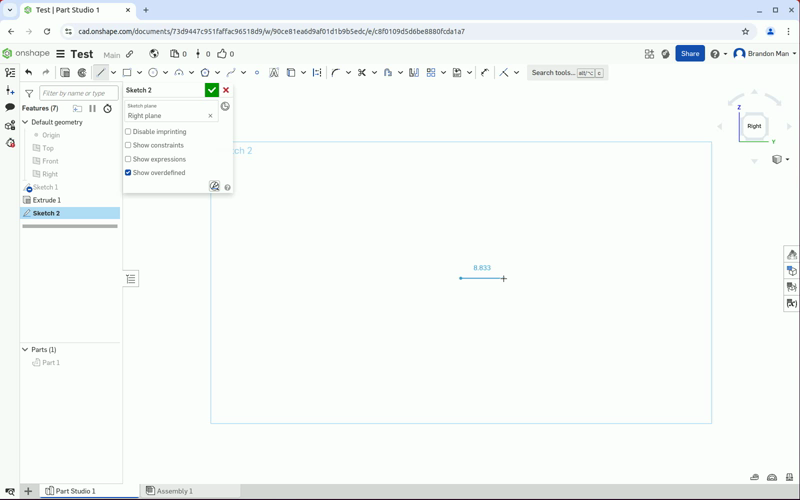
click(503, 278)
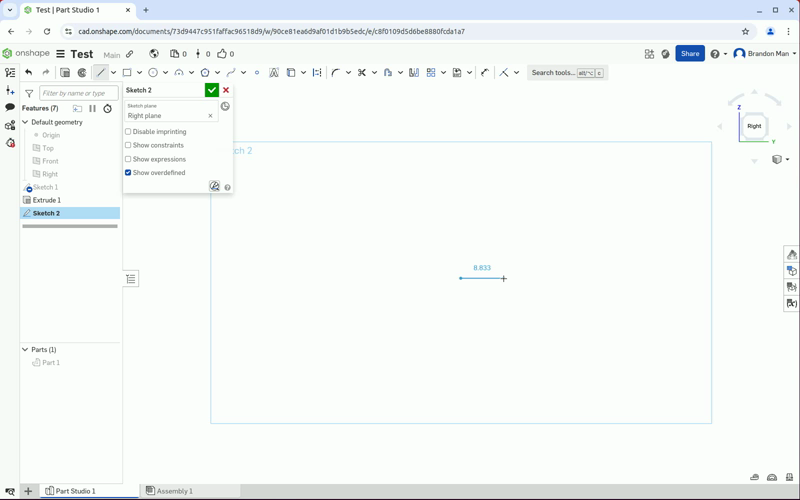
key_up(shift)
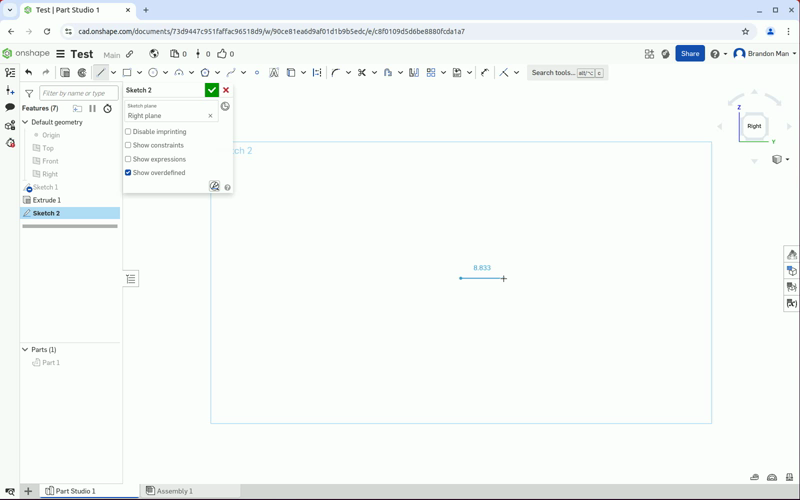
key_down(shift)
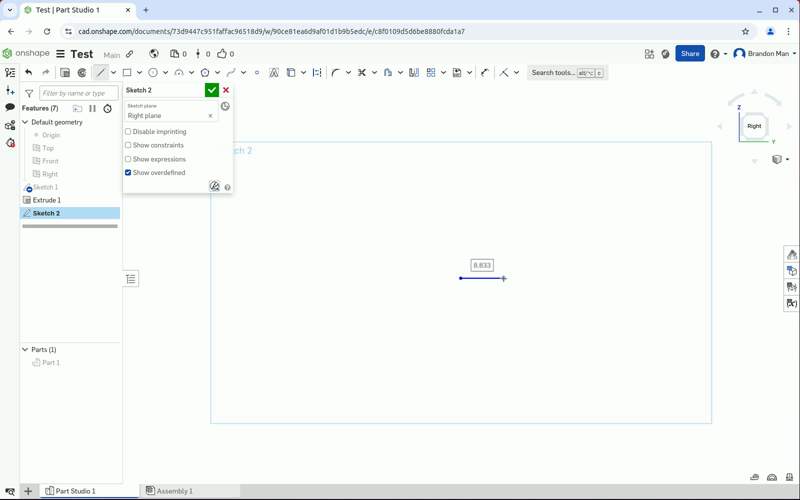
mouse_move(533, 278)
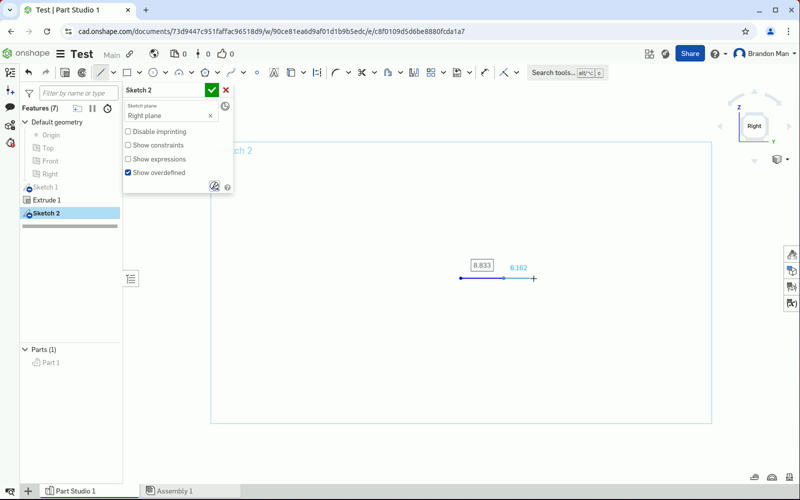
mouse_move(503, 268)
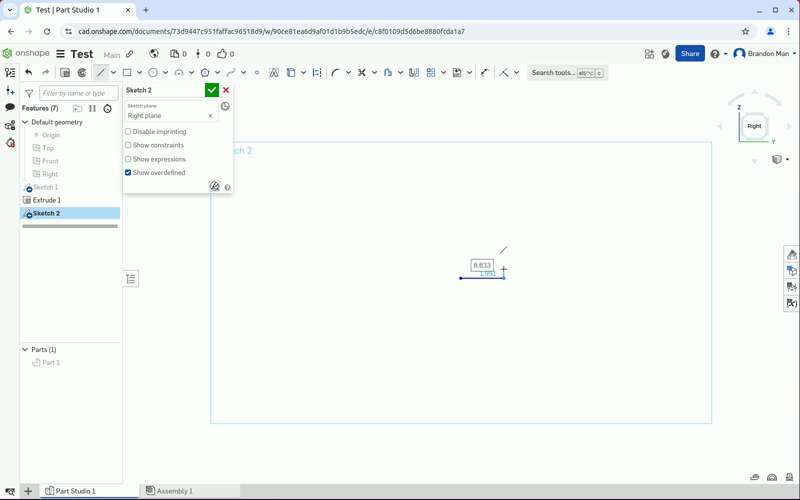
click(503, 268)
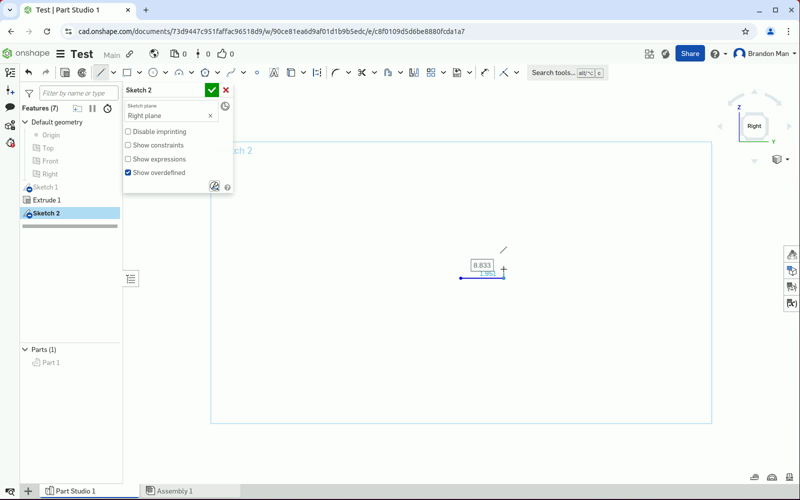
key_up(shift)
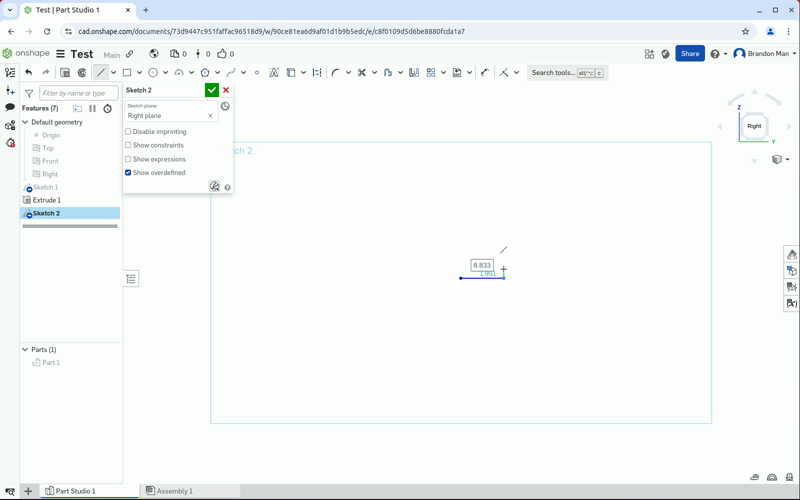
key_down(shift)
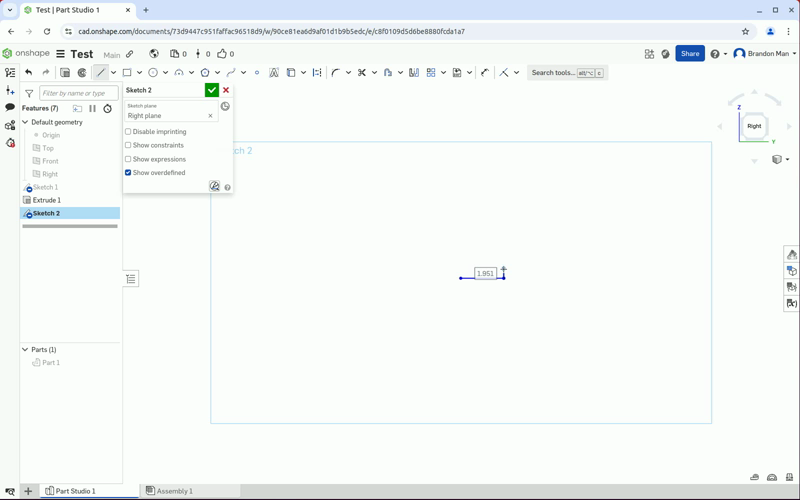
mouse_move(533, 268)
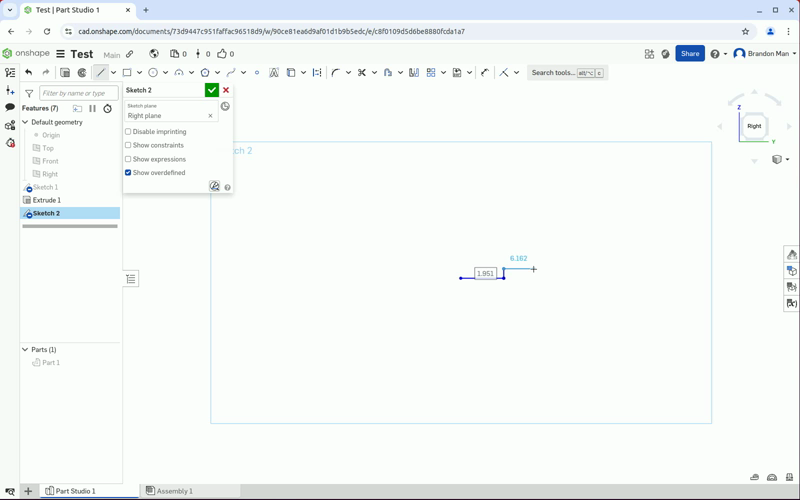
mouse_move(460, 268)
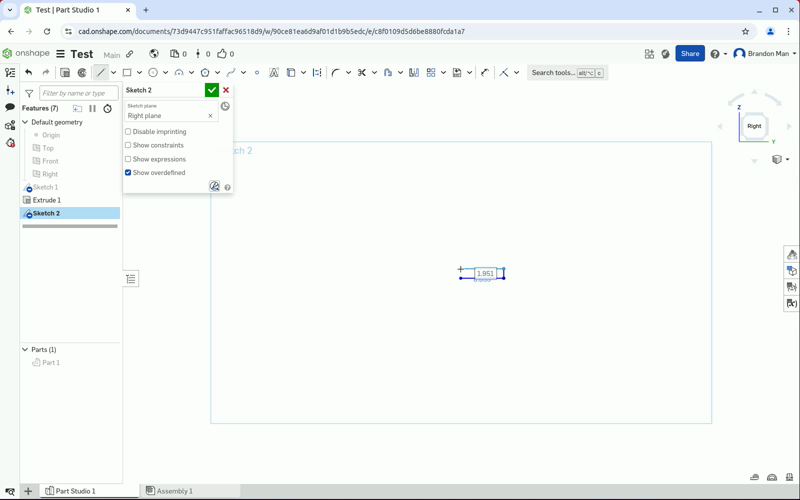
click(460, 268)
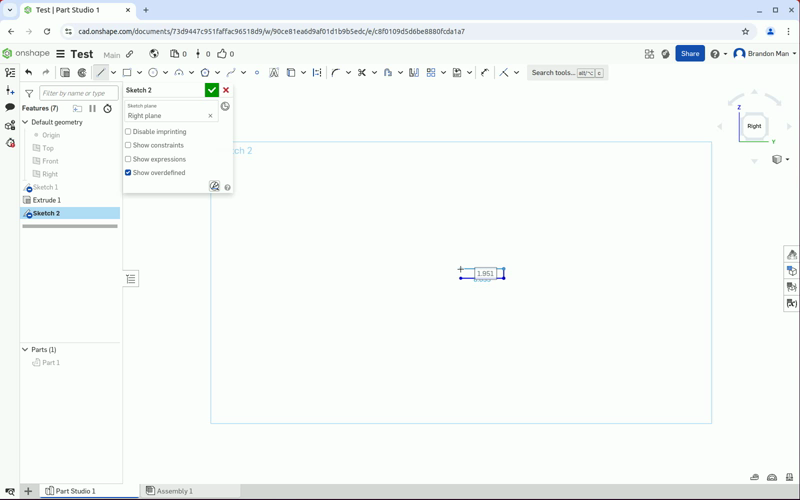
key_up(shift)
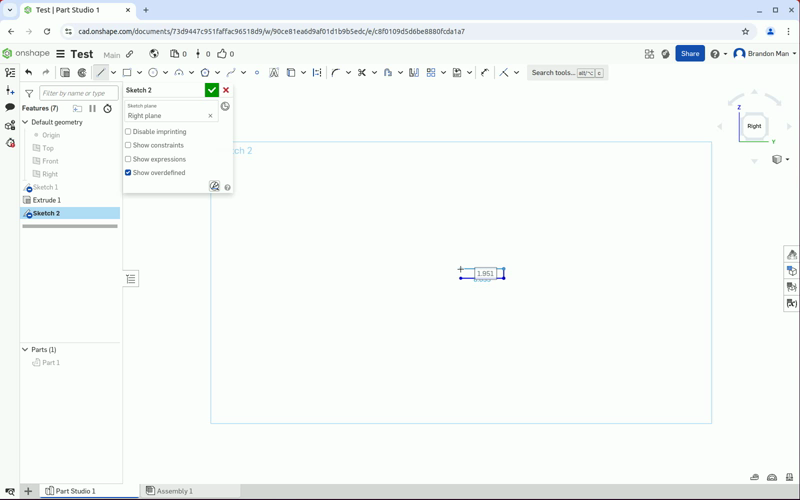
mouse_move(490, 268)
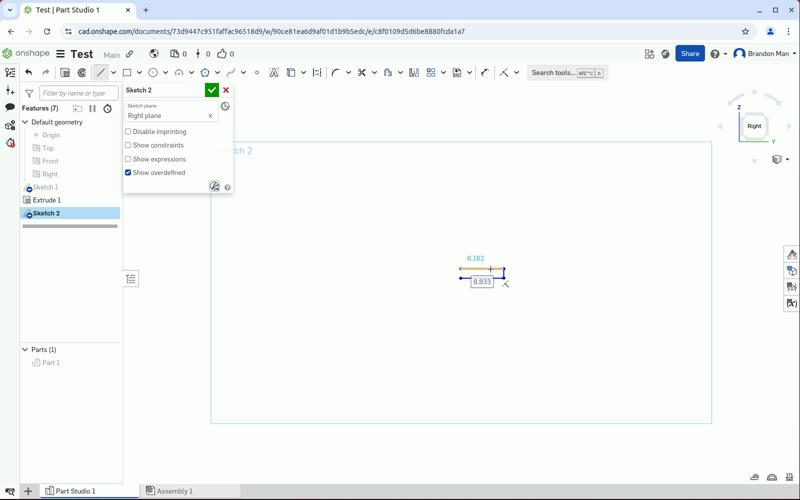
key_down(shift)
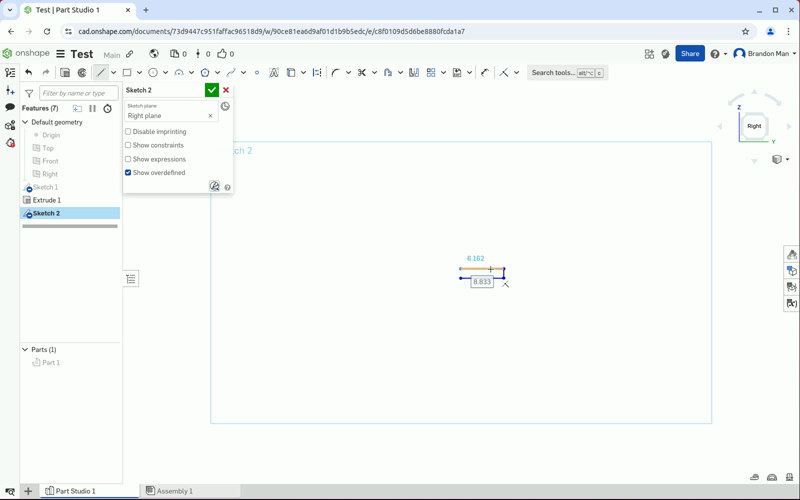
mouse_move(460, 278)
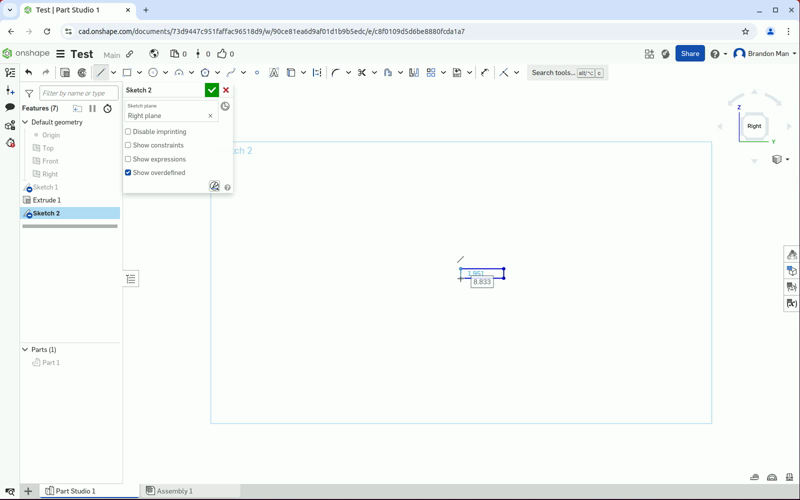
key_up(shift)
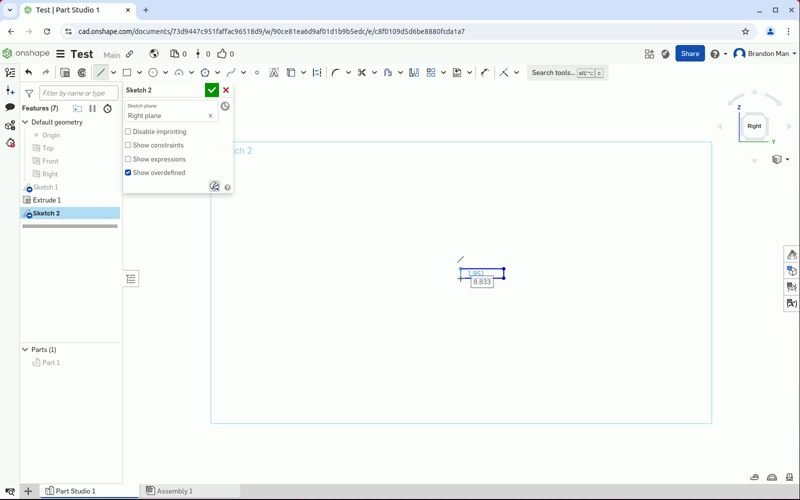
click(460, 278)
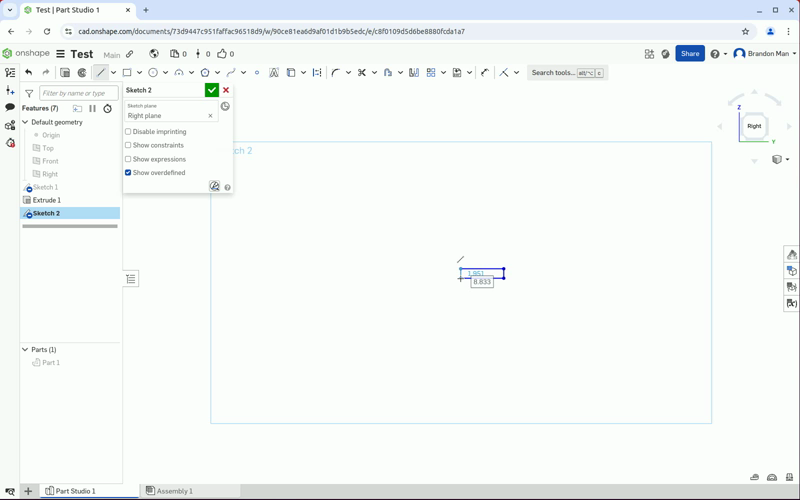
key(esc)
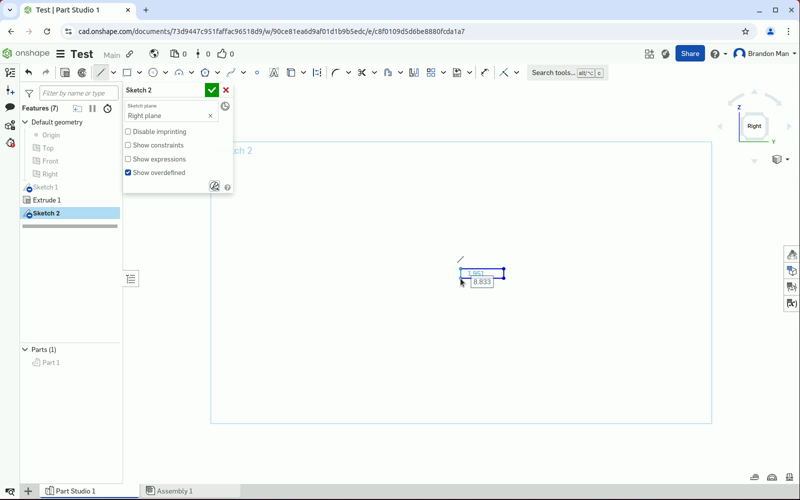
mouse_move(474, 269)
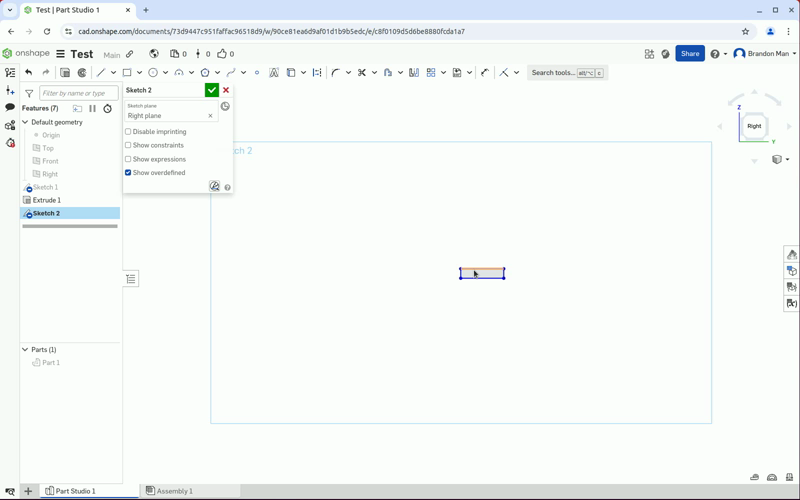
scroll(6)
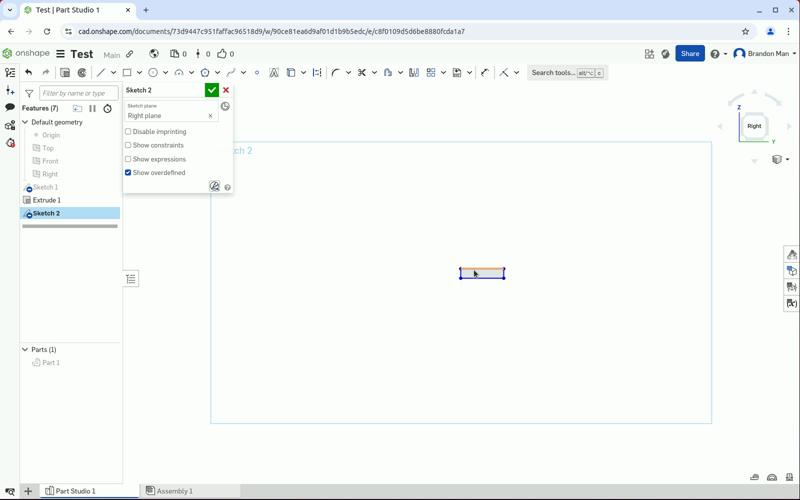
scroll(6)
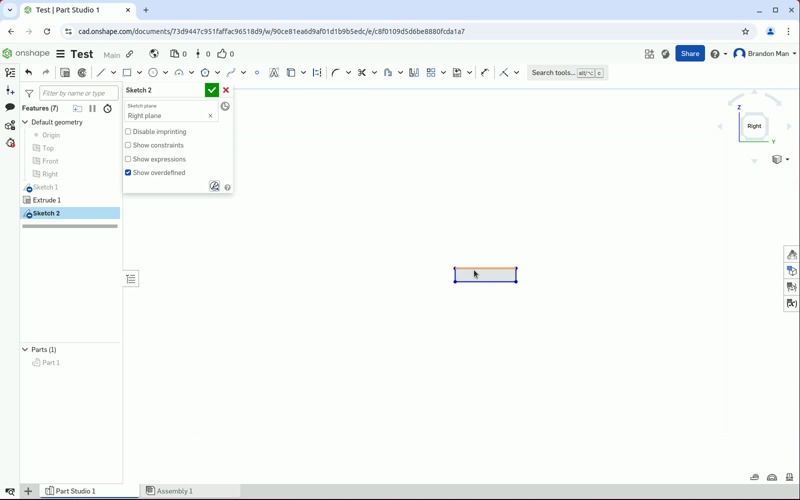
scroll(6)
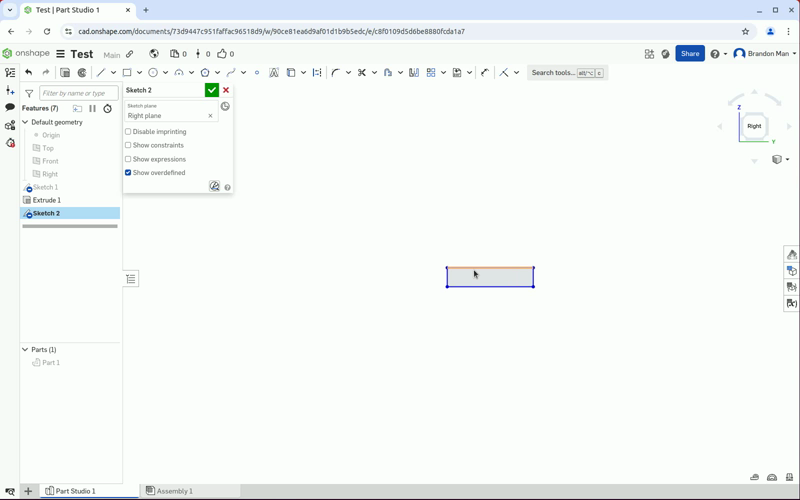
scroll(6)
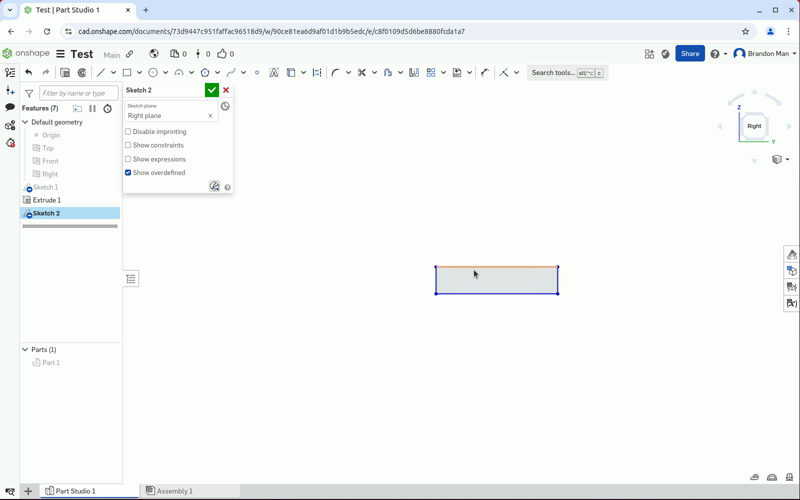
scroll(6)
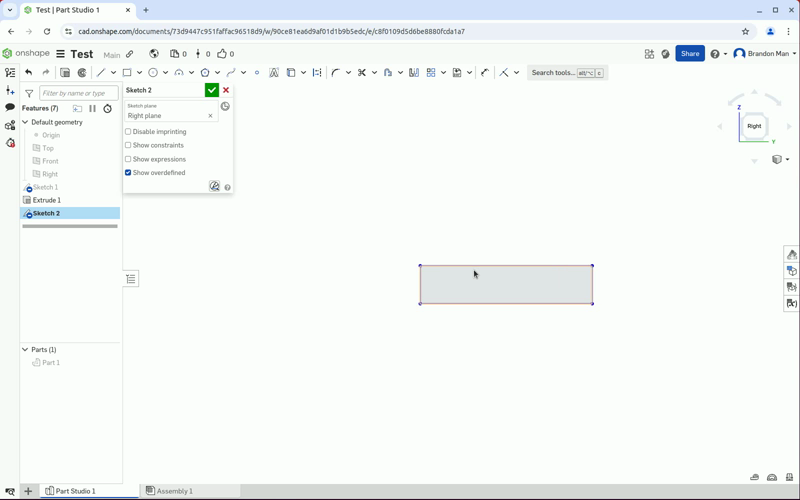
scroll(6)
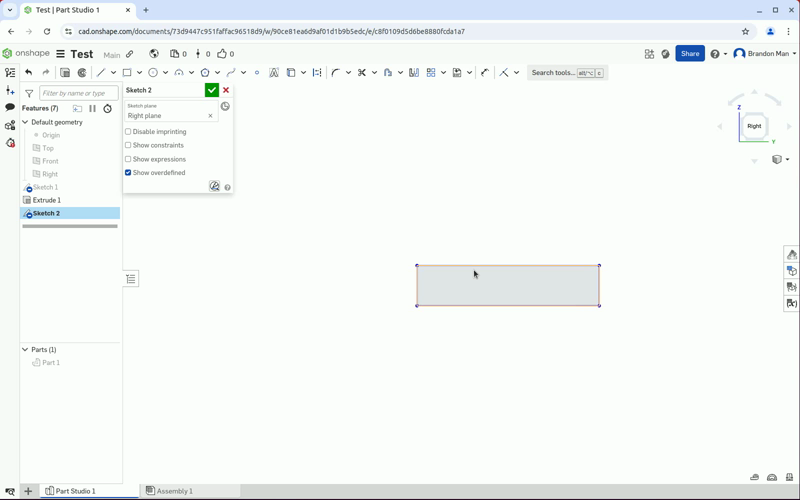
scroll(6)
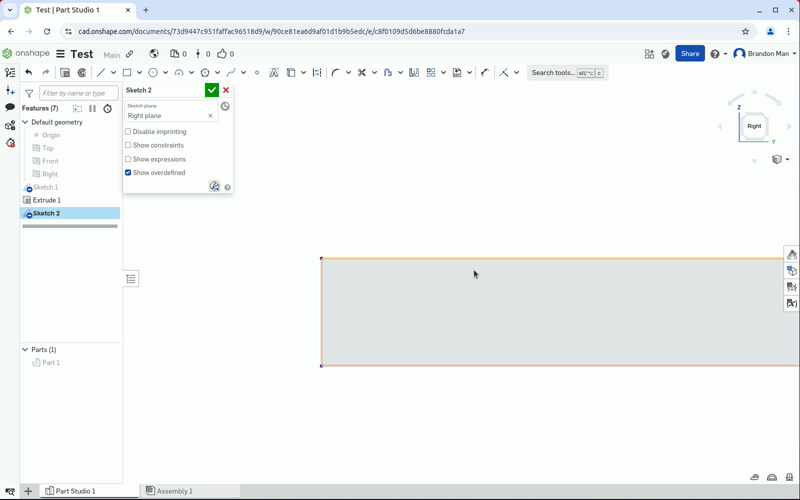
click(474, 269)
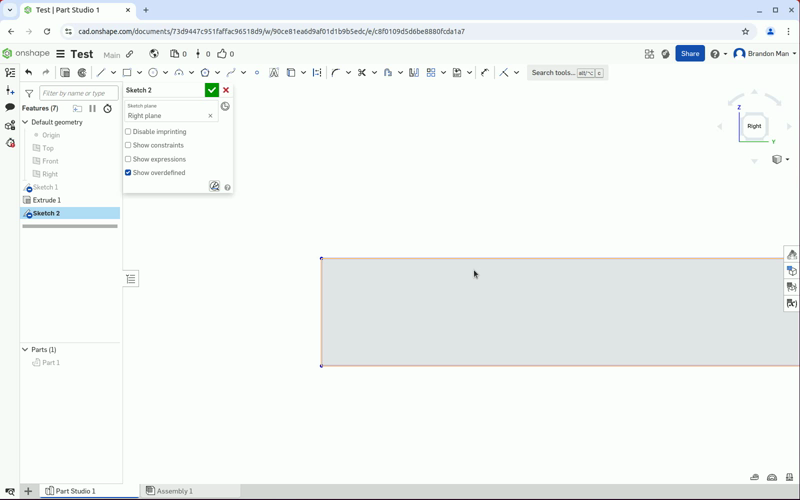
scroll(-6)
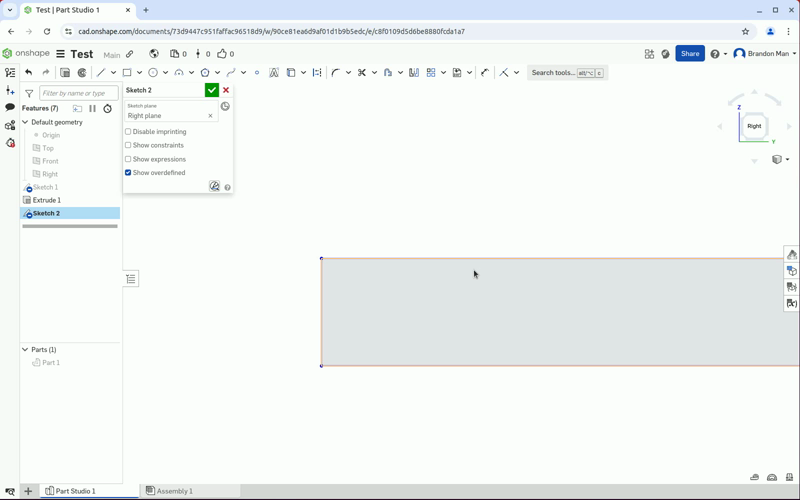
scroll(-6)
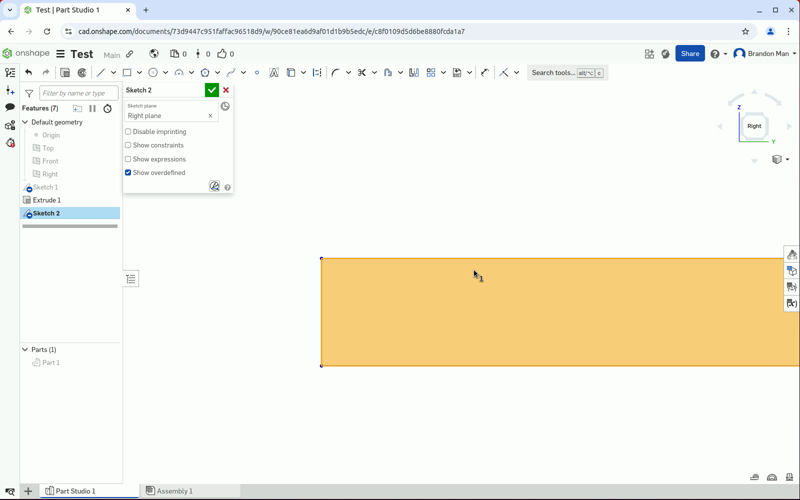
scroll(-6)
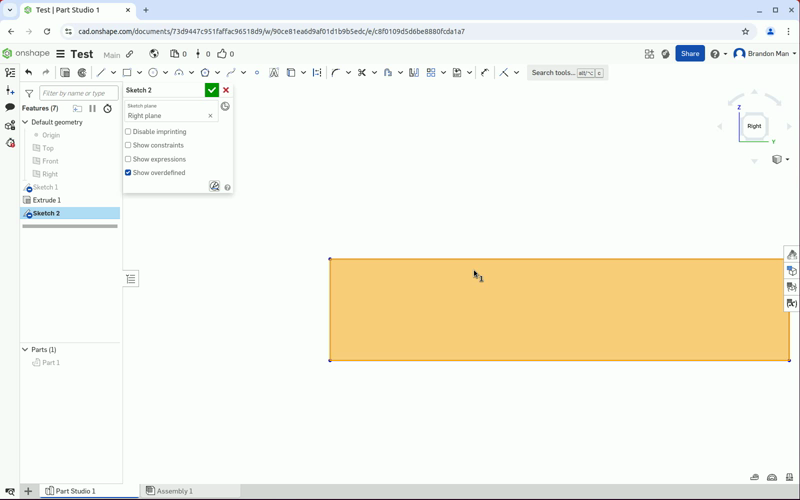
scroll(-6)
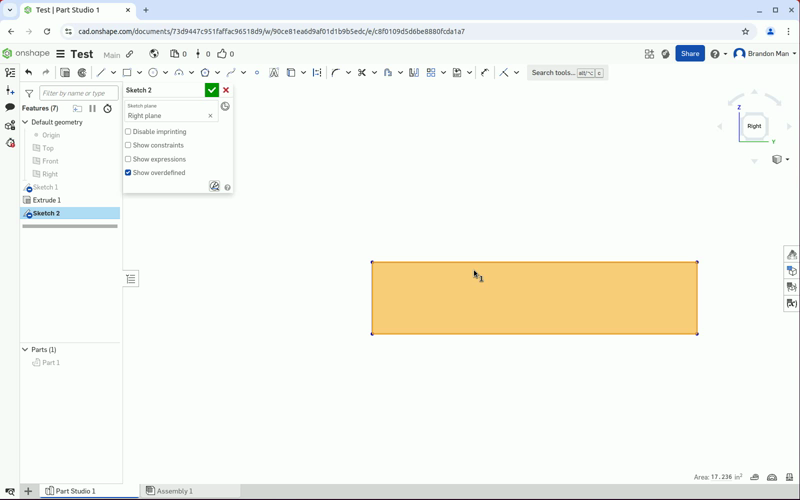
scroll(-6)
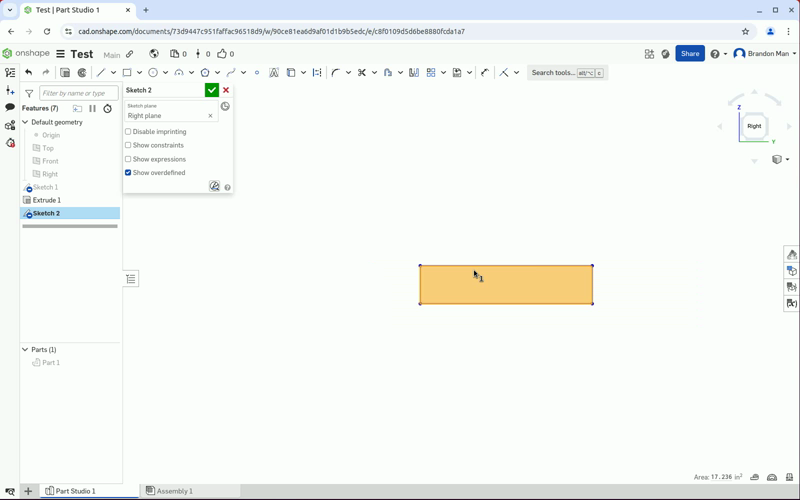
scroll(-6)
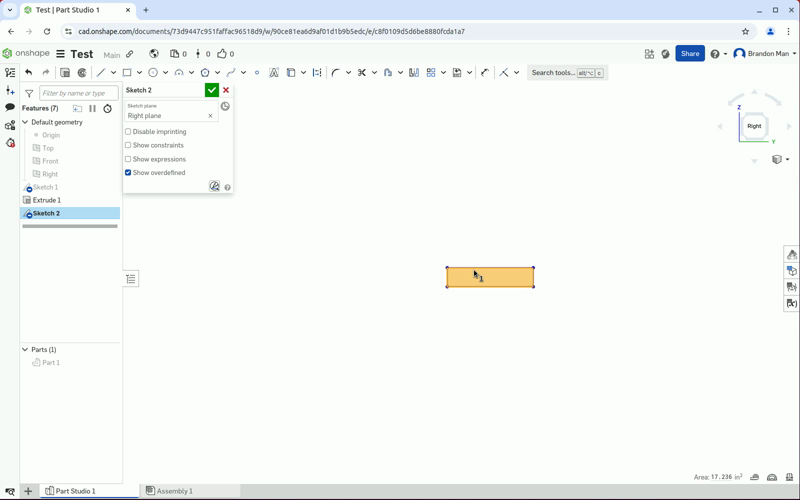
scroll(-6)
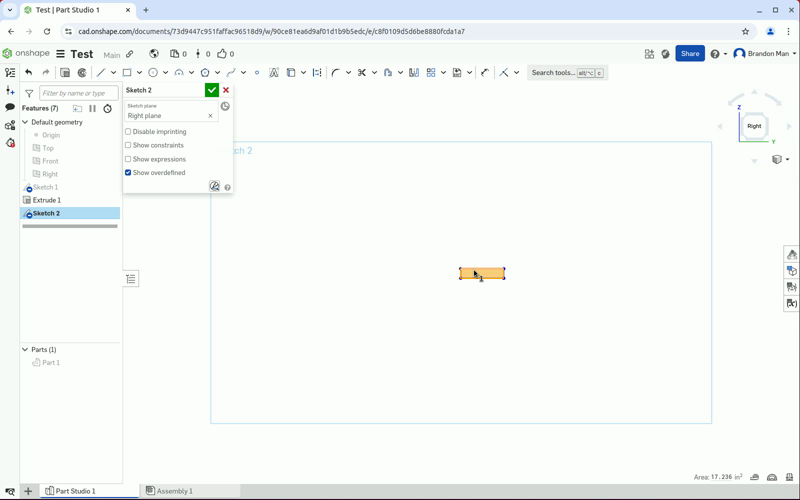
mouse_move(73, 352)
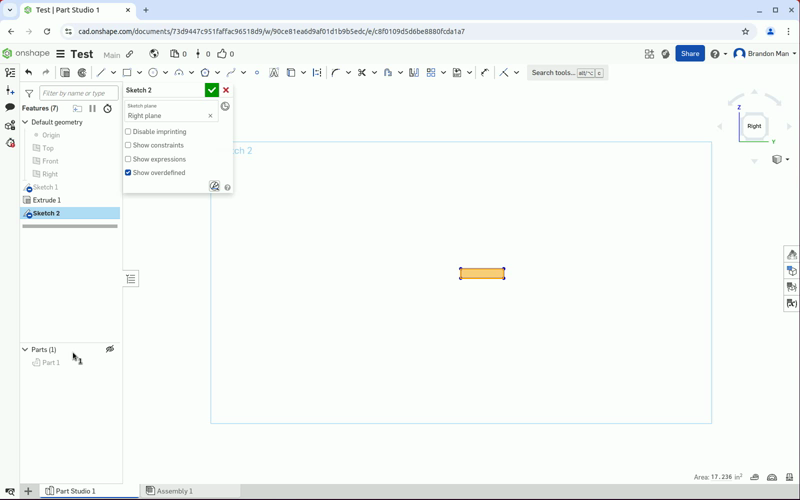
key(shift+y)
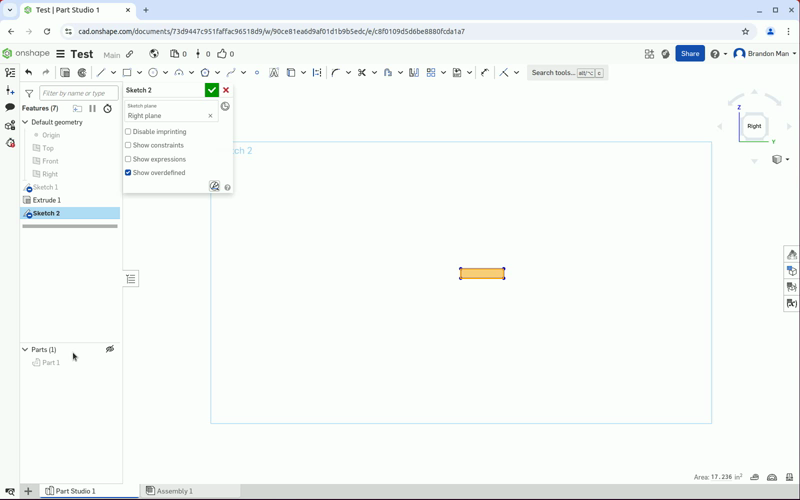
key(shift+e)
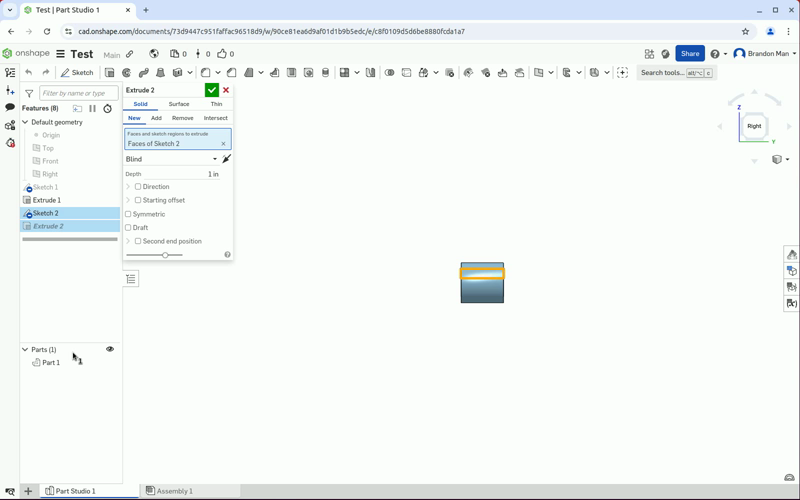
mouse_move(143, 106)
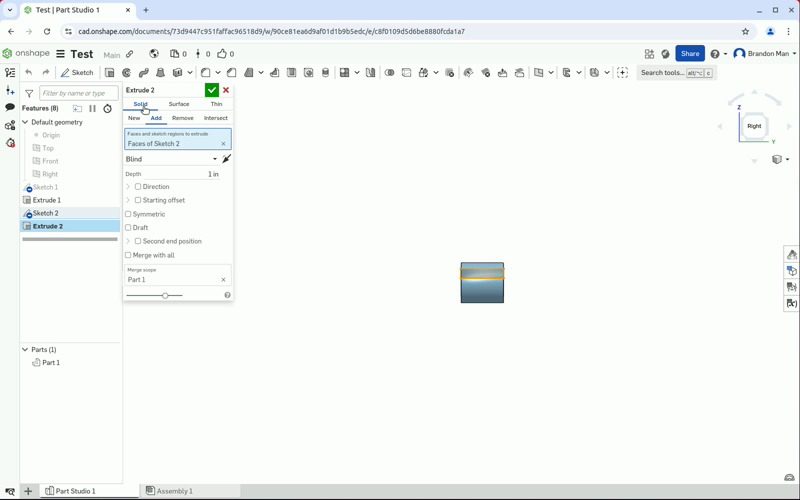
click(143, 106)
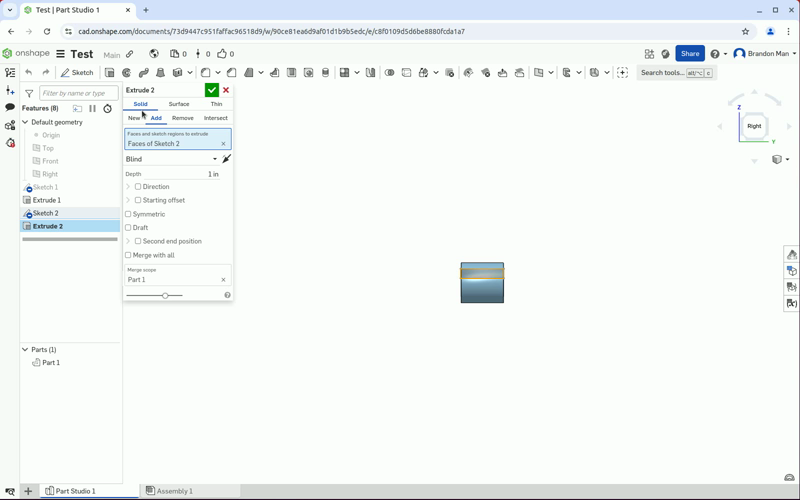
mouse_move(137, 120)
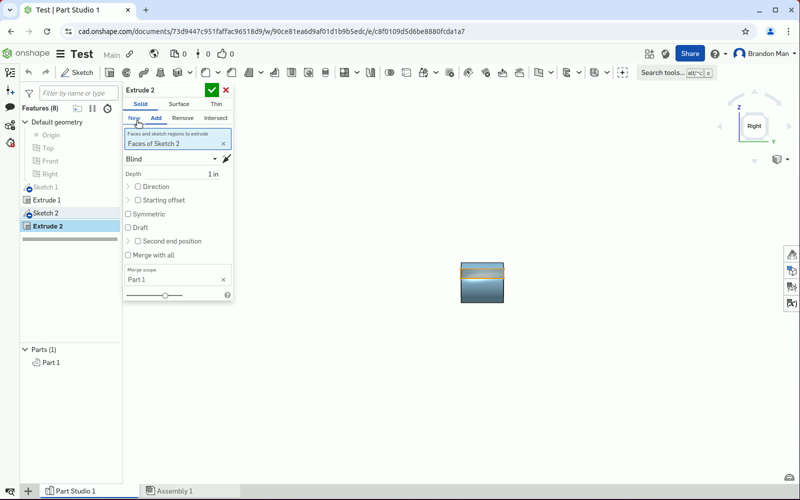
click(137, 120)
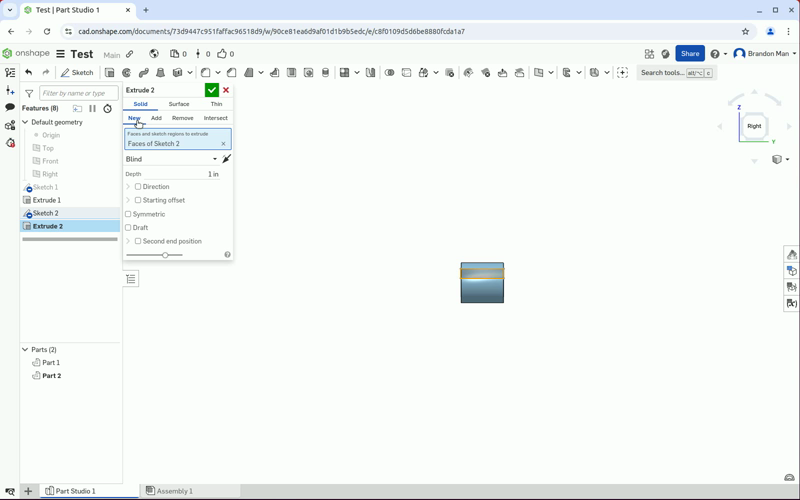
key(tab, 4)
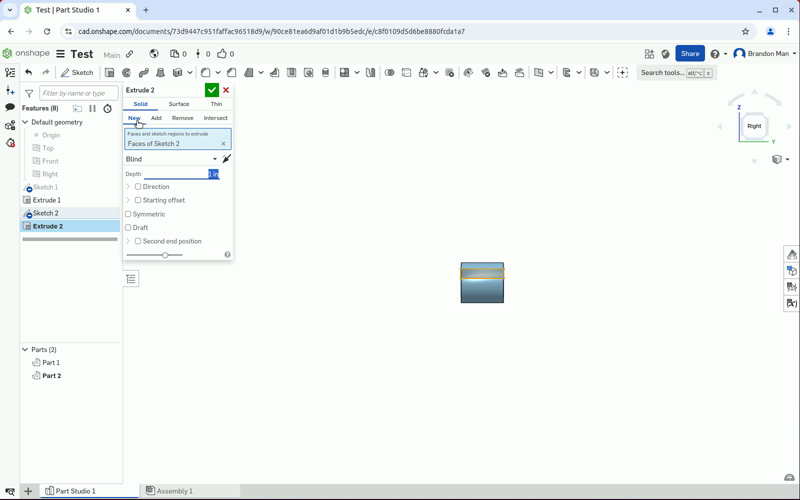
text(23.108)
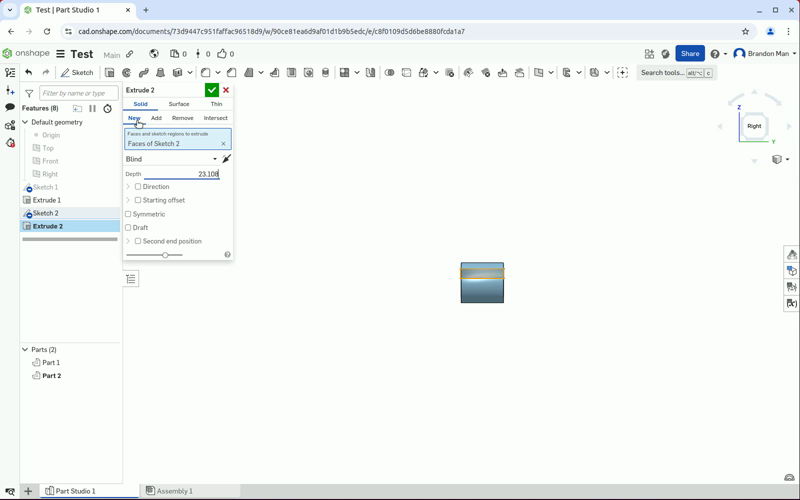
key(enter)
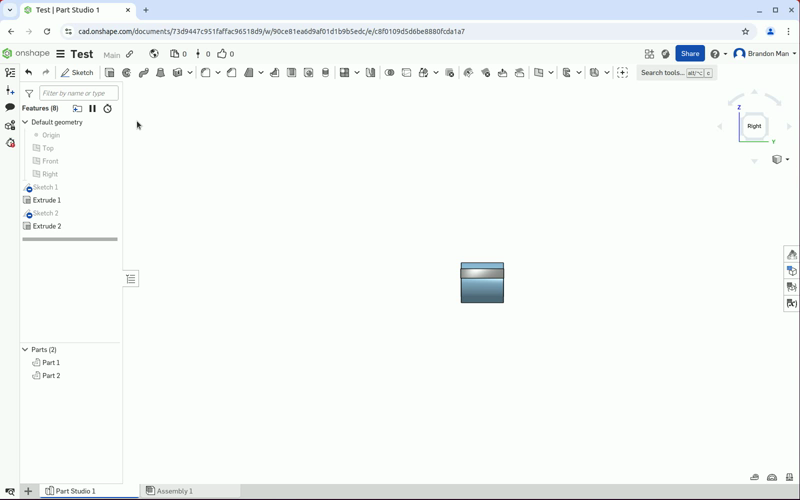
key(shift+h)
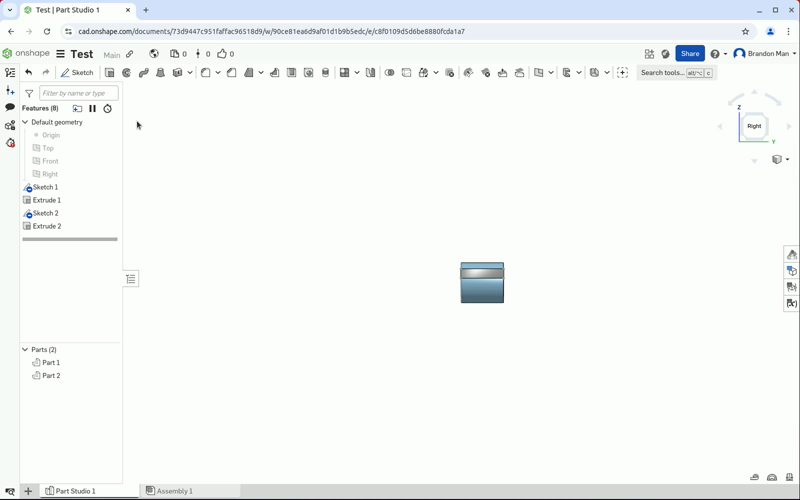
key(shift+h)
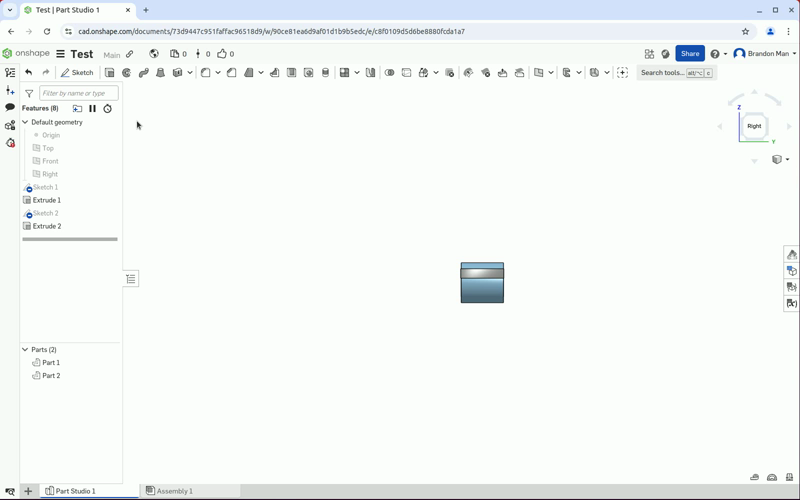
mouse_move(73, 189)
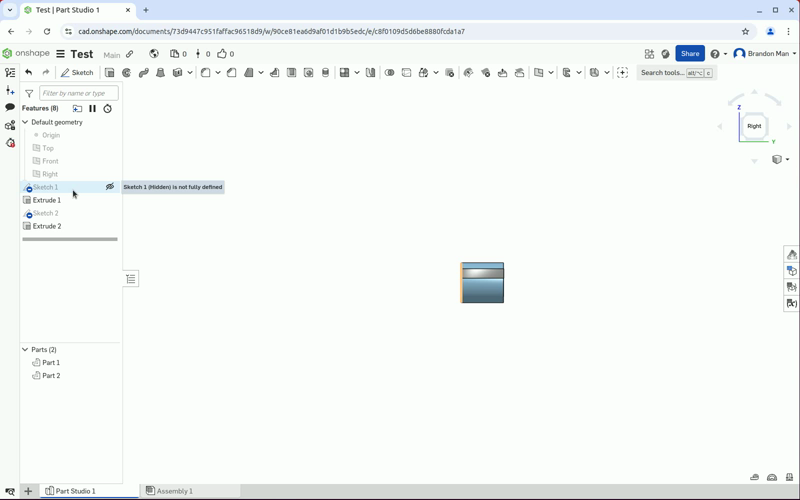
click(73, 189)
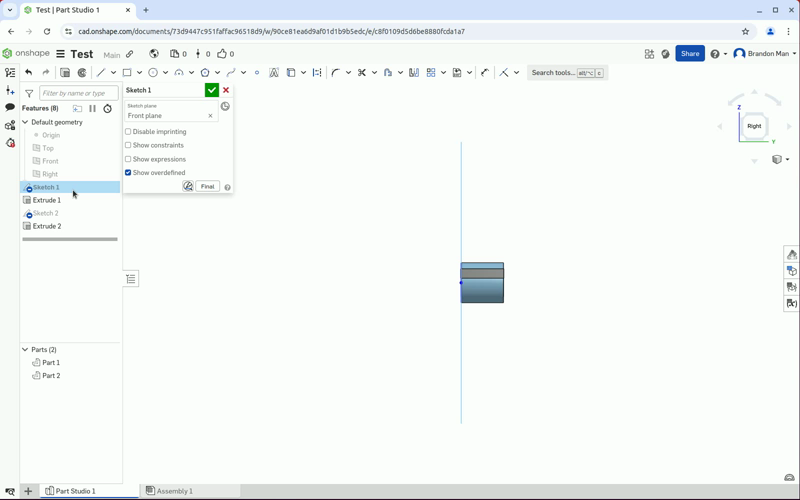
mouse_move(229, 92)
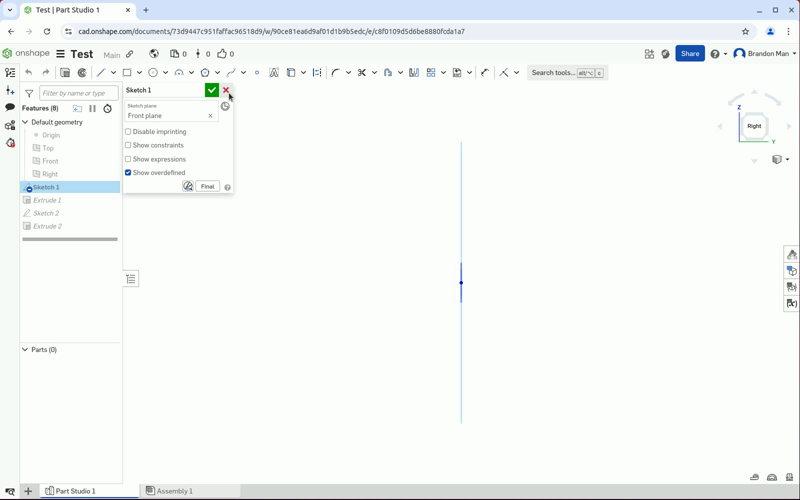
click(229, 92)
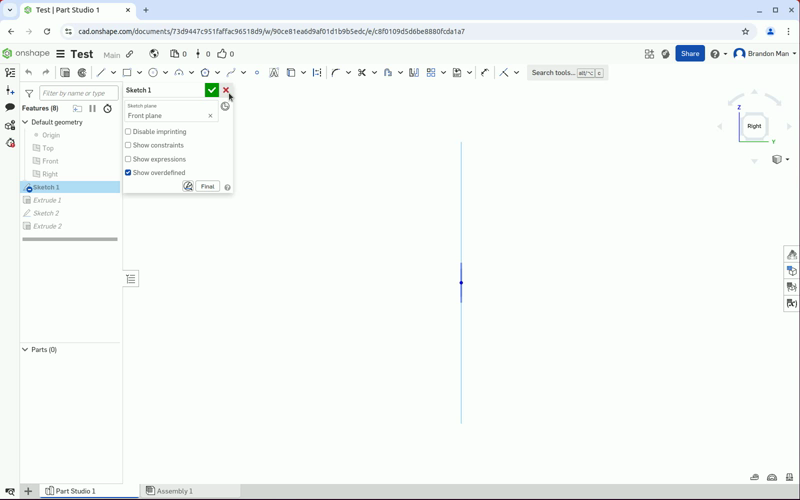
key(shift+s)
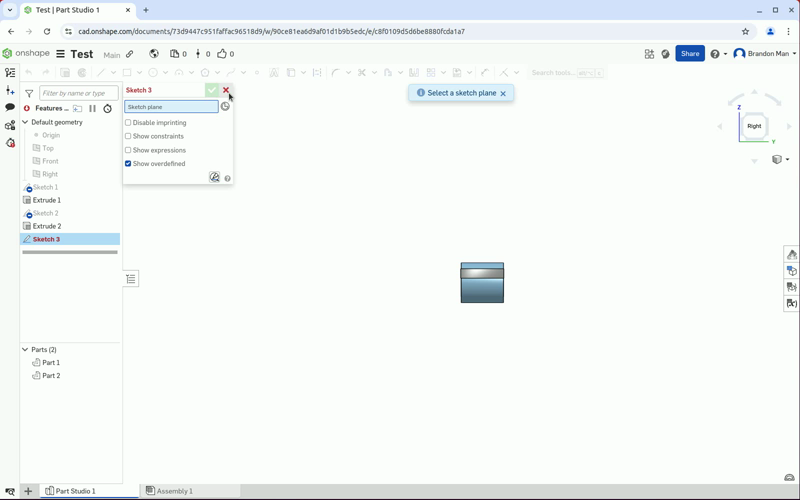
mouse_move(73, 176)
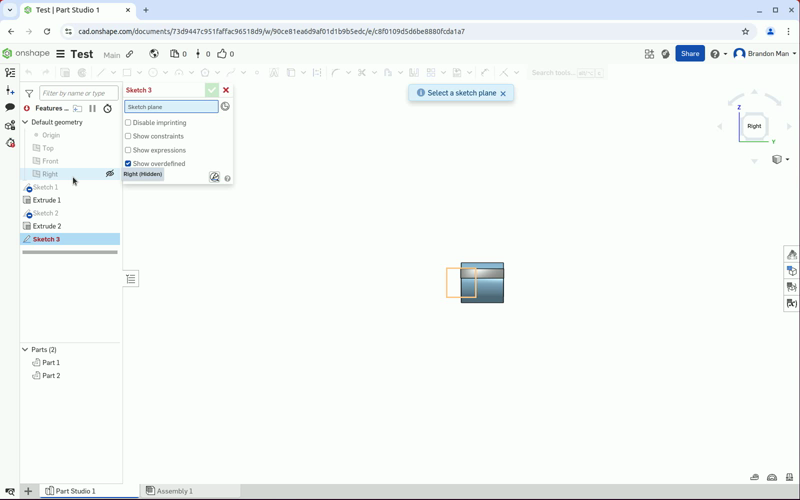
click(73, 176)
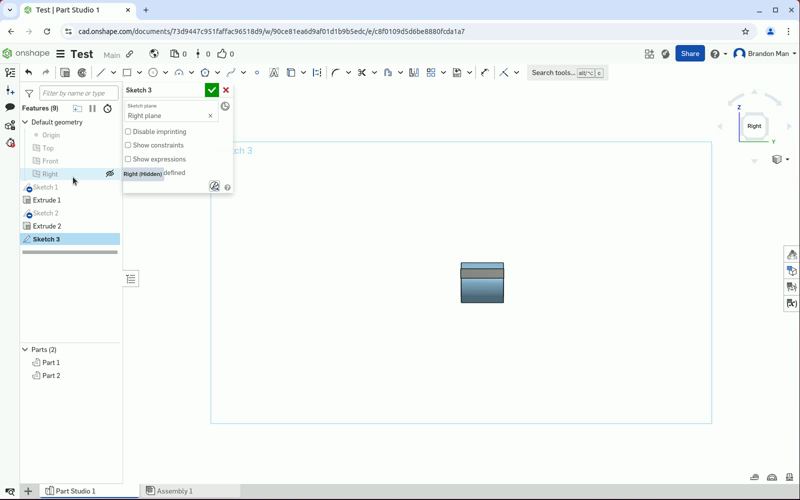
mouse_move(73, 352)
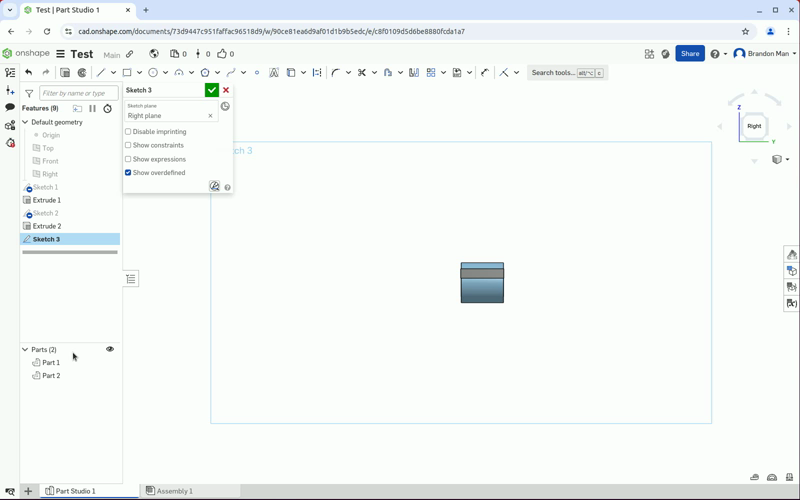
key(y)
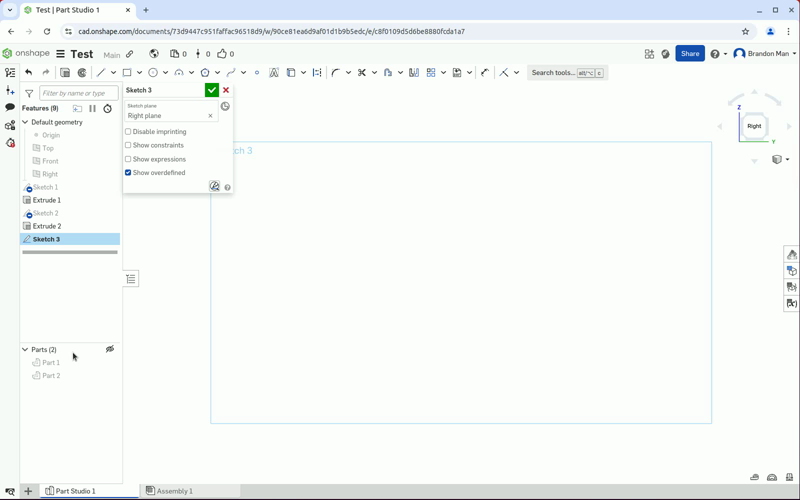
key(l)
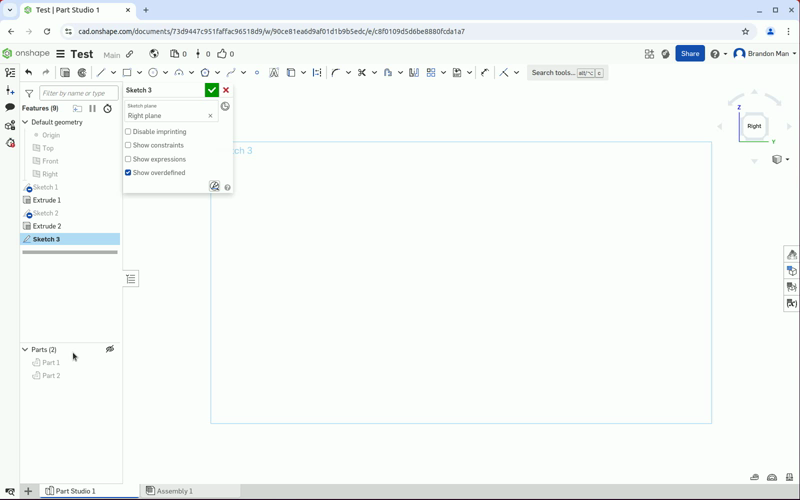
key_down(shift)
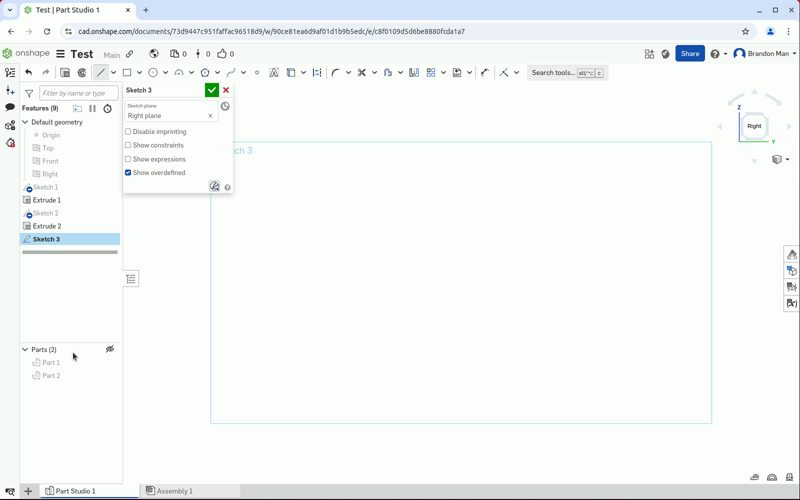
mouse_move(460, 298)
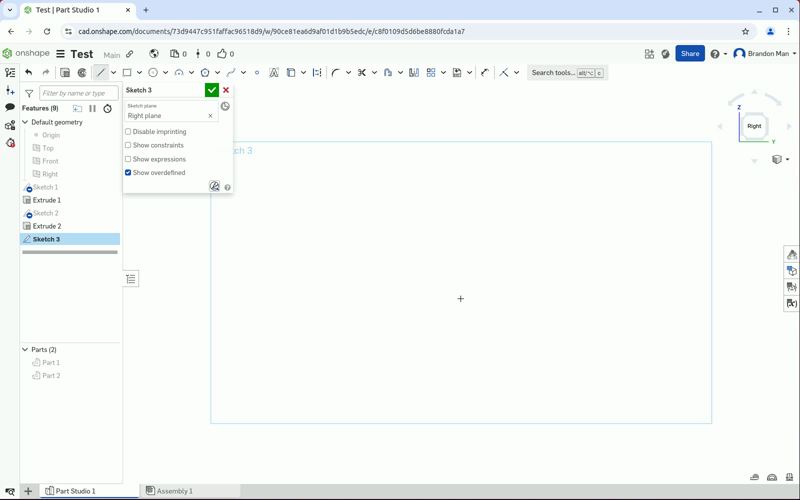
click(460, 298)
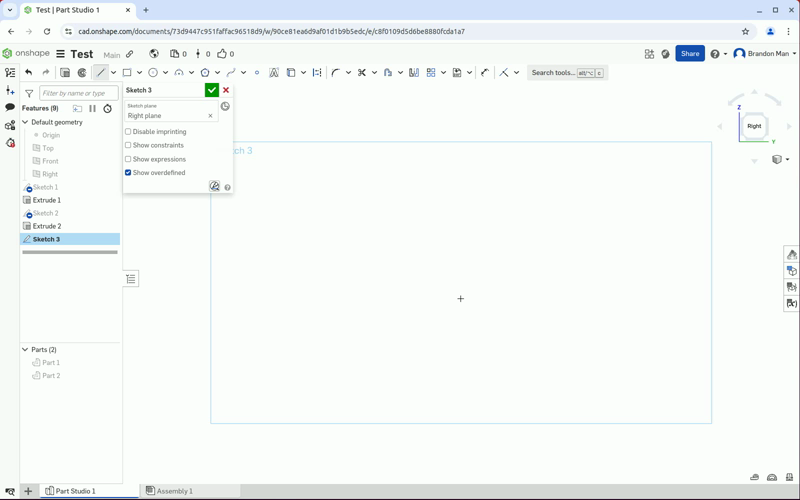
key_up(shift)
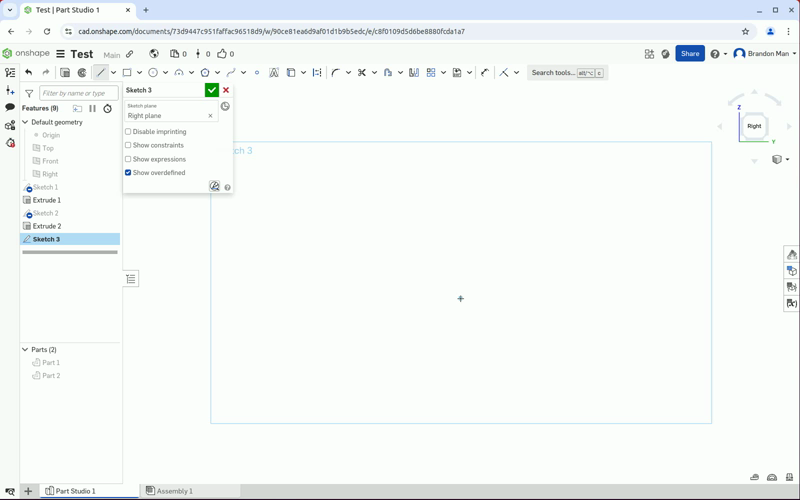
key_down(shift)
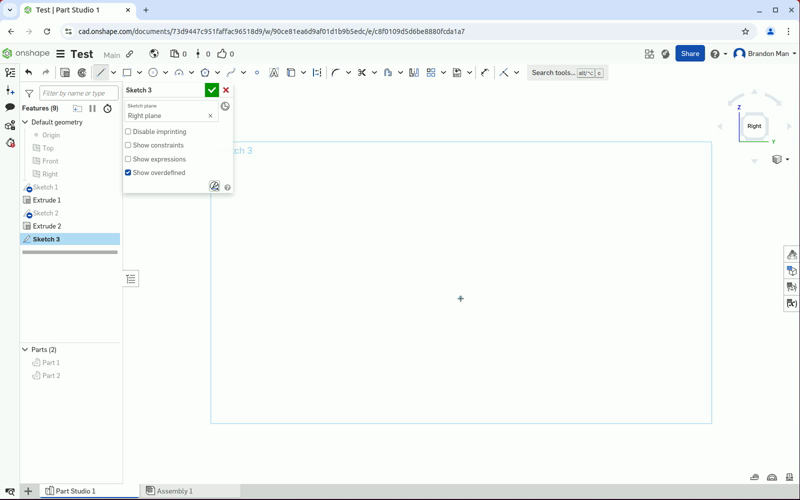
mouse_move(490, 298)
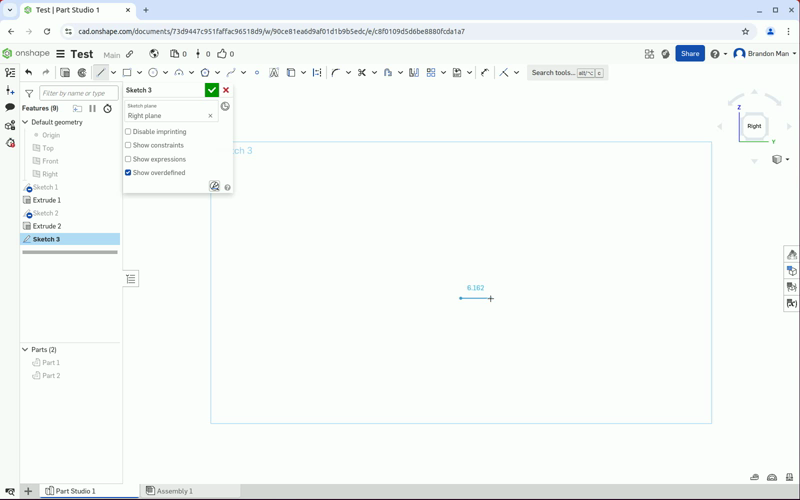
mouse_move(503, 298)
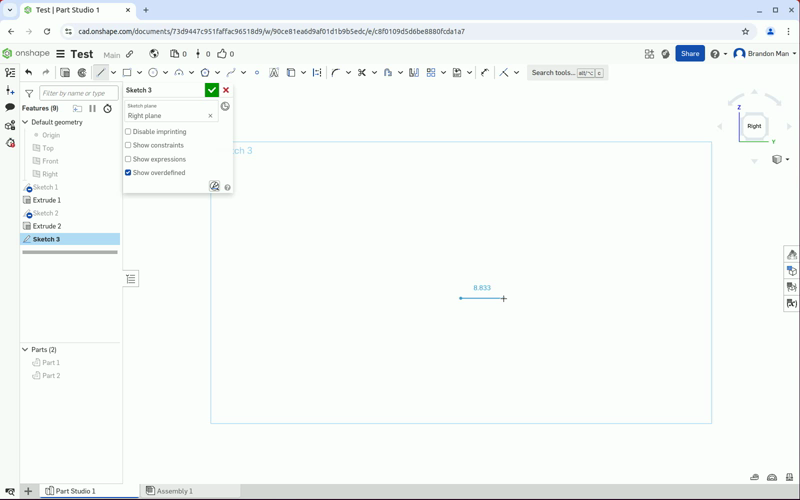
click(503, 298)
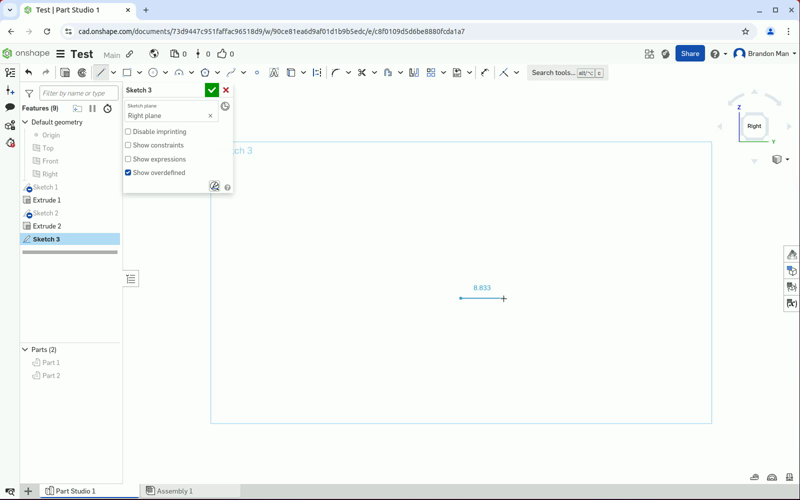
key_up(shift)
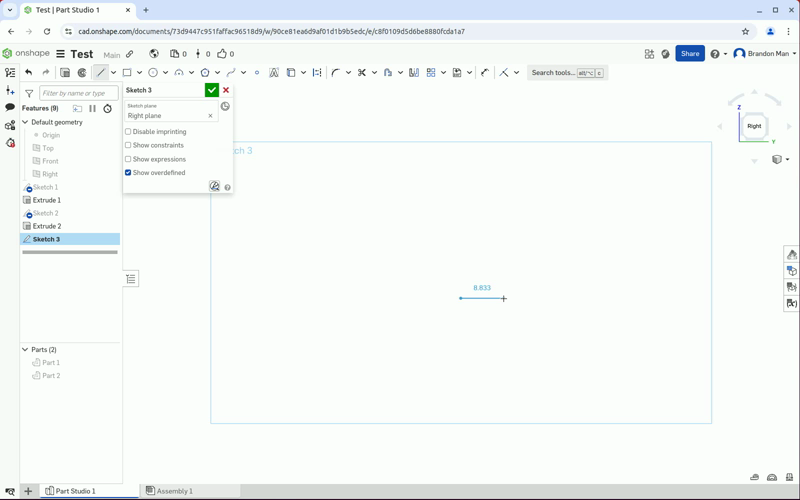
key_down(shift)
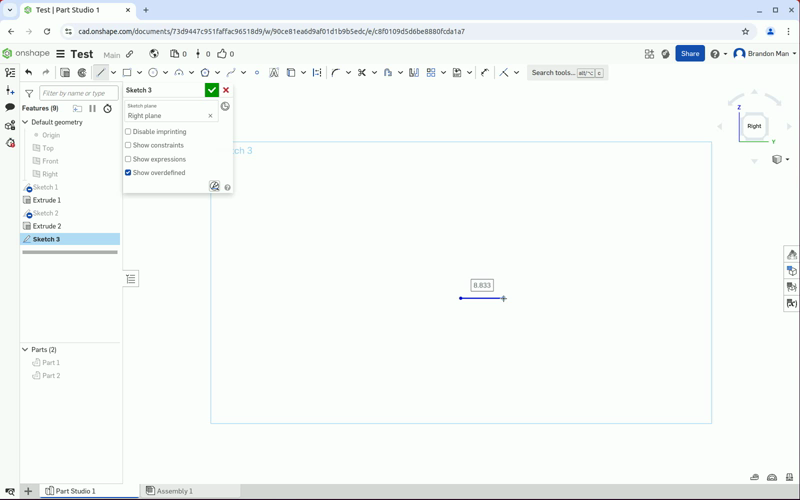
mouse_move(533, 298)
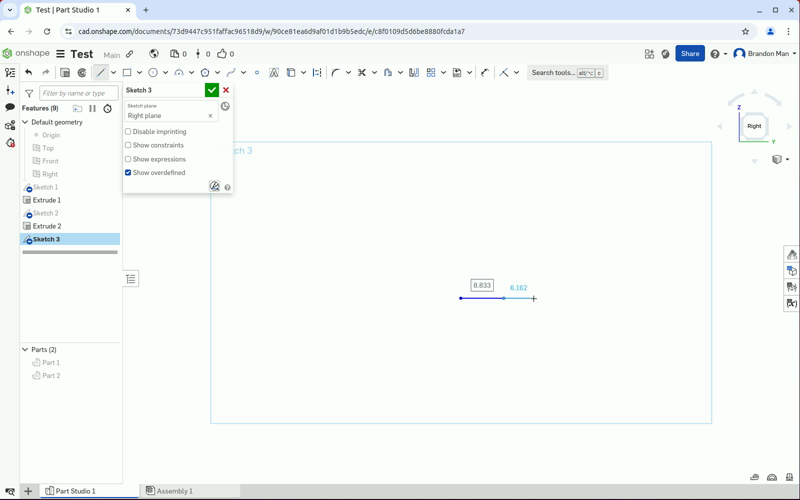
mouse_move(503, 288)
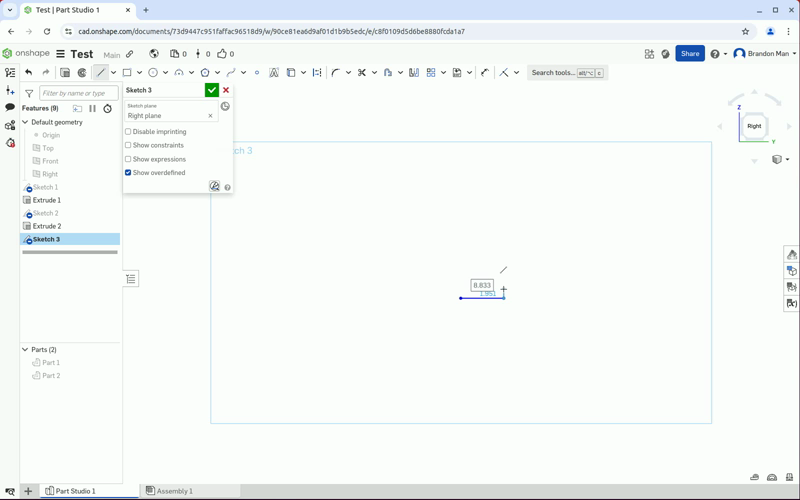
click(503, 288)
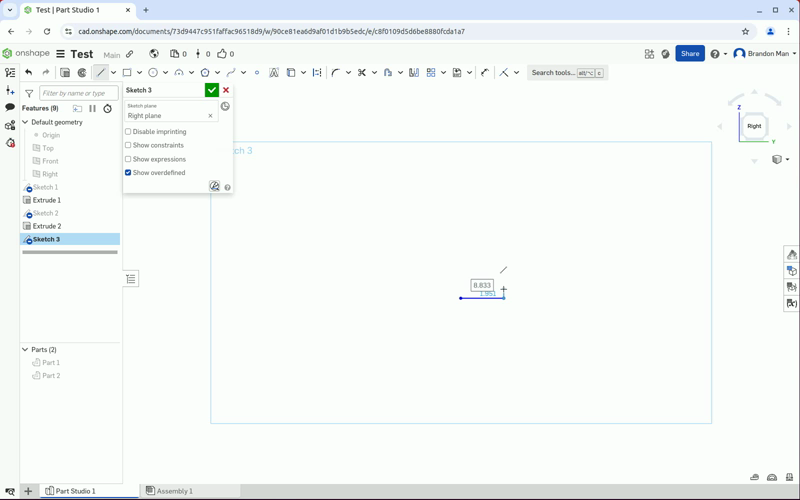
key_up(shift)
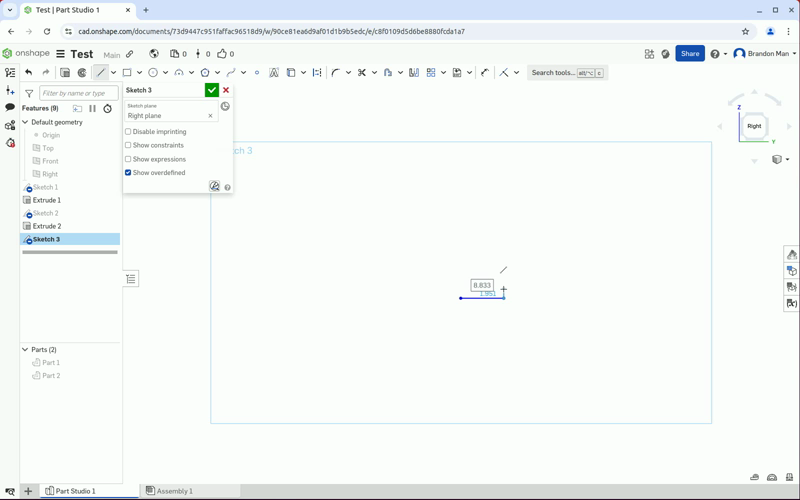
key_down(shift)
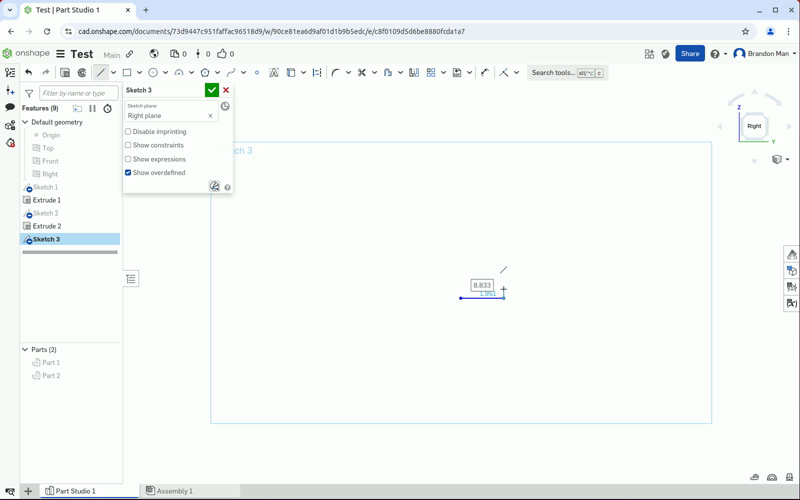
mouse_move(533, 288)
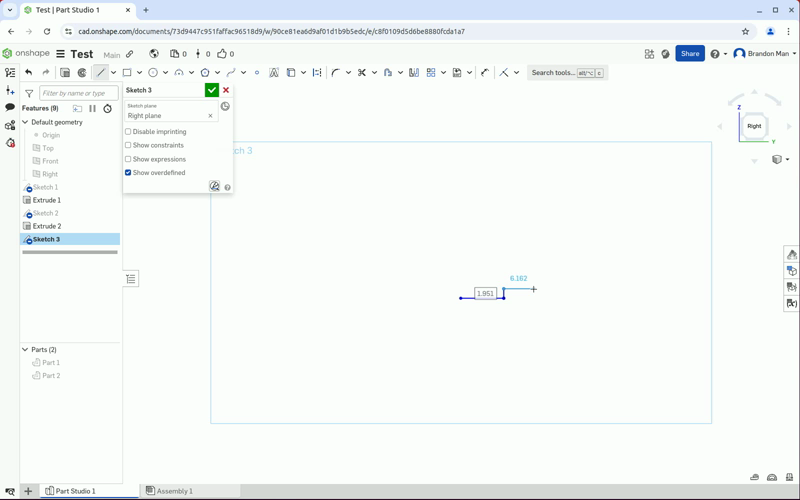
mouse_move(460, 288)
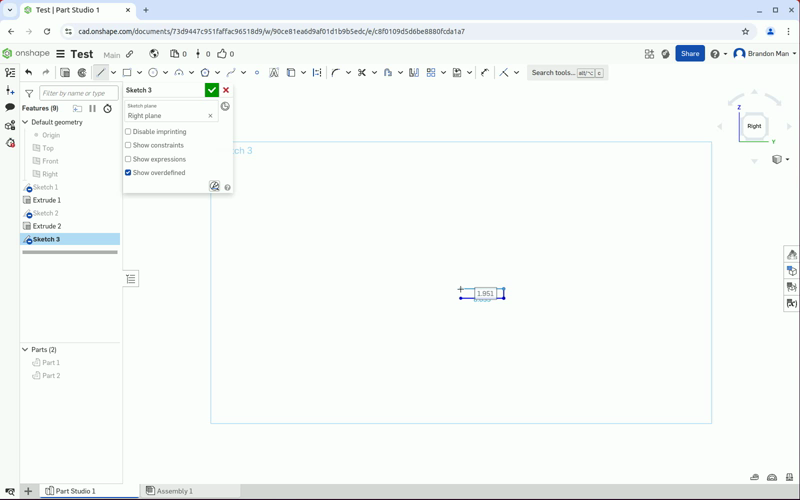
click(460, 288)
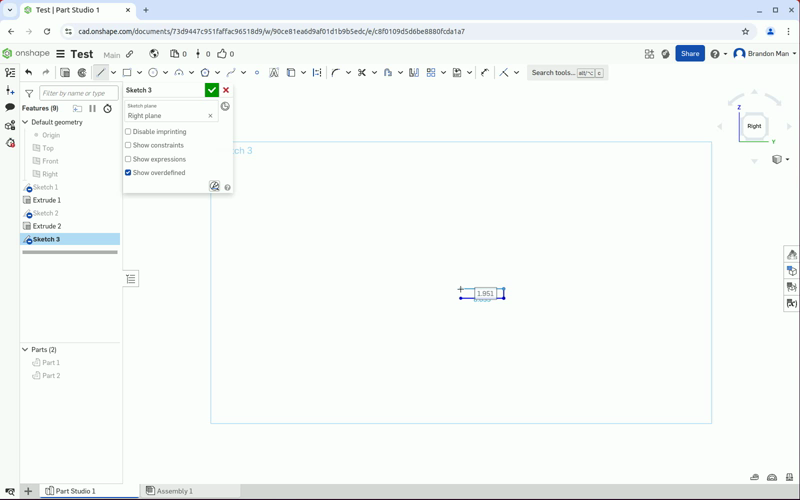
key_up(shift)
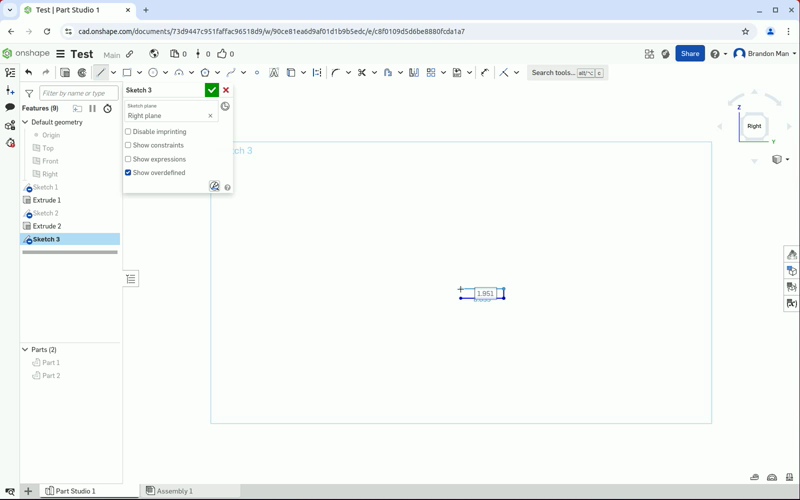
mouse_move(490, 288)
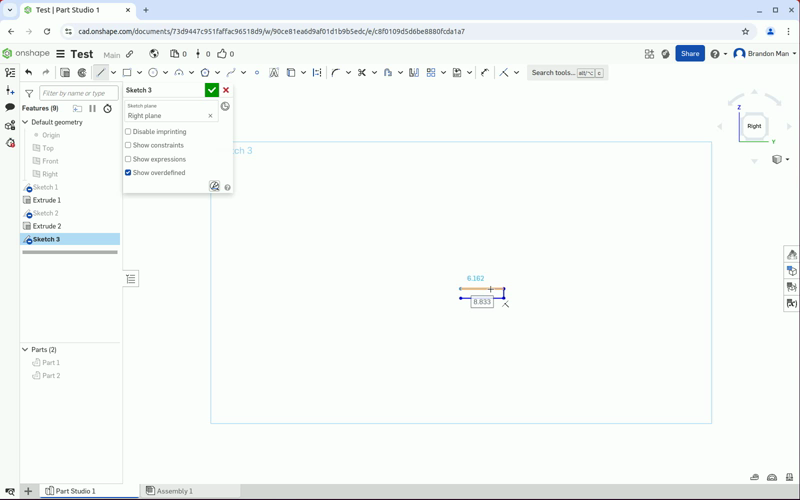
key_down(shift)
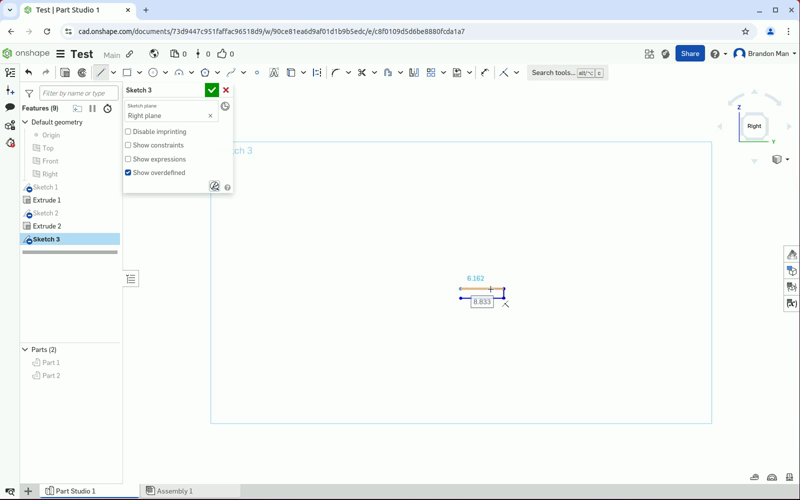
mouse_move(460, 298)
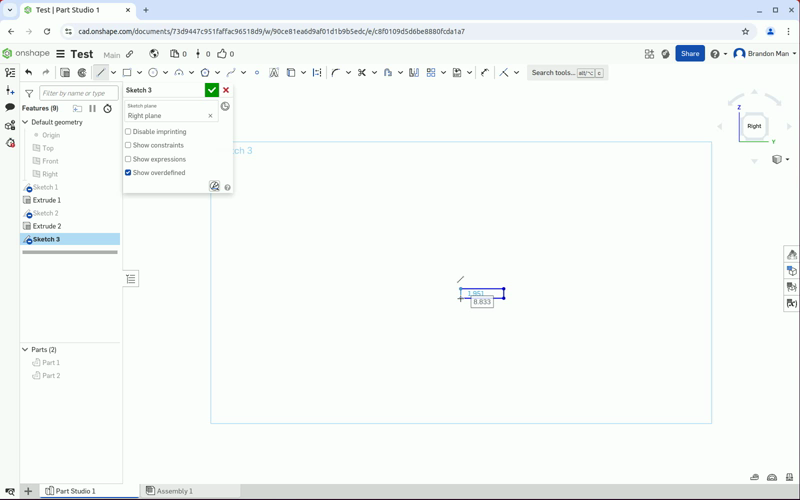
key_up(shift)
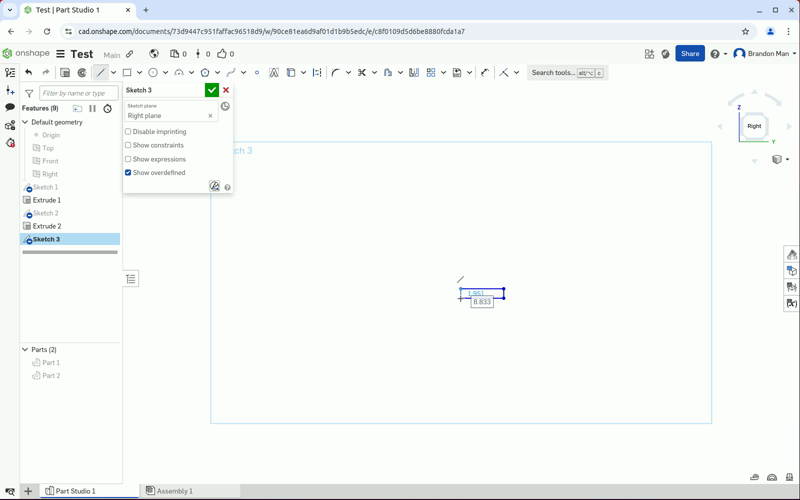
click(460, 298)
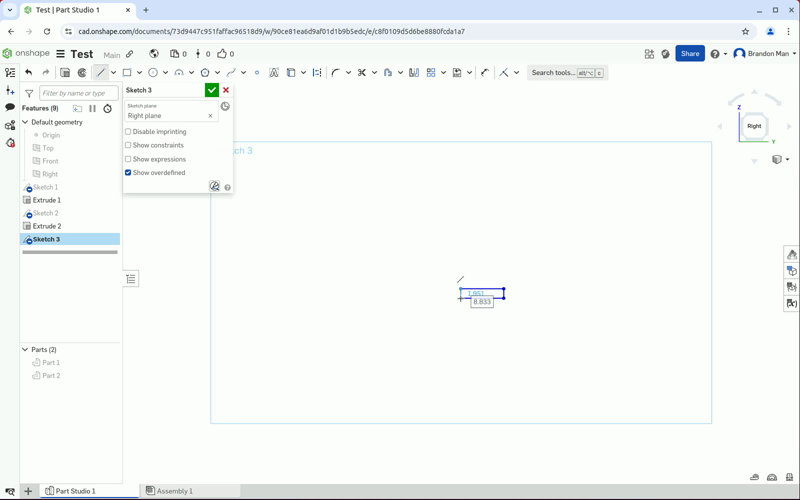
key(esc)
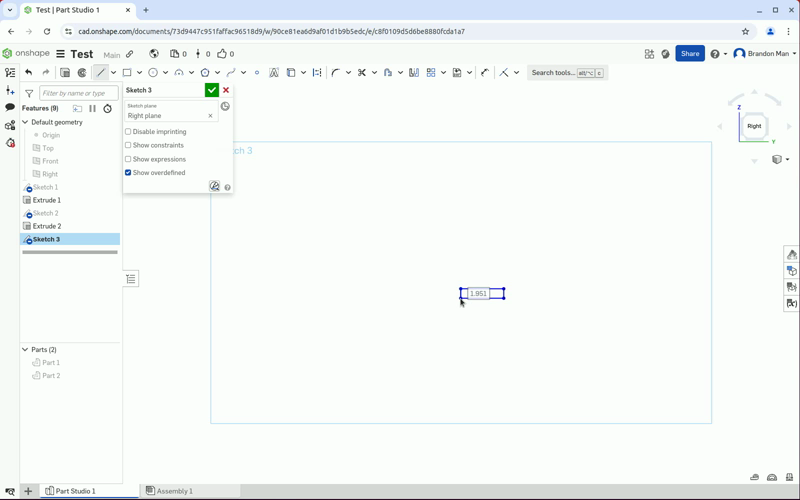
mouse_move(475, 291)
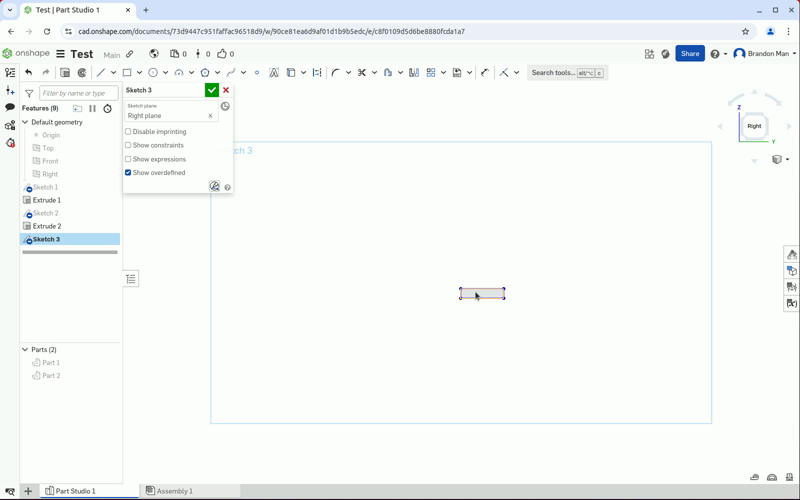
scroll(6)
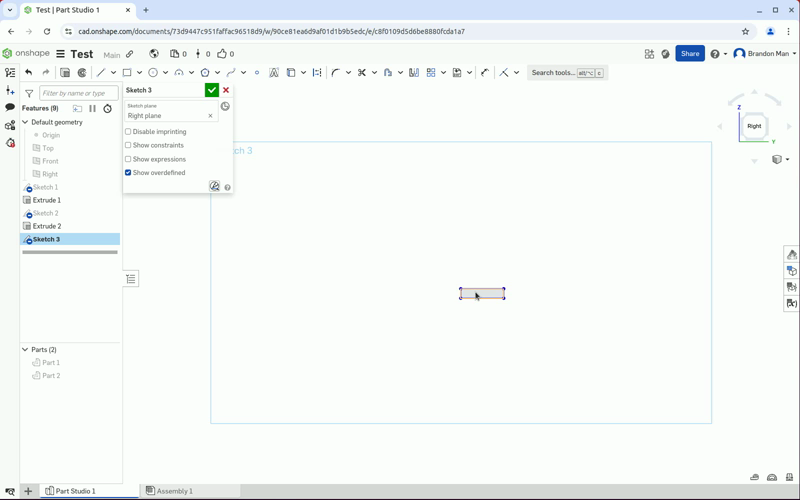
scroll(6)
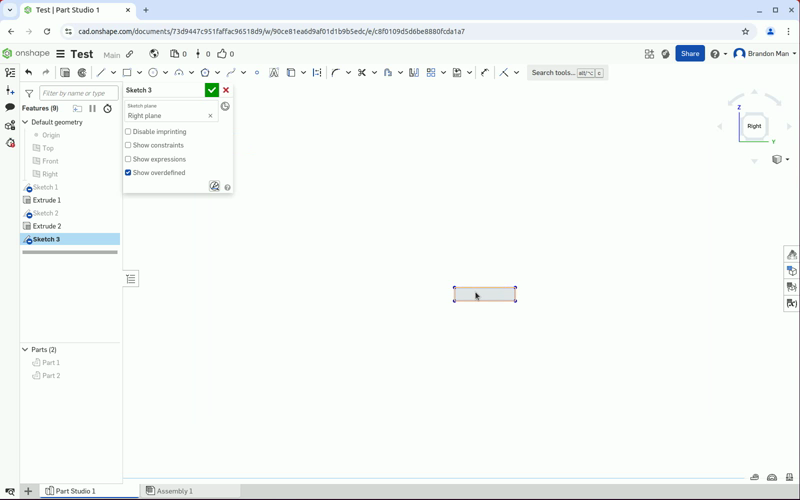
scroll(6)
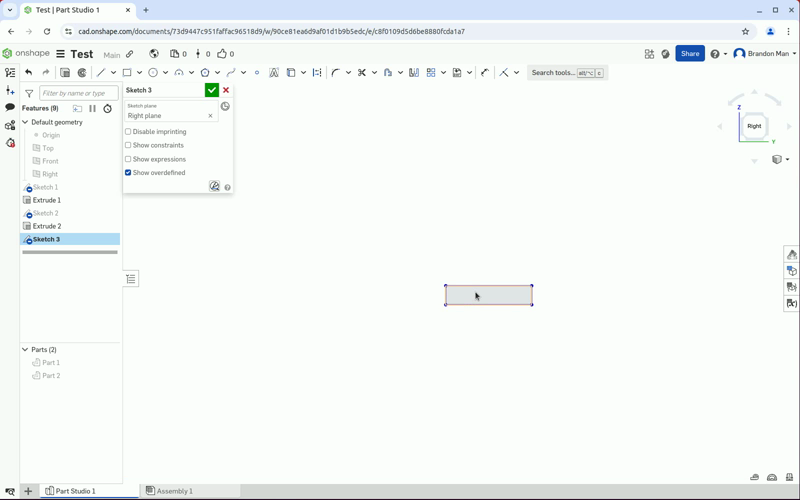
scroll(6)
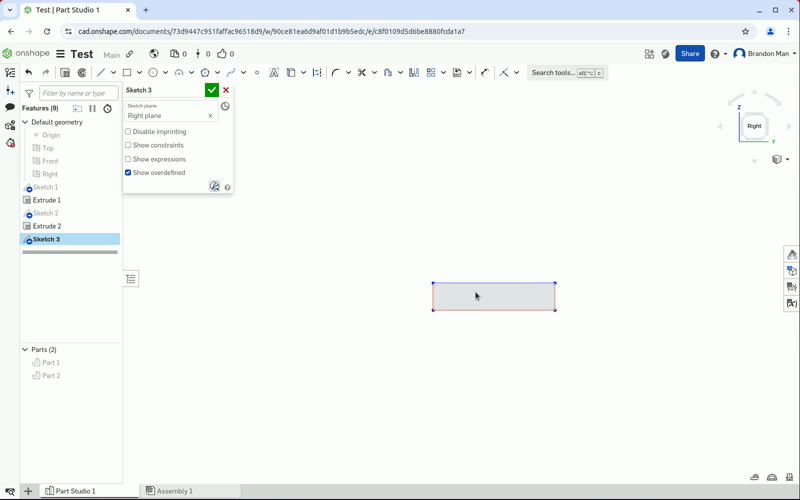
scroll(6)
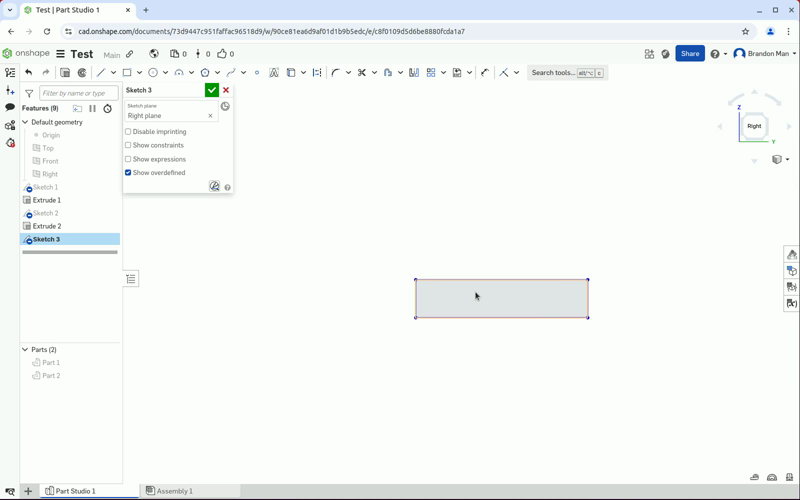
scroll(6)
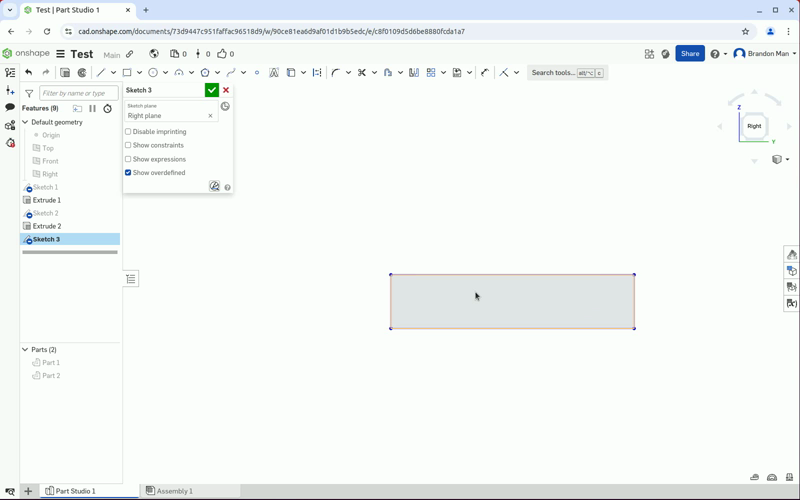
scroll(6)
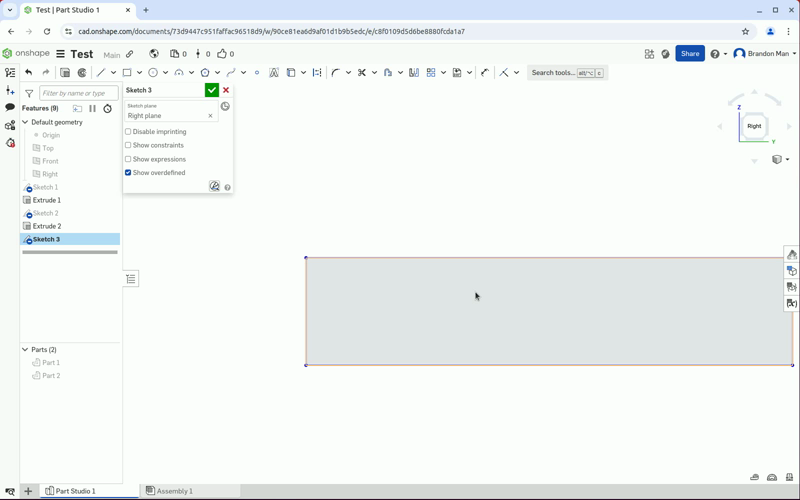
click(475, 291)
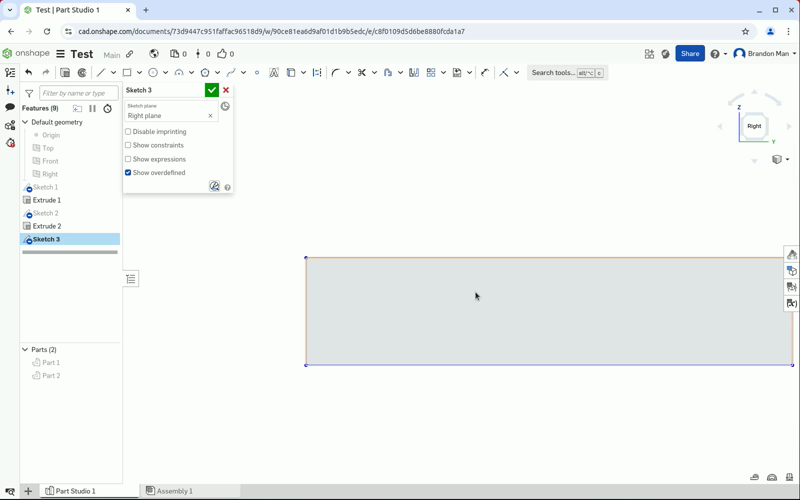
scroll(-6)
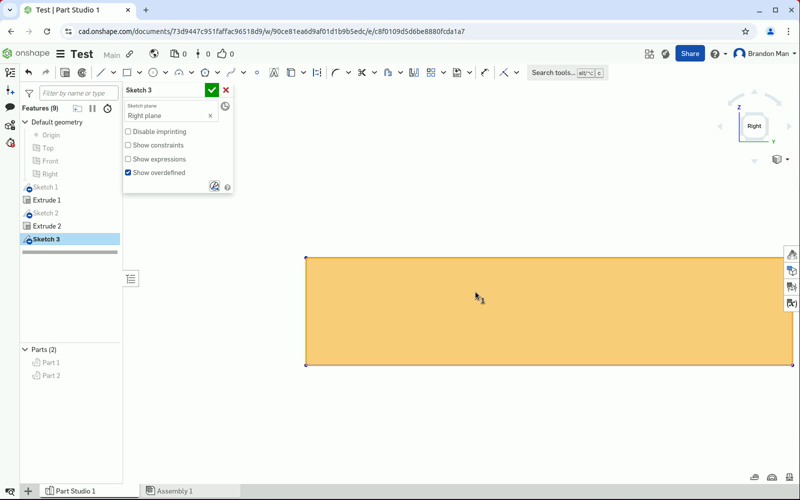
scroll(-6)
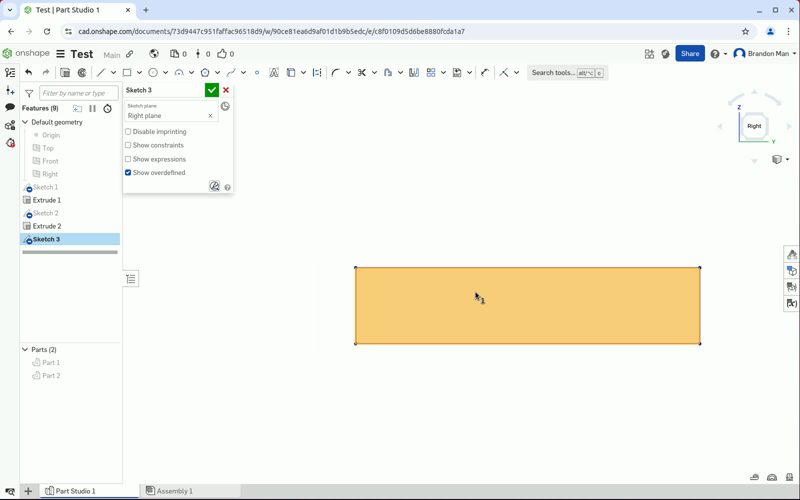
scroll(-6)
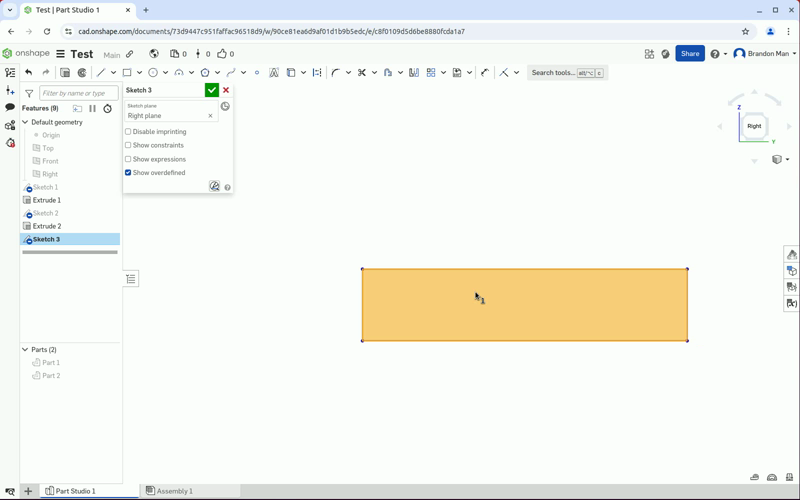
scroll(-6)
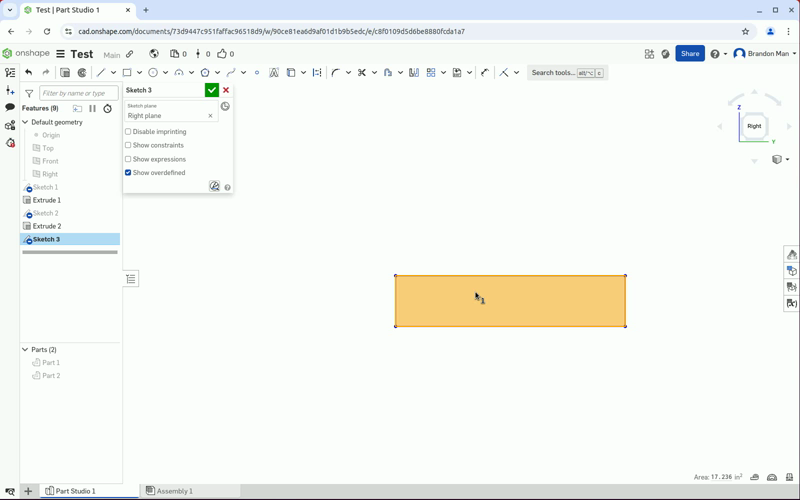
scroll(-6)
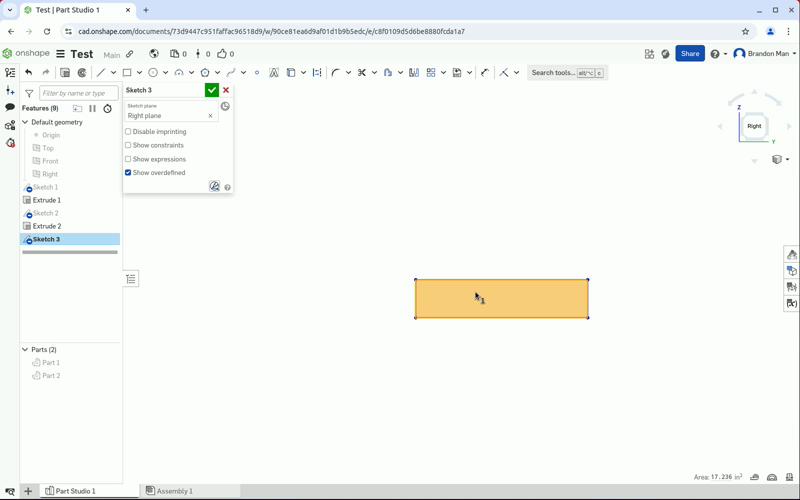
scroll(-6)
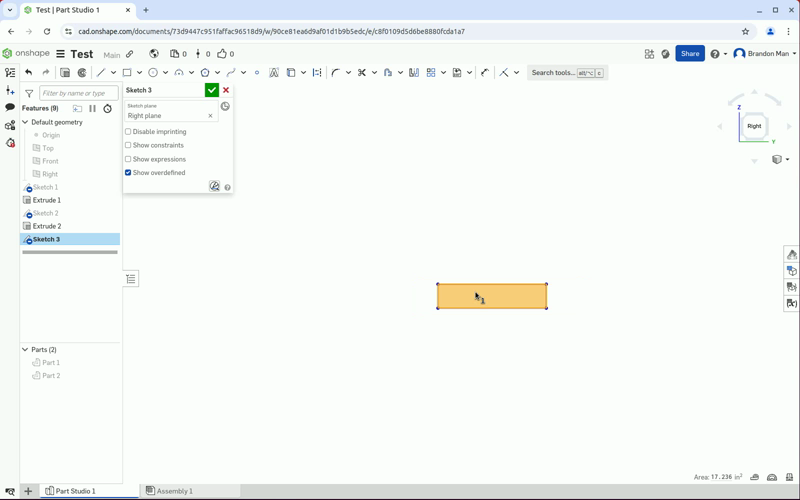
scroll(-6)
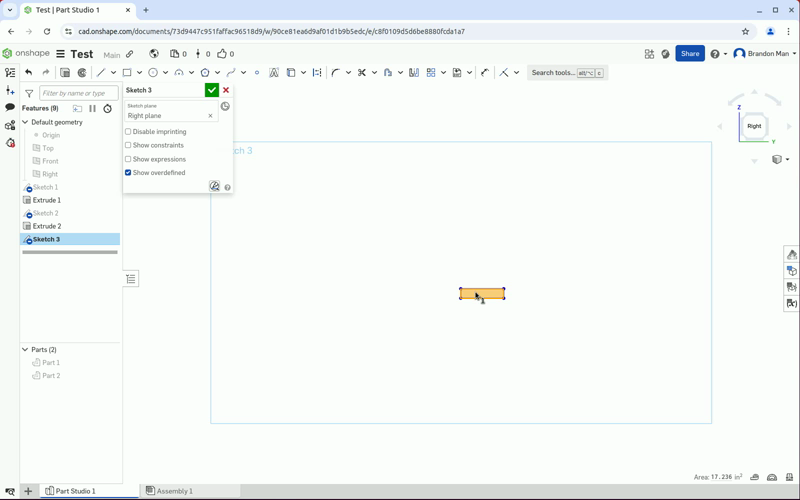
mouse_move(73, 352)
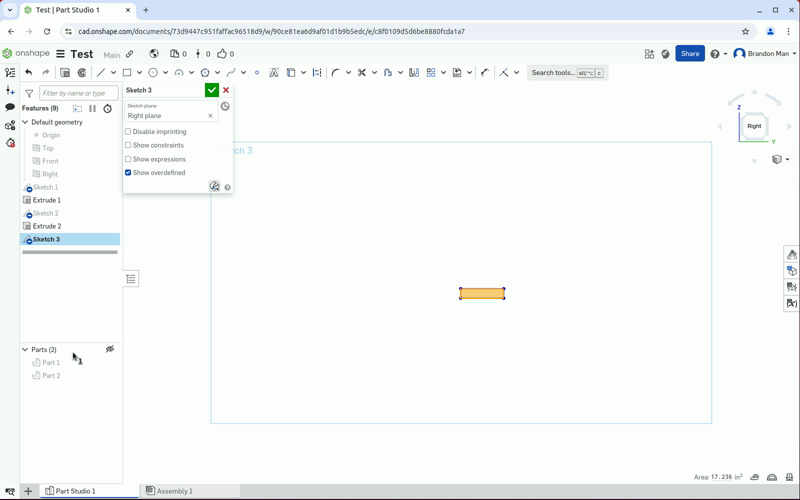
key(shift+y)
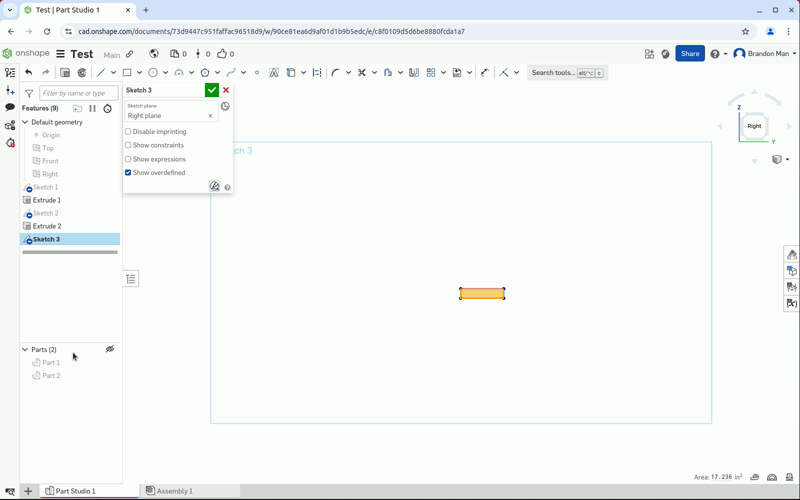
key(shift+e)
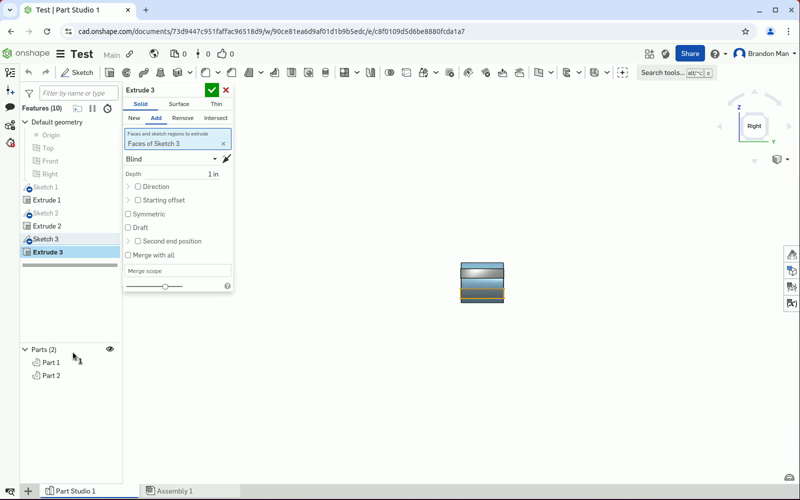
mouse_move(143, 106)
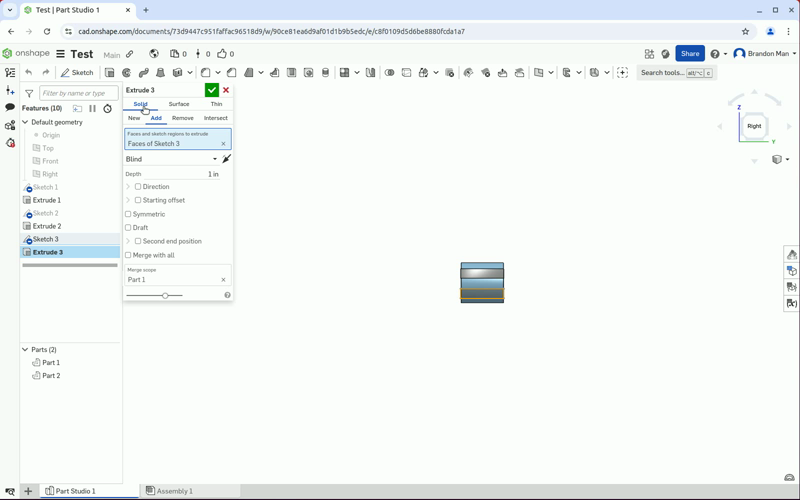
click(143, 106)
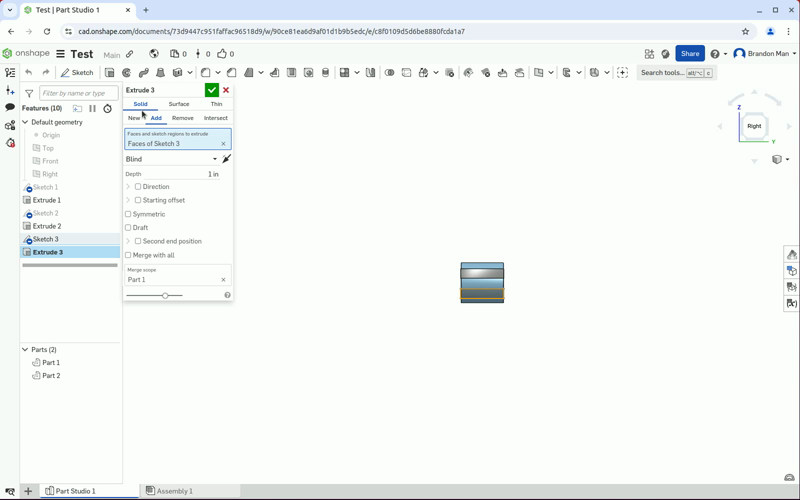
mouse_move(137, 120)
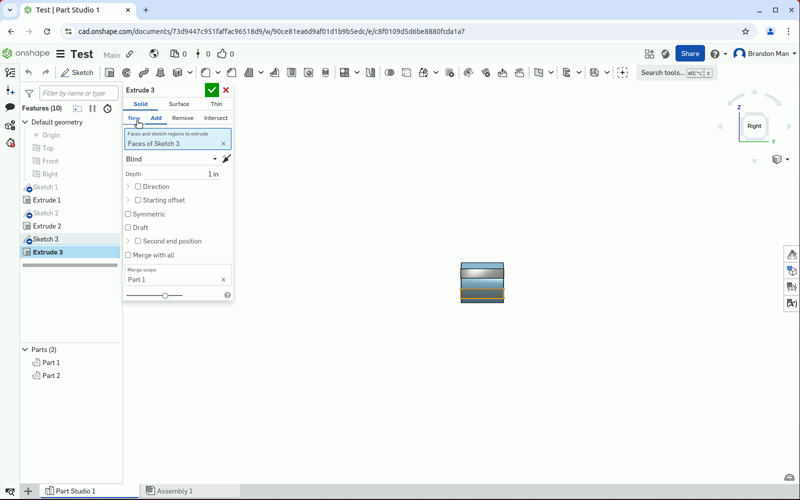
click(137, 120)
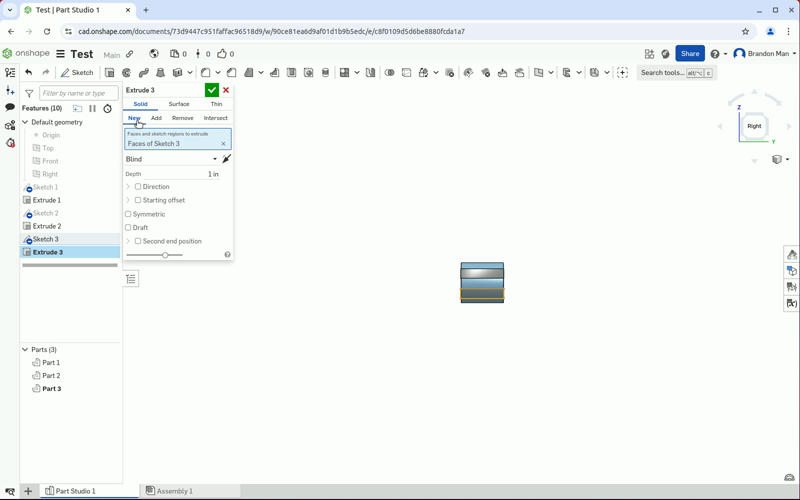
key(tab, 4)
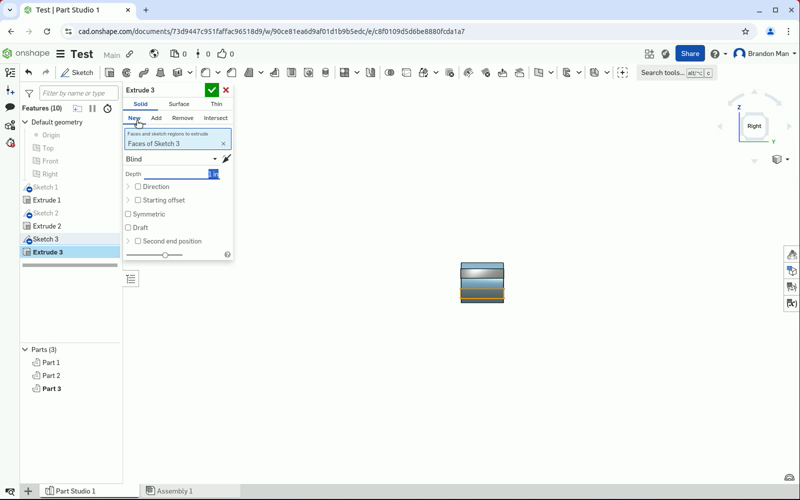
text(23.108)
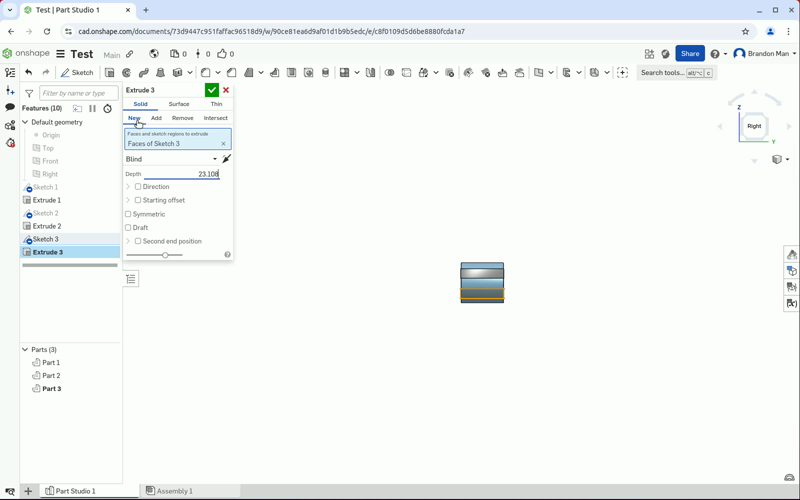
key(enter)
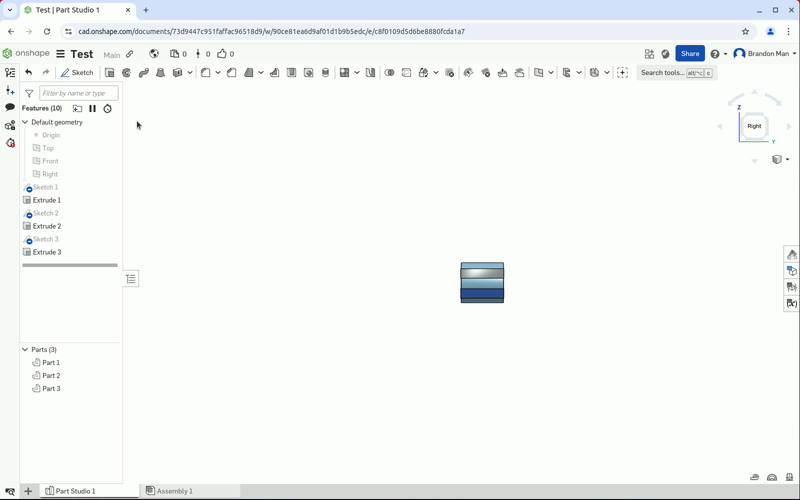
key(shift+h)
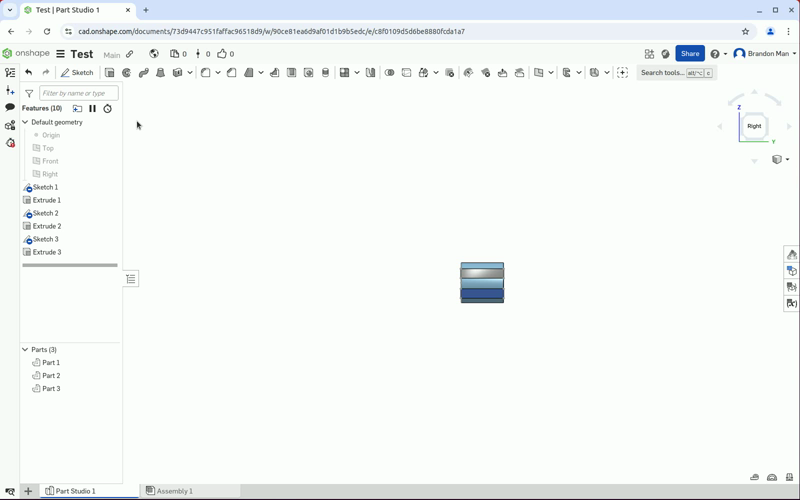
key(shift+h)
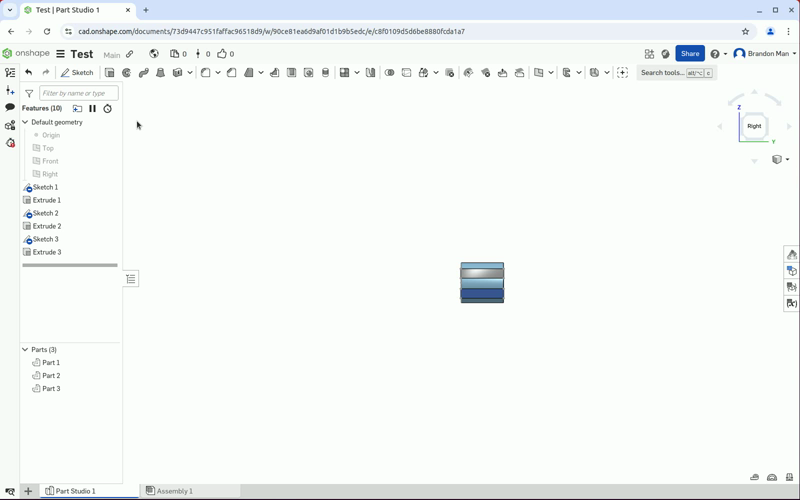
key(shift+7)
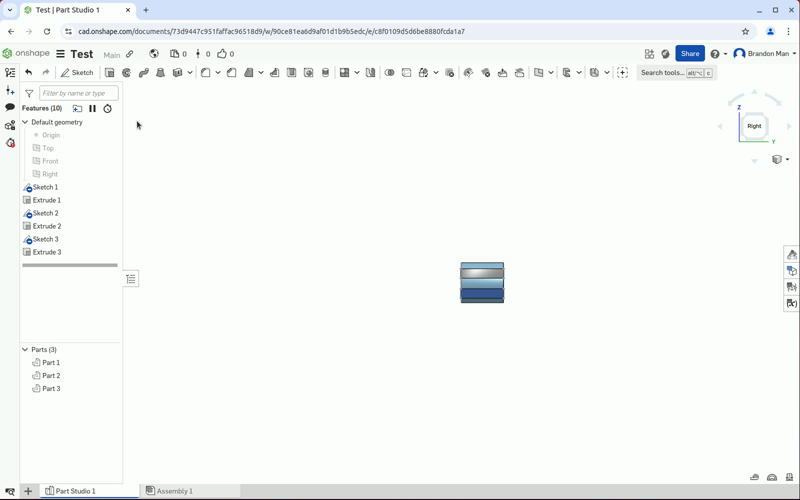
key(right, 2)
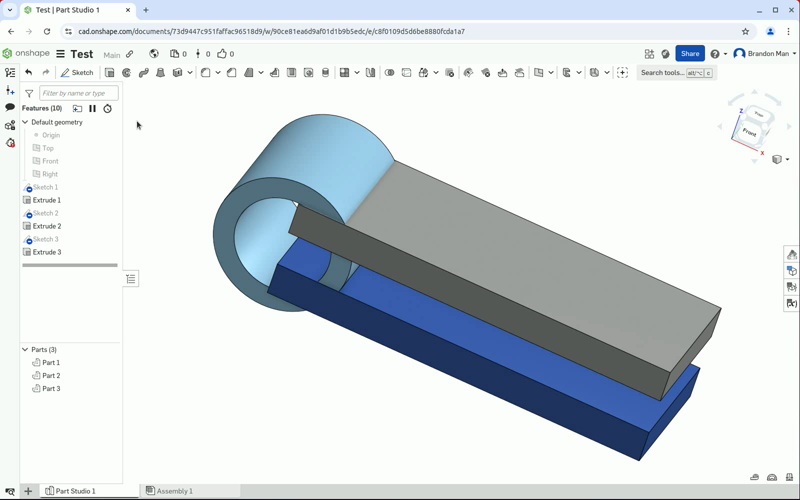
key(down, 2)
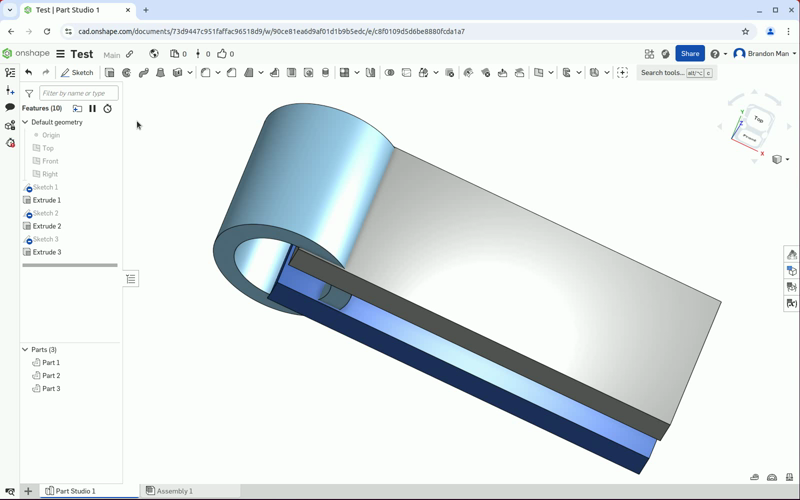
key(up, 2)
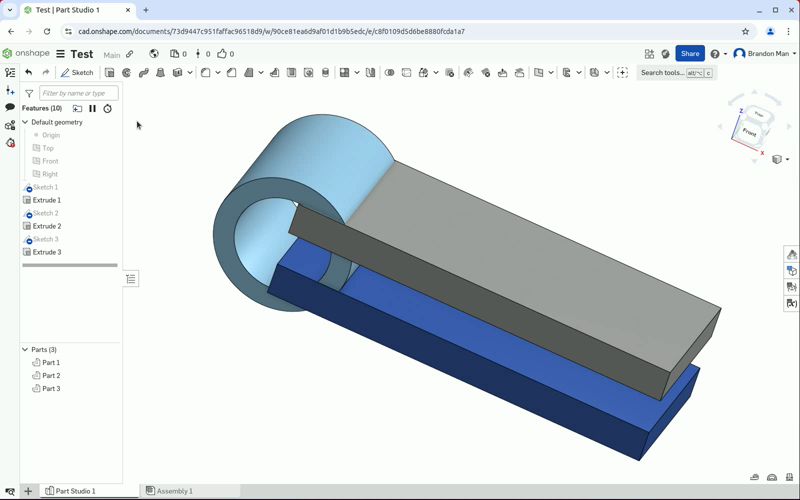
key(left, 2)
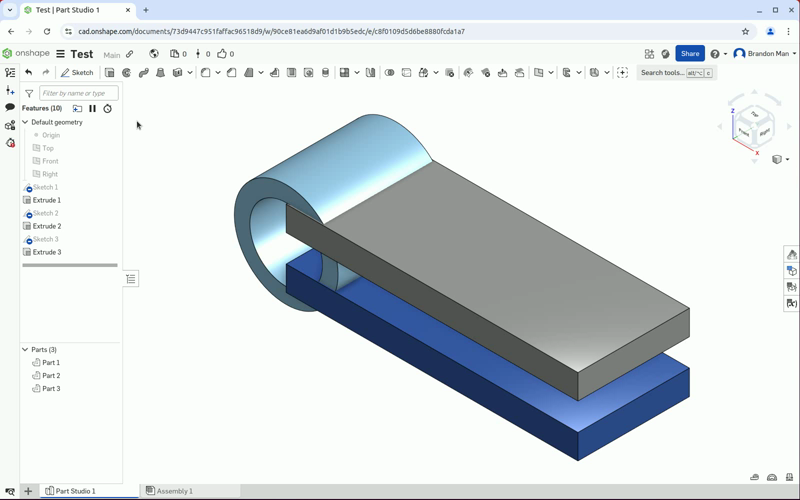
mouse_move(73, 189)
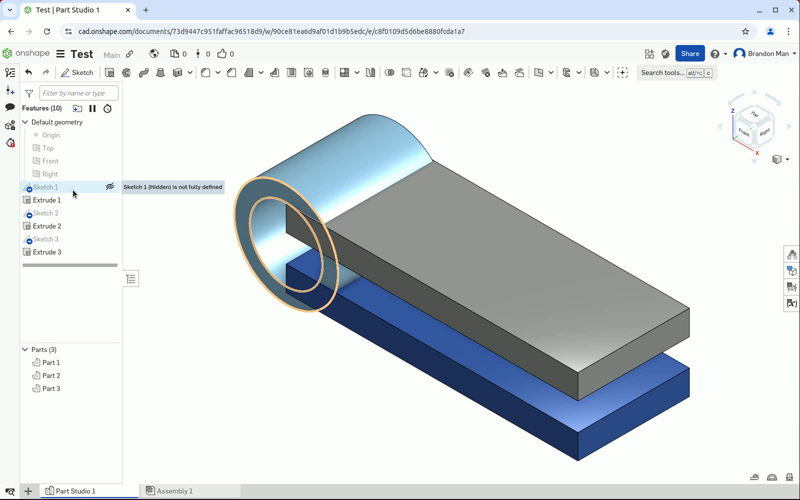
click(73, 189)